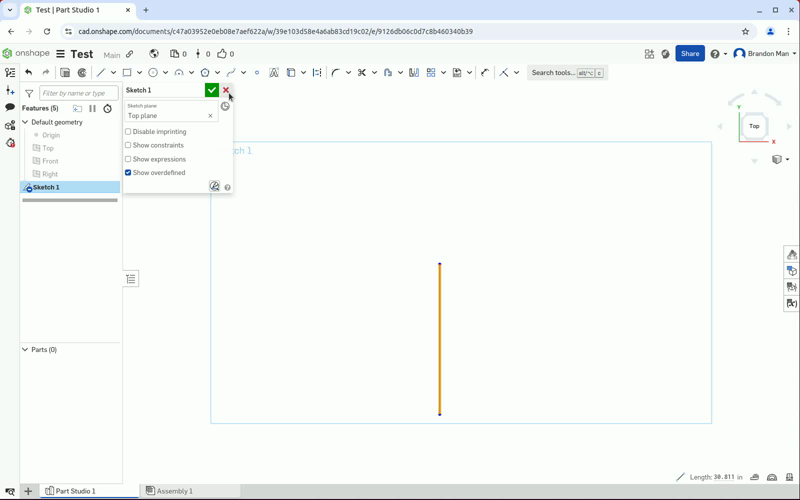
key(shift+h)
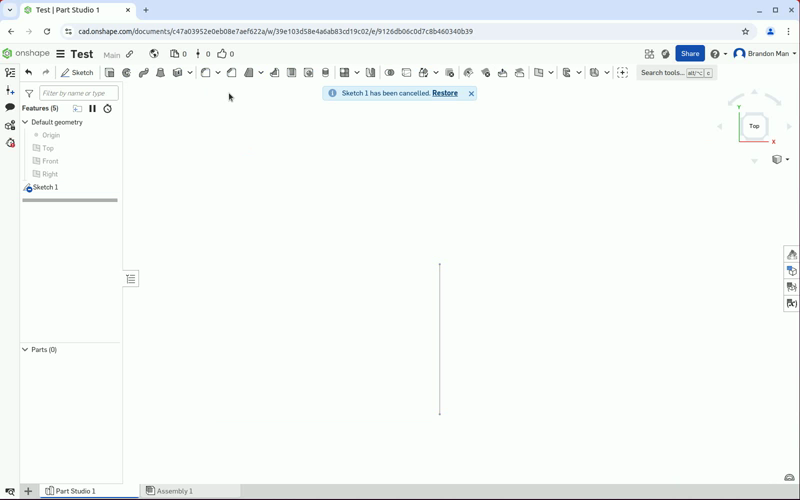
key(shift+s)
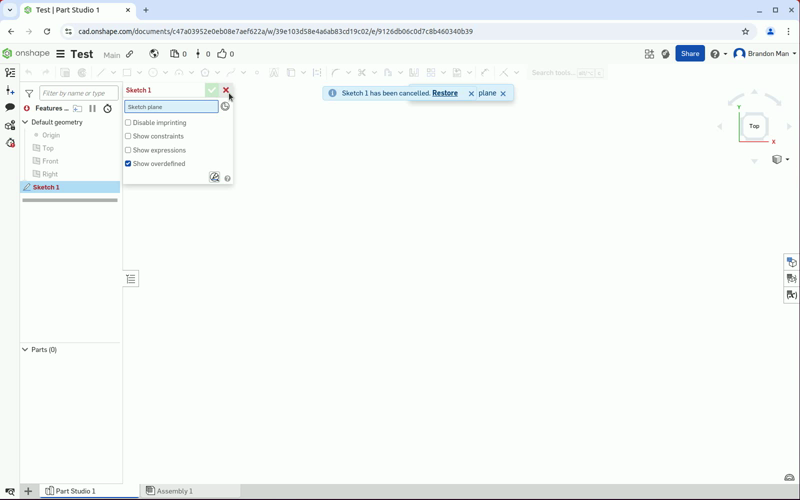
mouse_move(73, 150)
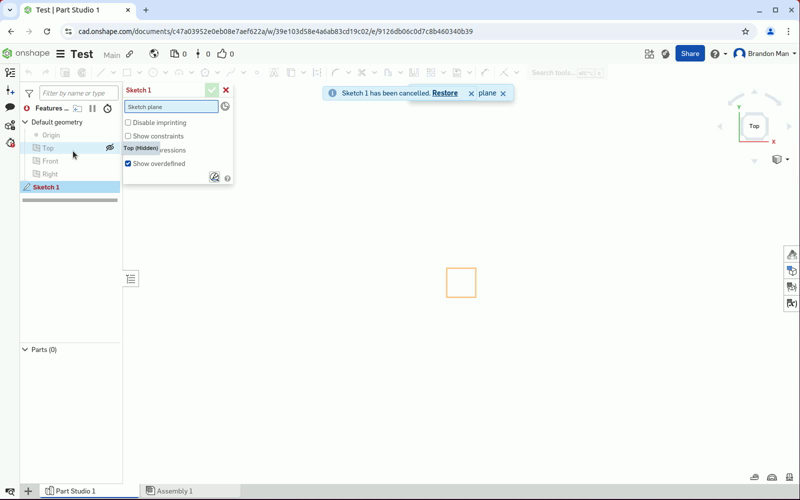
click(73, 150)
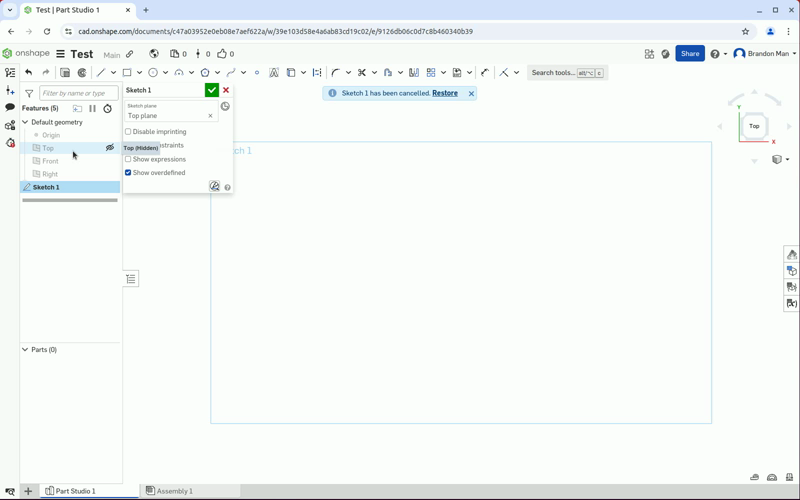
mouse_move(73, 352)
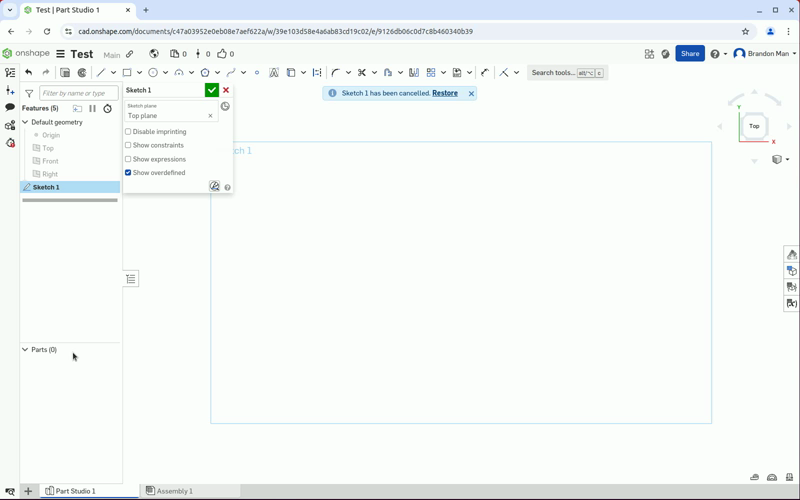
key(y)
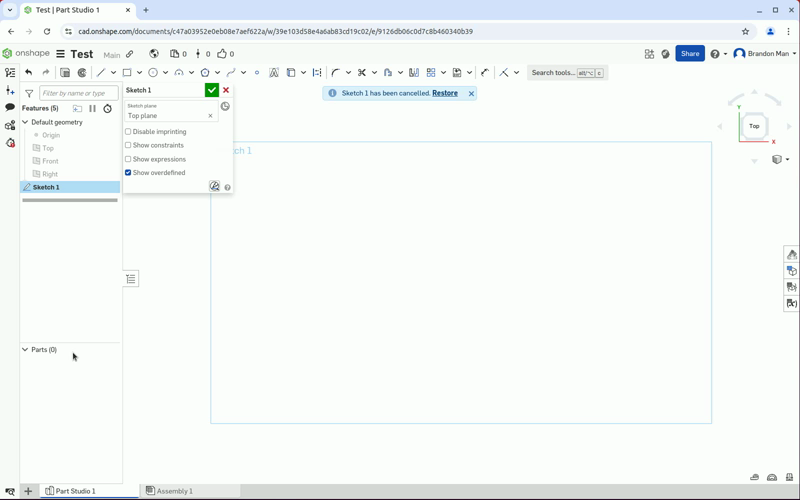
key(c)
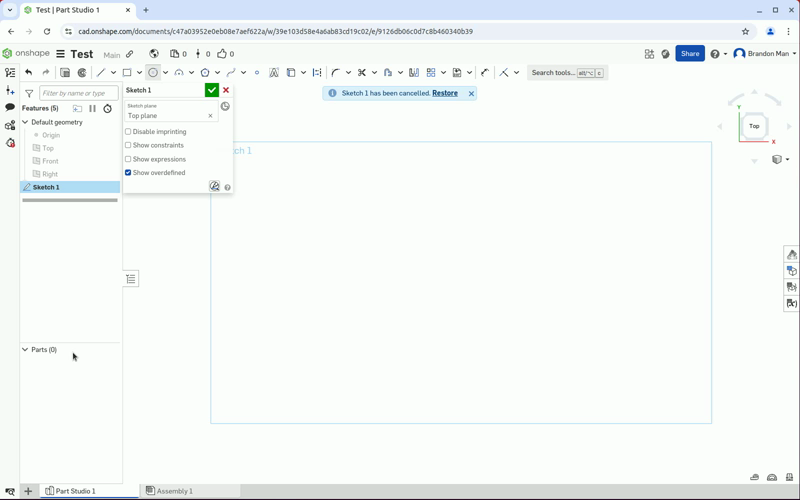
key_down(shift)
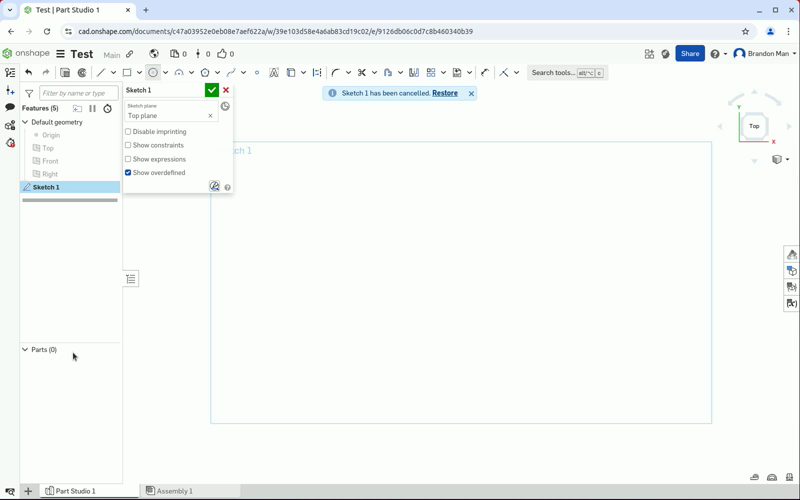
mouse_move(460, 282)
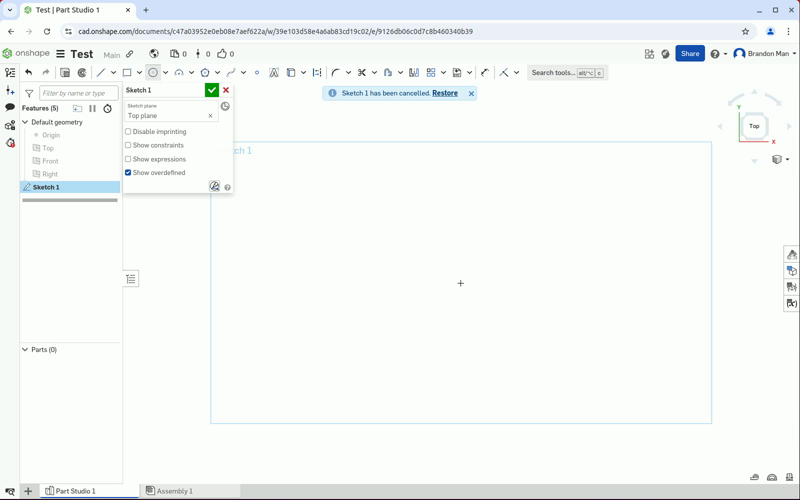
click(460, 282)
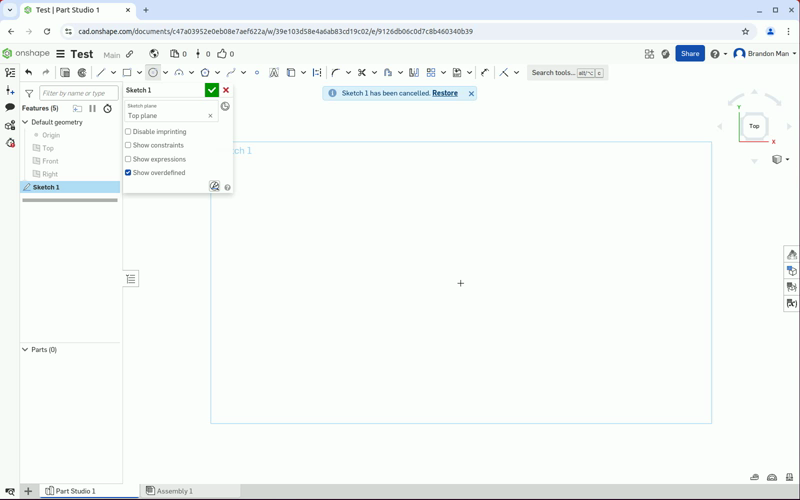
key_up(shift)
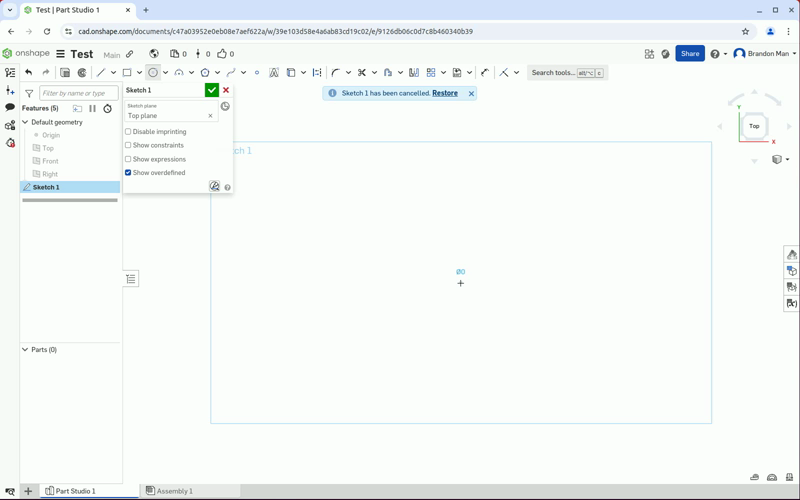
mouse_move(514, 282)
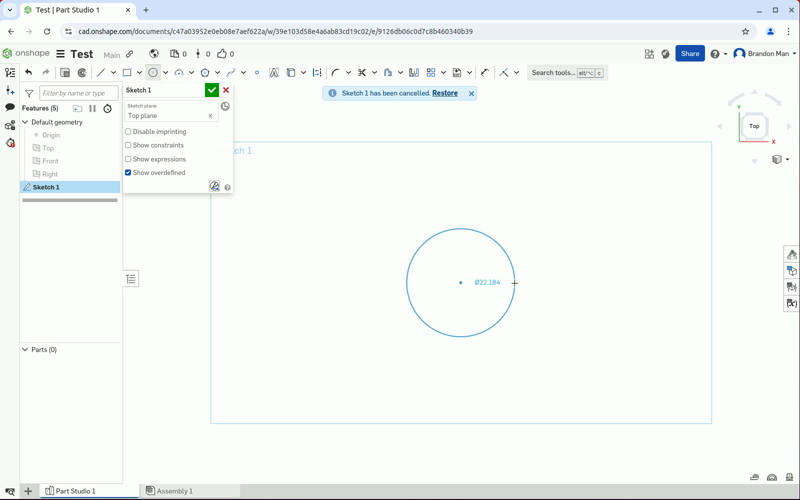
click(514, 282)
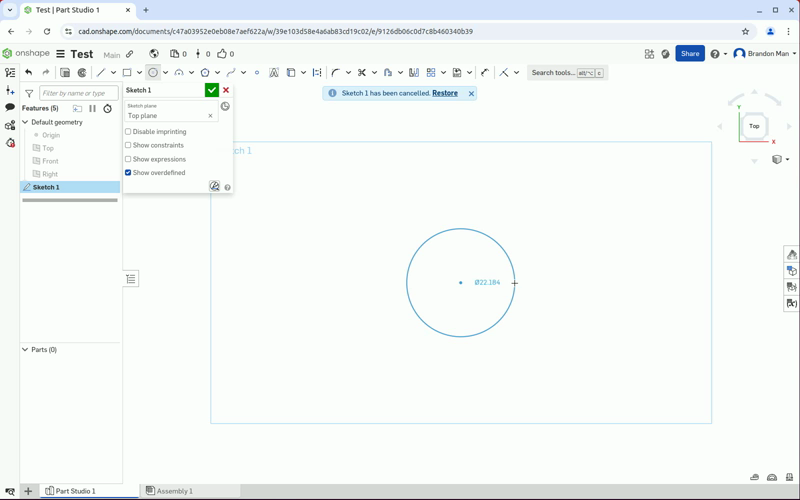
key(esc)
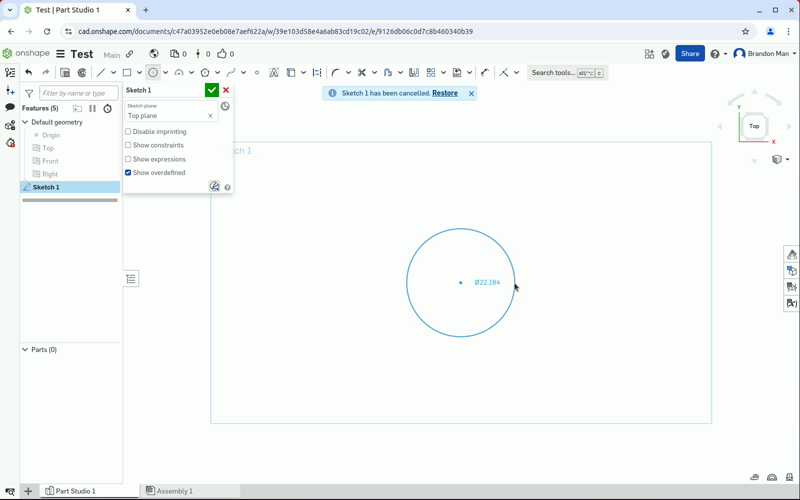
key(c)
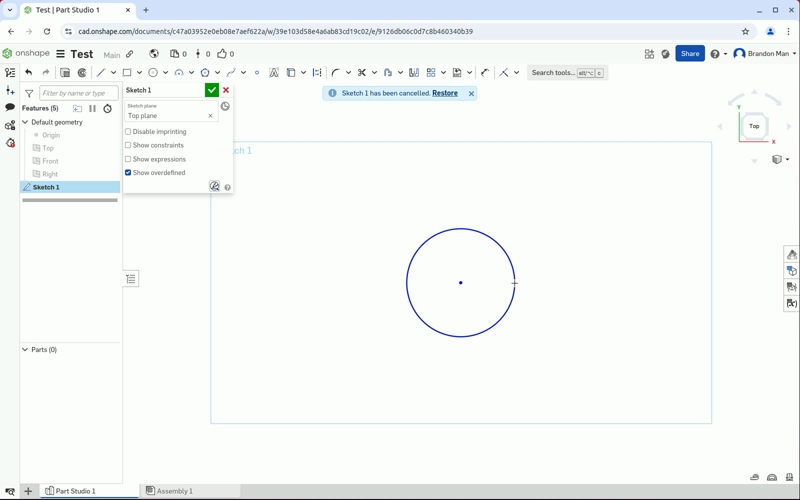
key_down(shift)
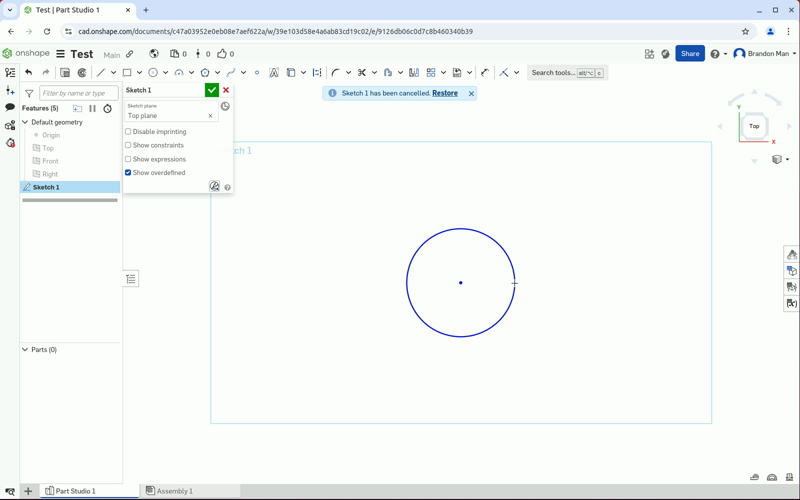
mouse_move(460, 282)
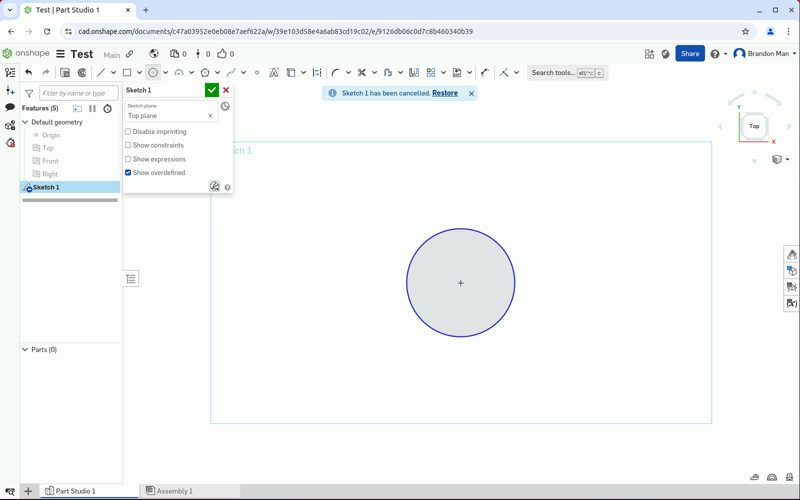
click(460, 282)
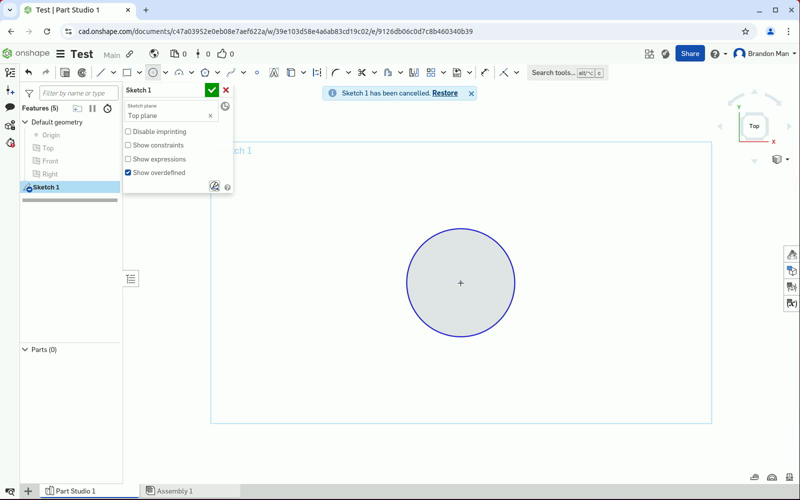
key_up(shift)
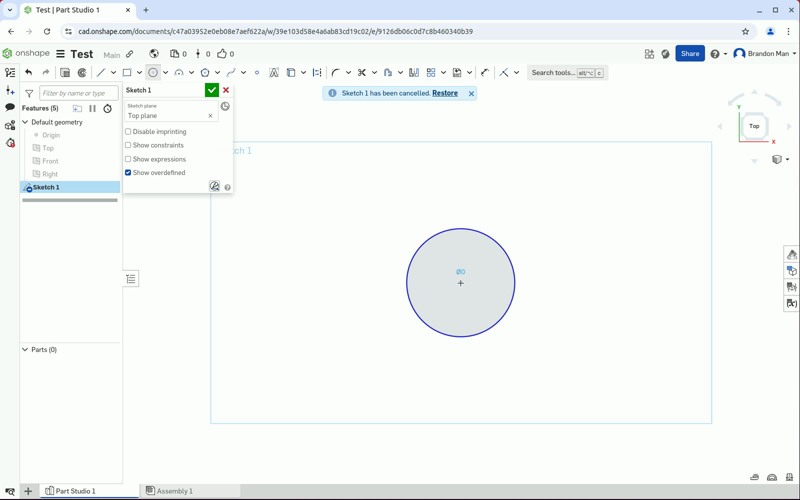
mouse_move(498, 282)
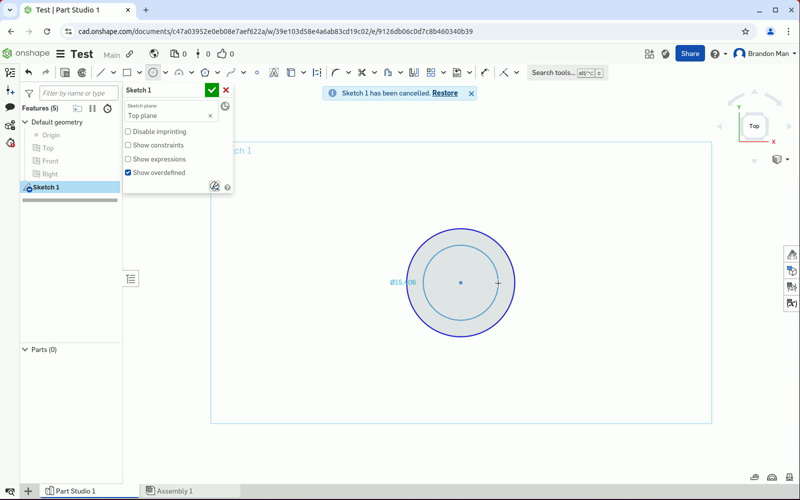
click(498, 282)
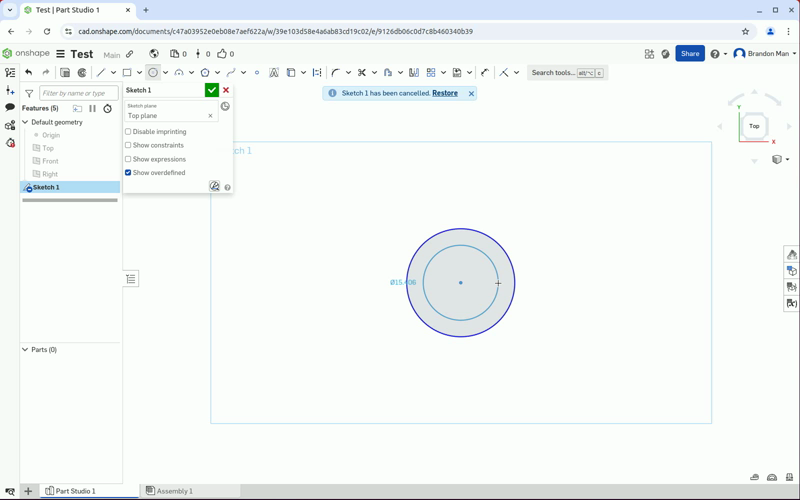
key(esc)
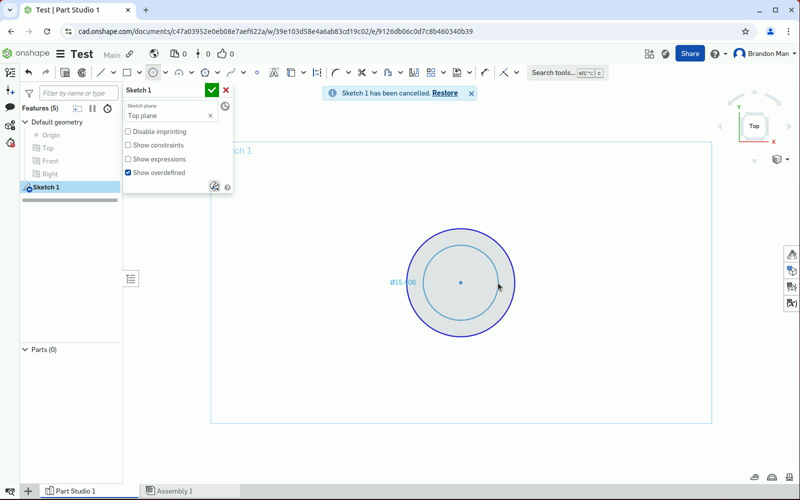
mouse_move(477, 327)
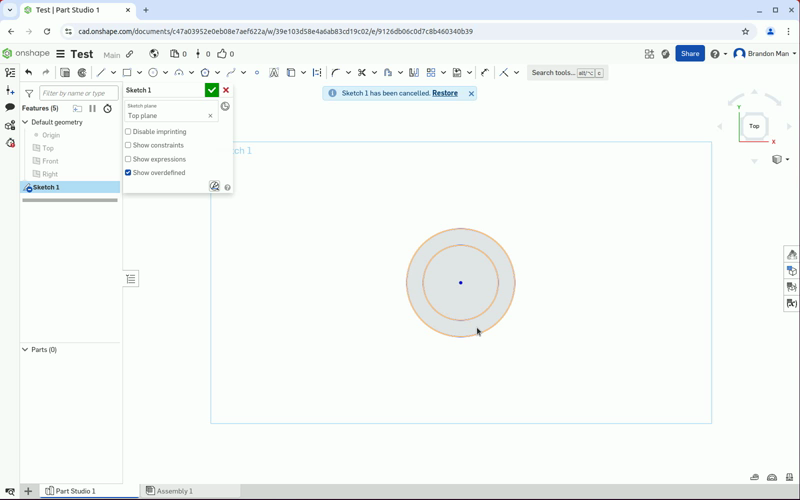
click(477, 327)
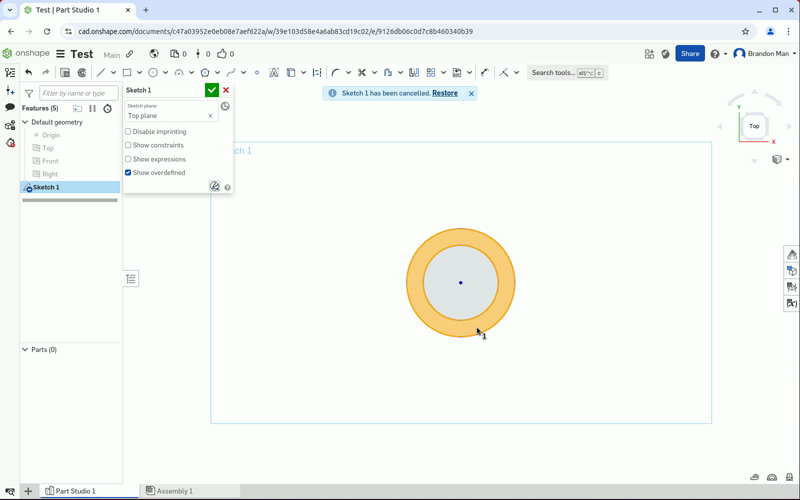
mouse_move(73, 352)
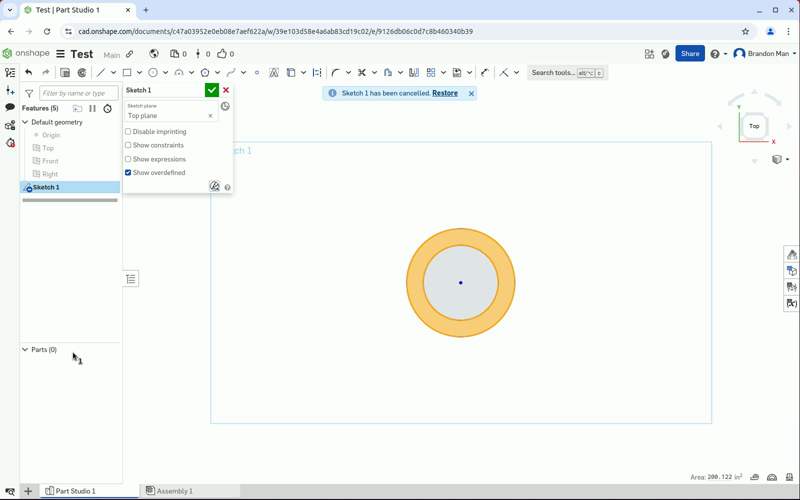
key(shift+y)
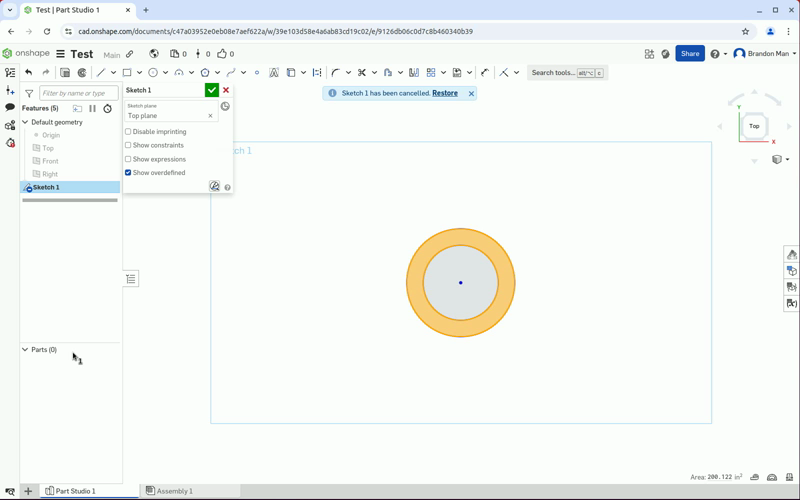
key(shift+e)
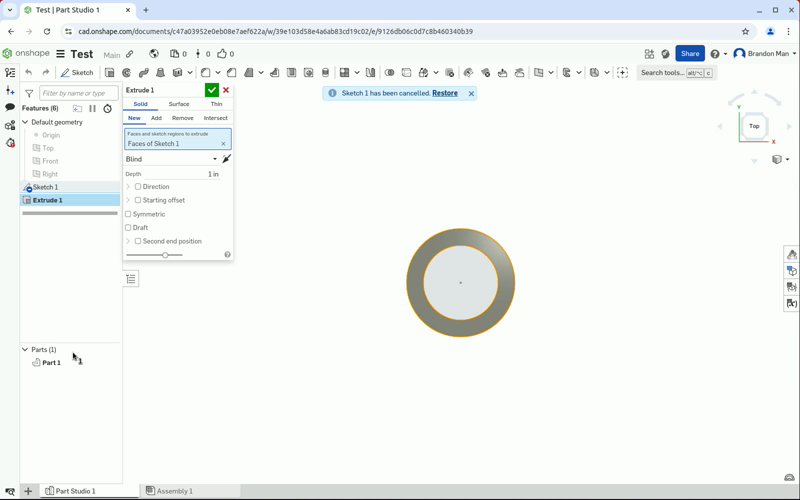
mouse_move(143, 106)
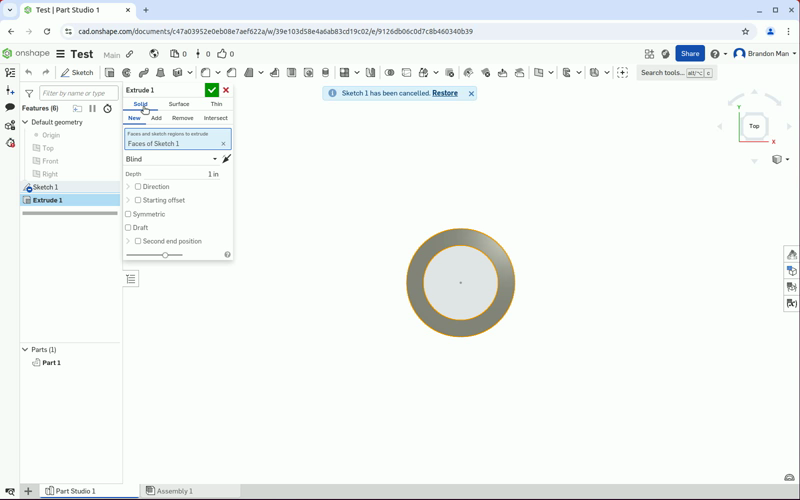
click(143, 106)
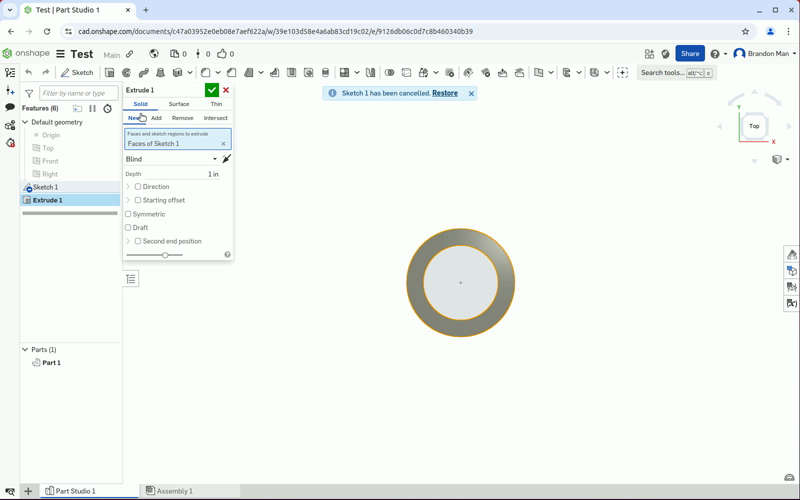
mouse_move(137, 120)
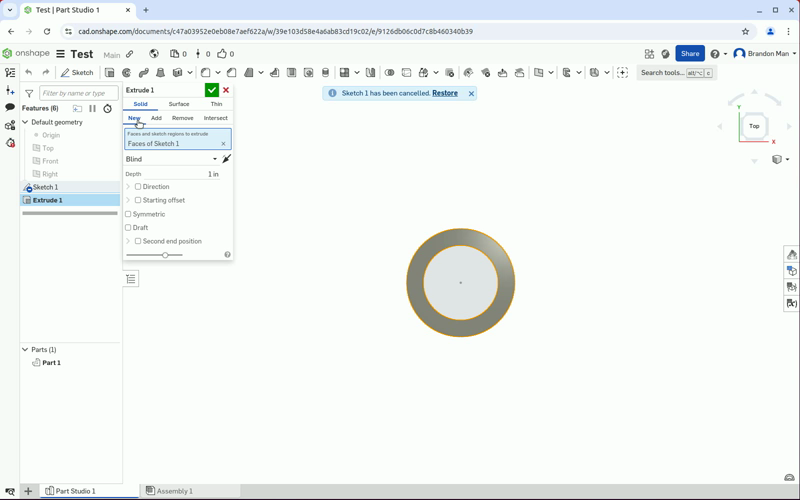
click(137, 120)
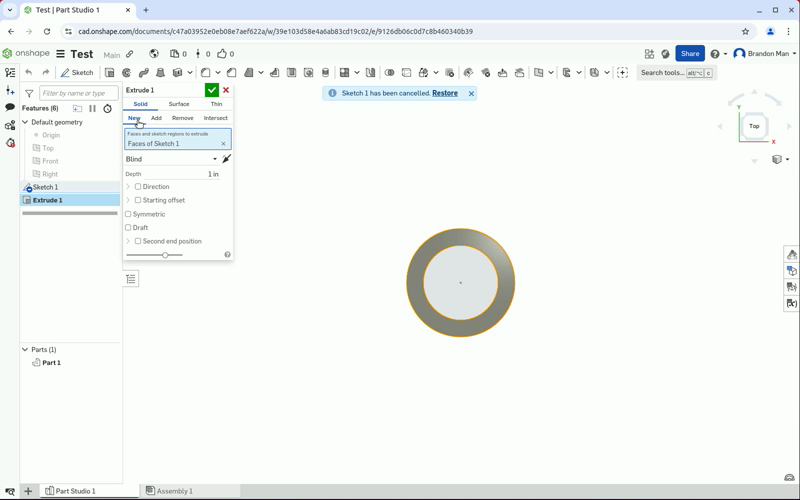
key(tab, 4)
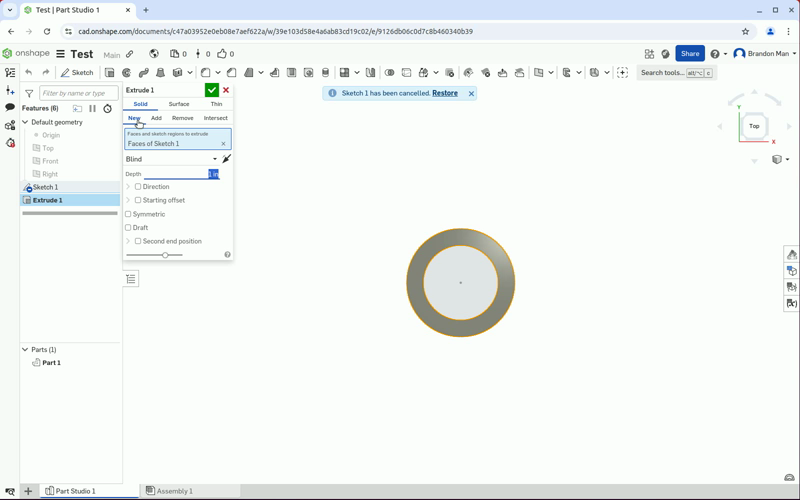
text(8.666)
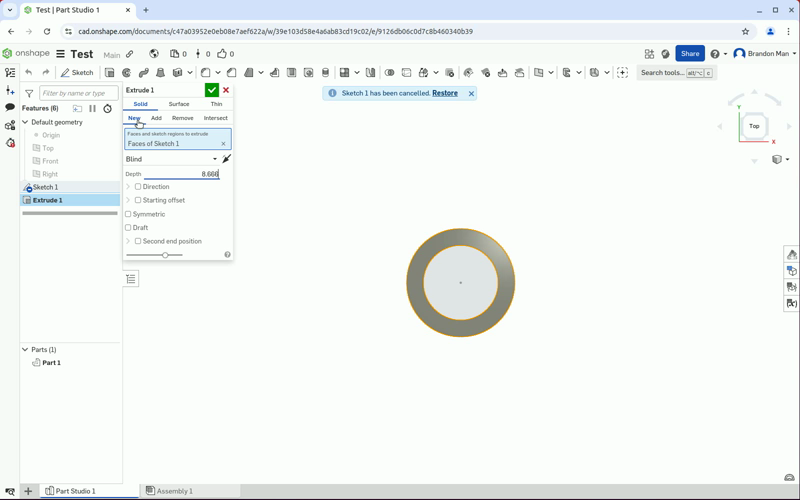
key(enter)
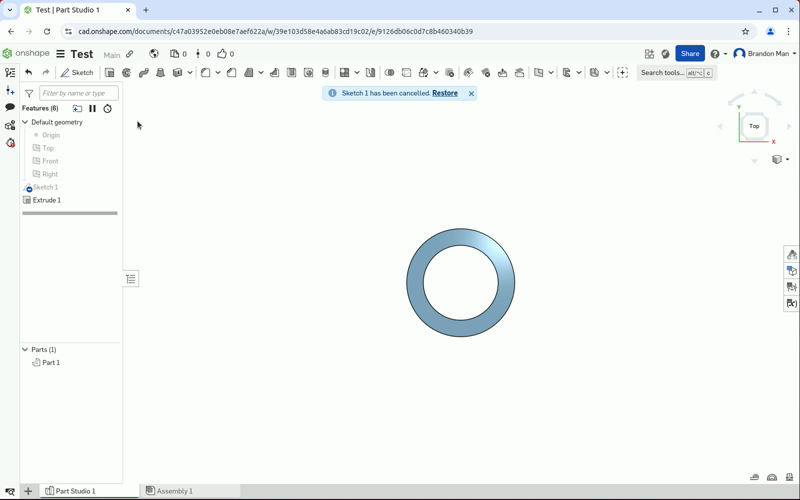
key(shift+h)
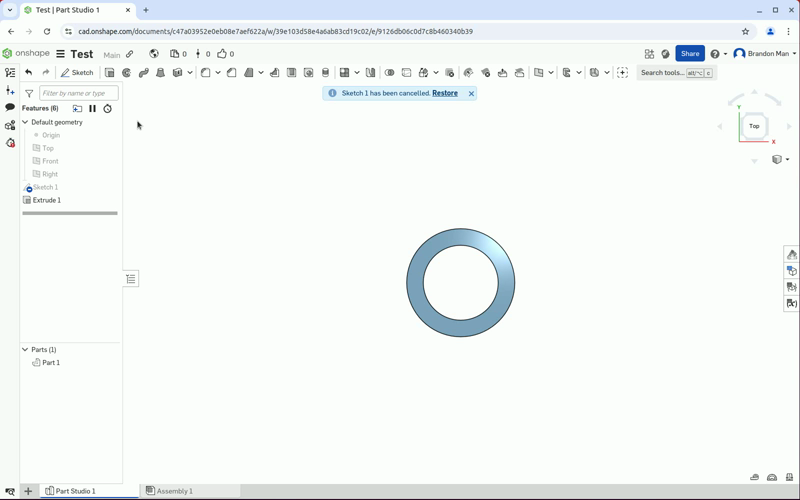
key(shift+h)
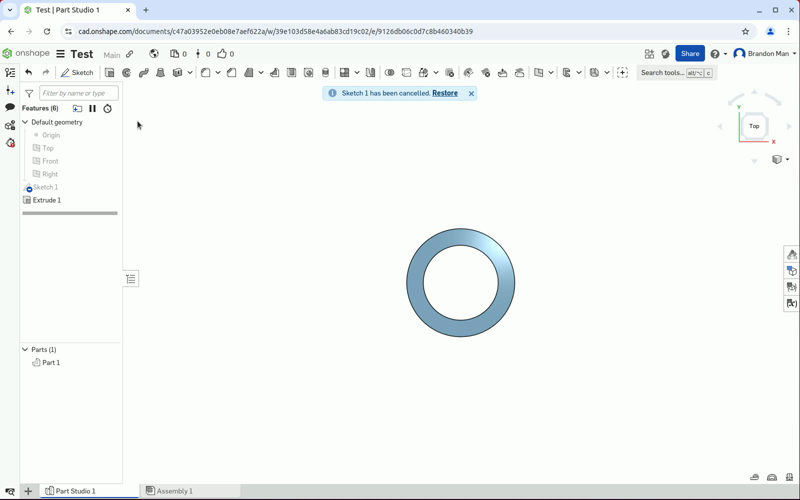
mouse_move(73, 189)
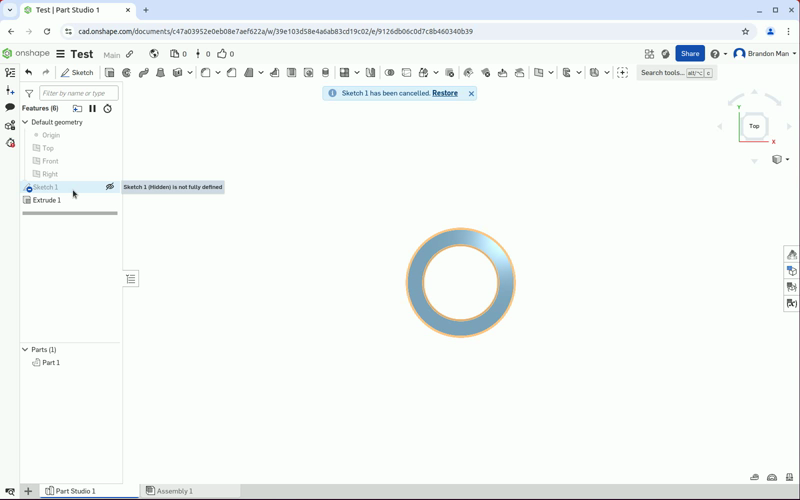
click(73, 189)
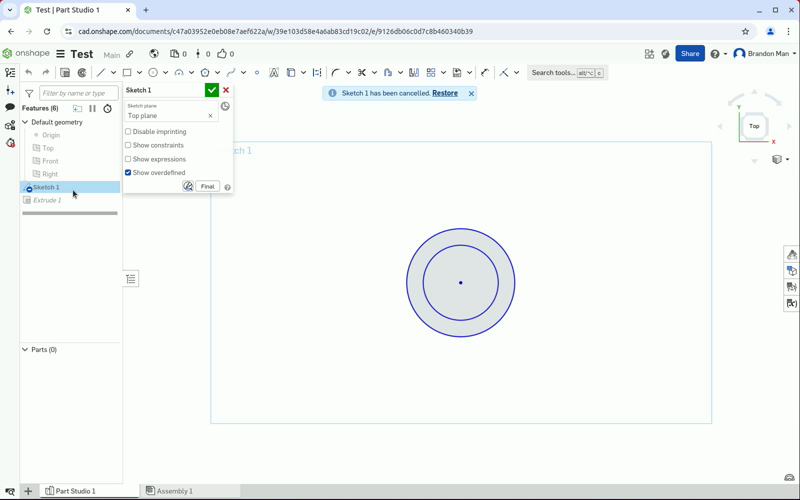
mouse_move(229, 92)
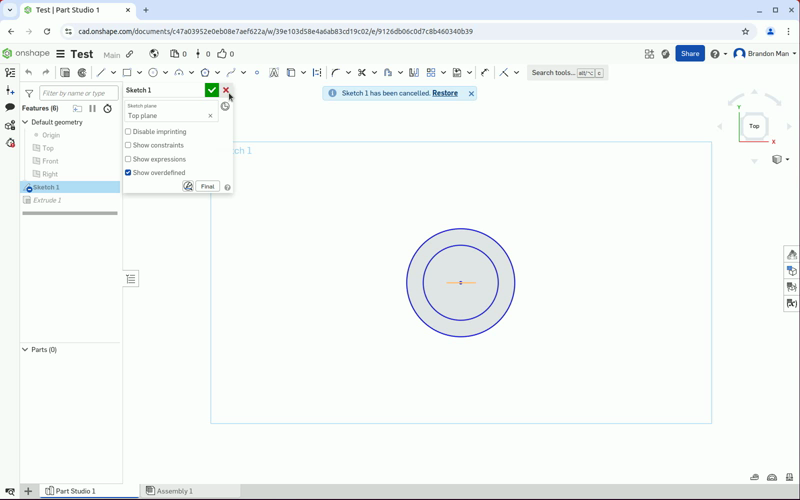
click(229, 92)
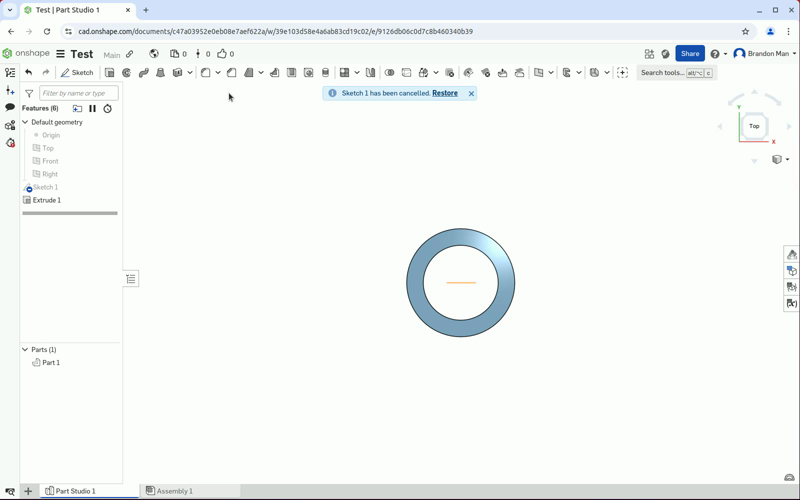
mouse_move(541, 75)
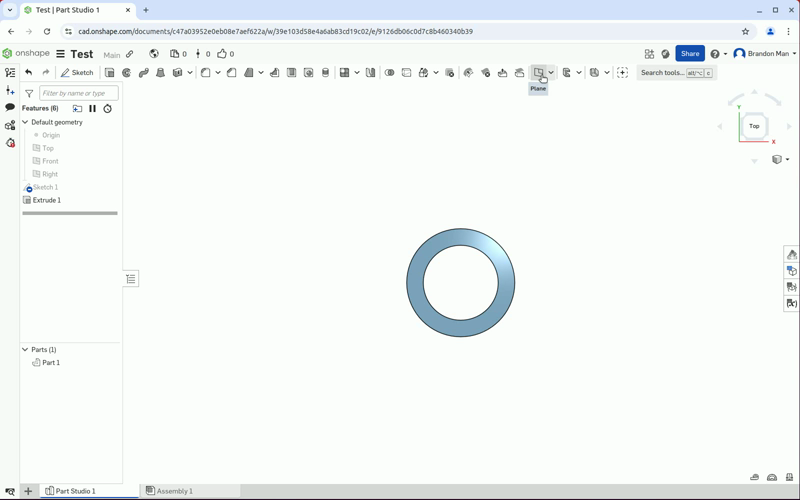
click(541, 75)
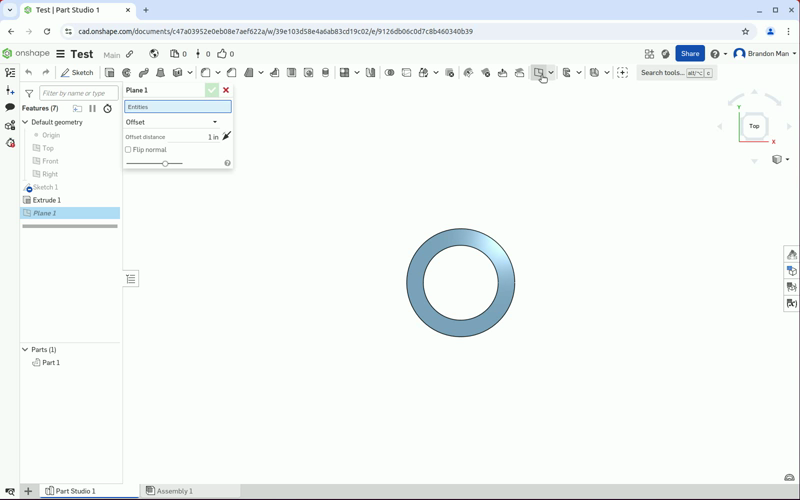
mouse_move(73, 150)
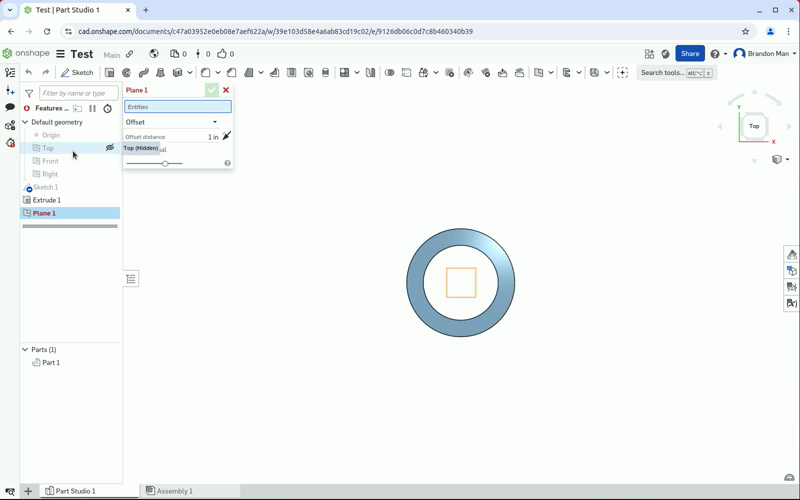
click(73, 150)
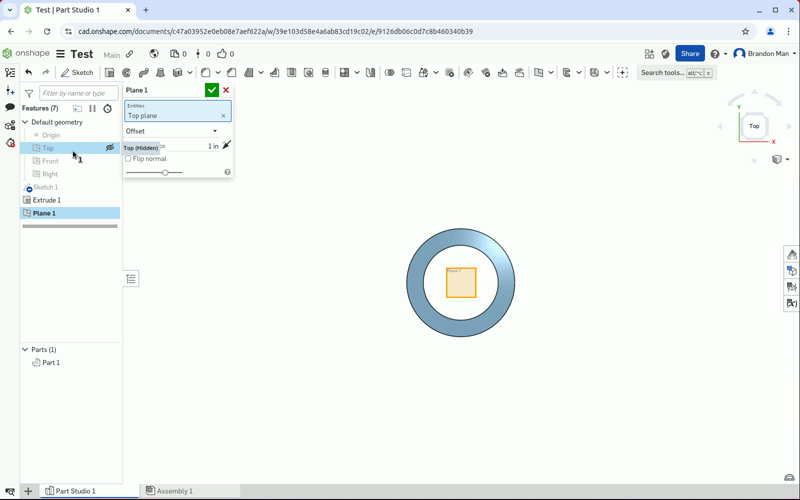
key(tab, 2)
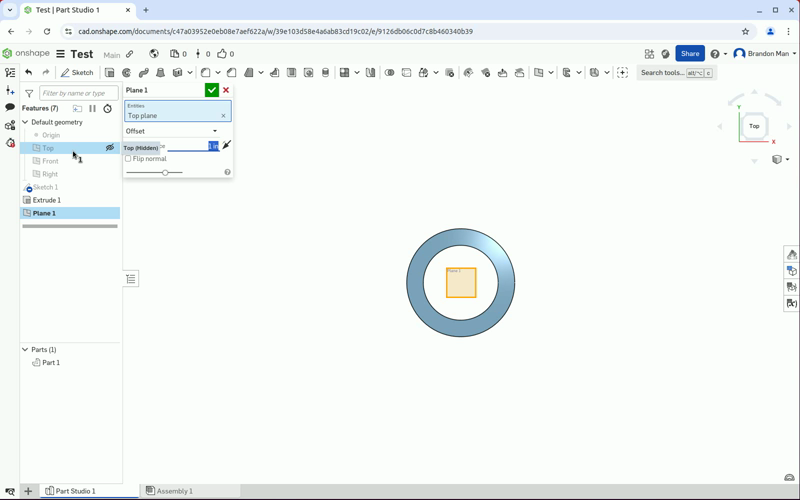
text(8.658)
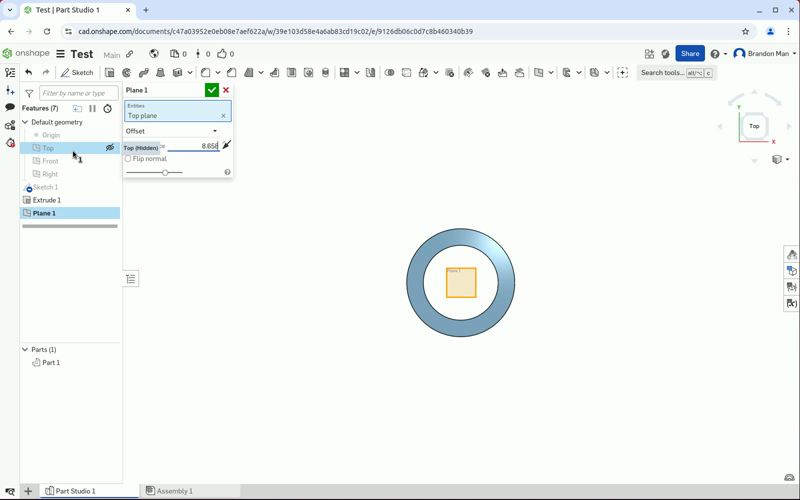
key(enter, 2)
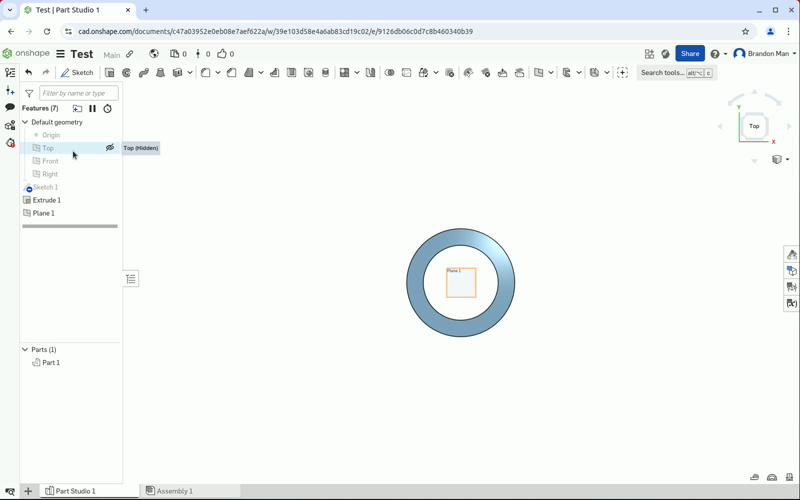
key(shift+s)
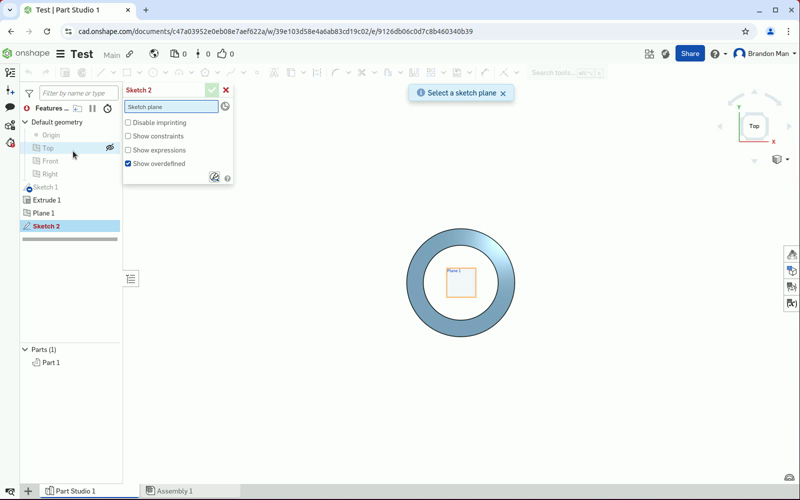
mouse_move(73, 215)
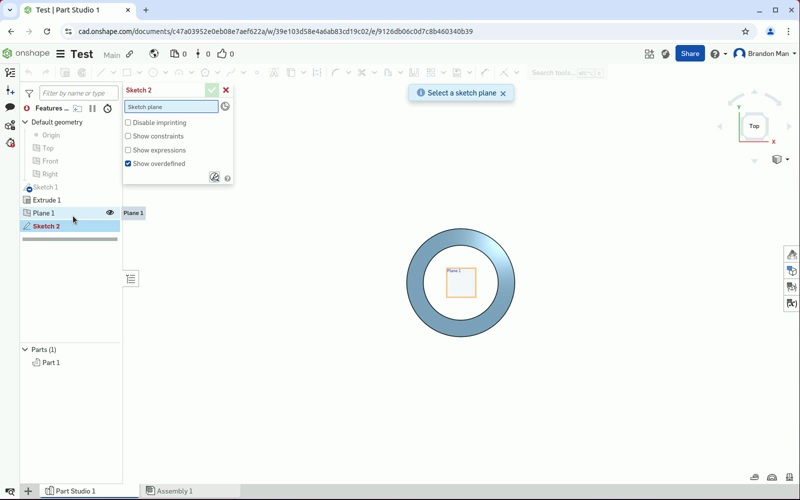
click(73, 215)
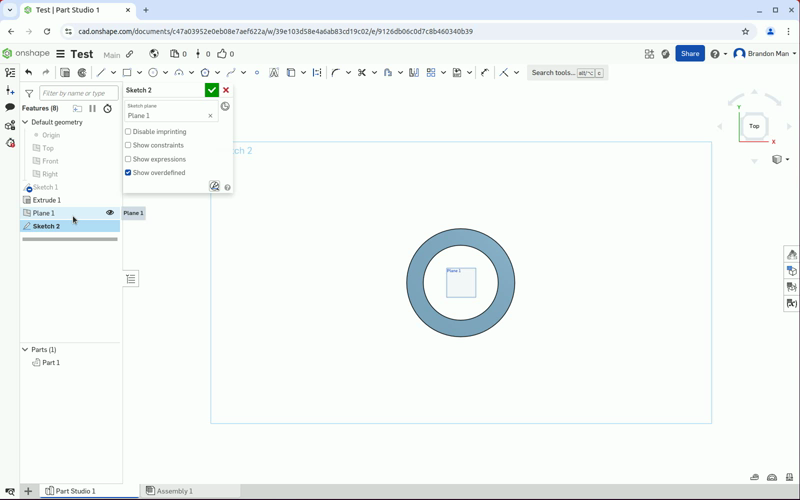
mouse_move(73, 352)
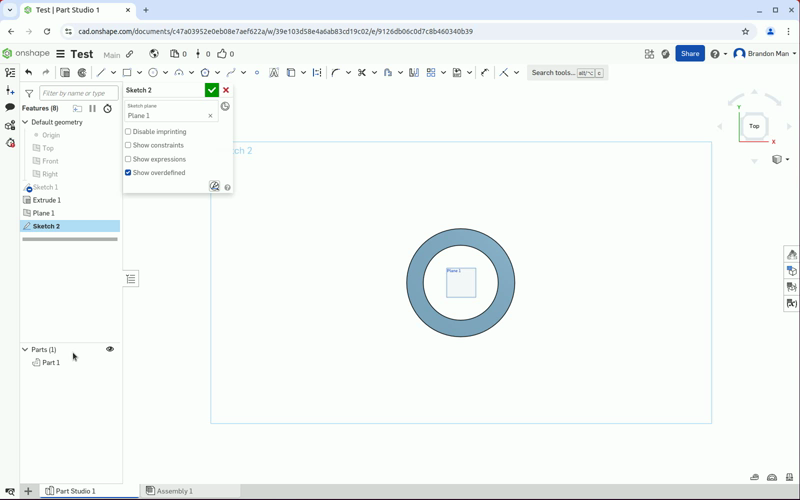
key(y)
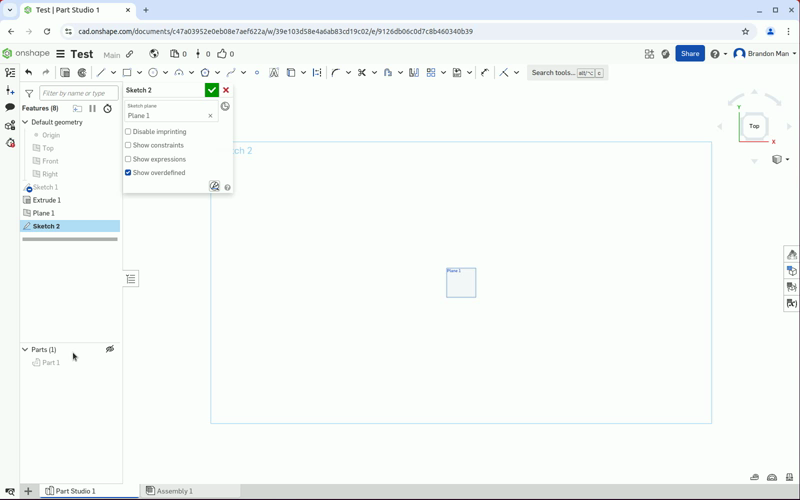
key(a)
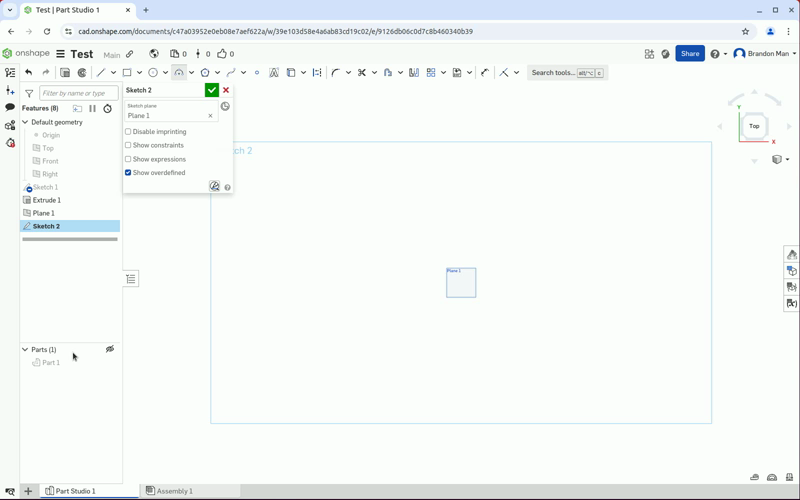
key_down(shift)
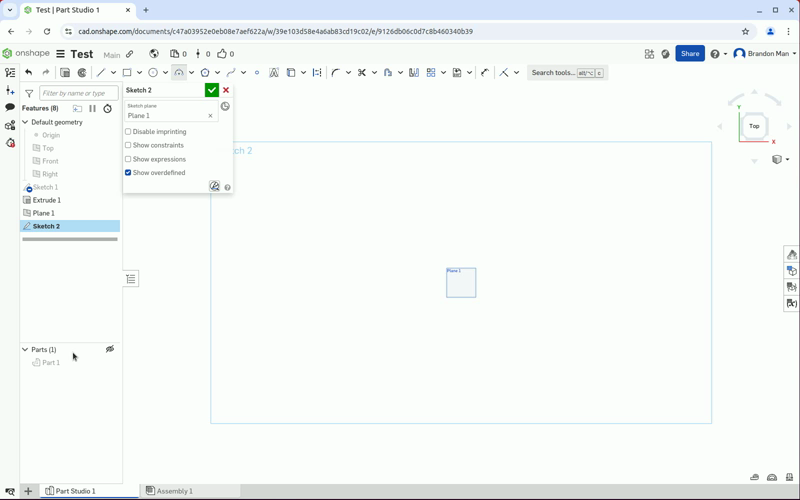
mouse_move(375, 201)
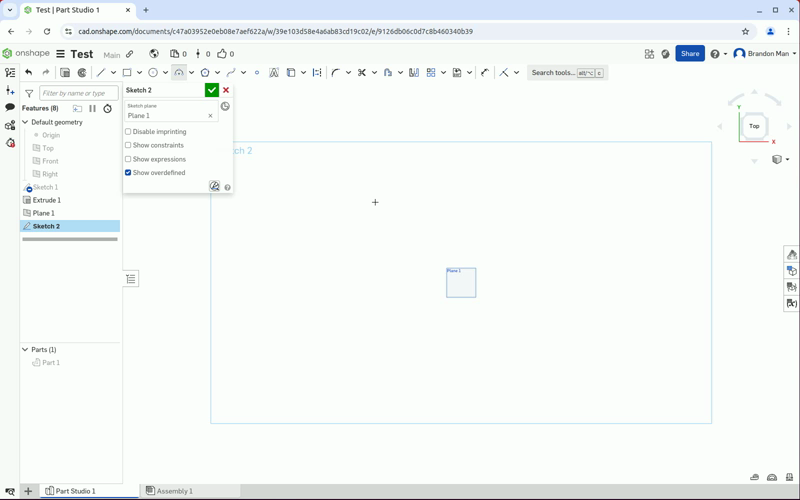
click(375, 201)
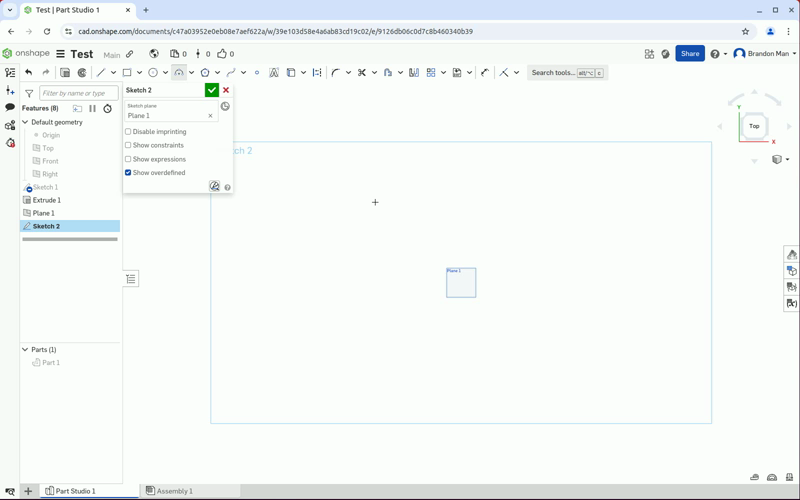
key_up(shift)
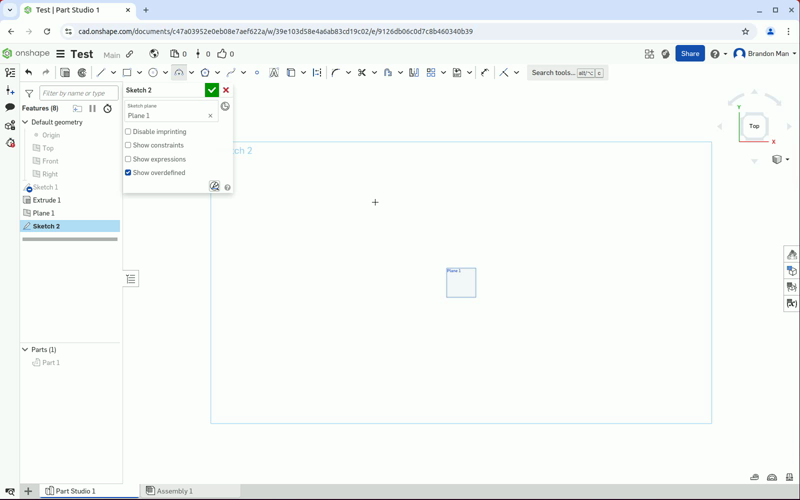
key_down(shift)
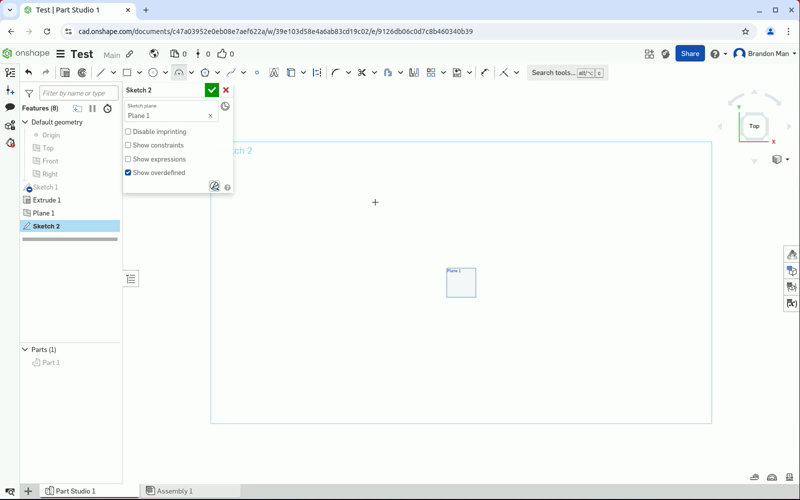
mouse_move(416, 182)
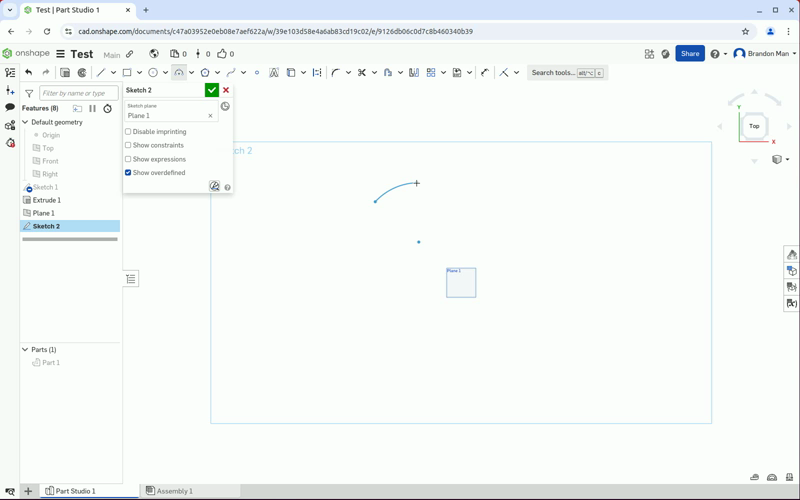
click(416, 182)
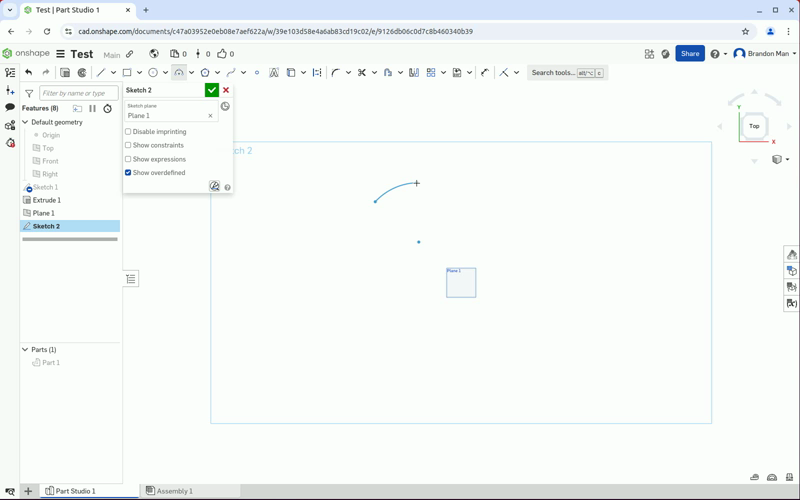
mouse_move(392, 183)
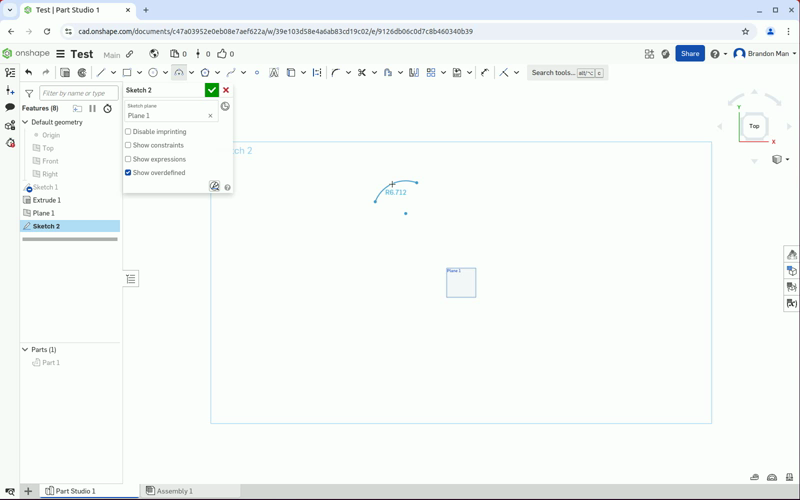
click(392, 183)
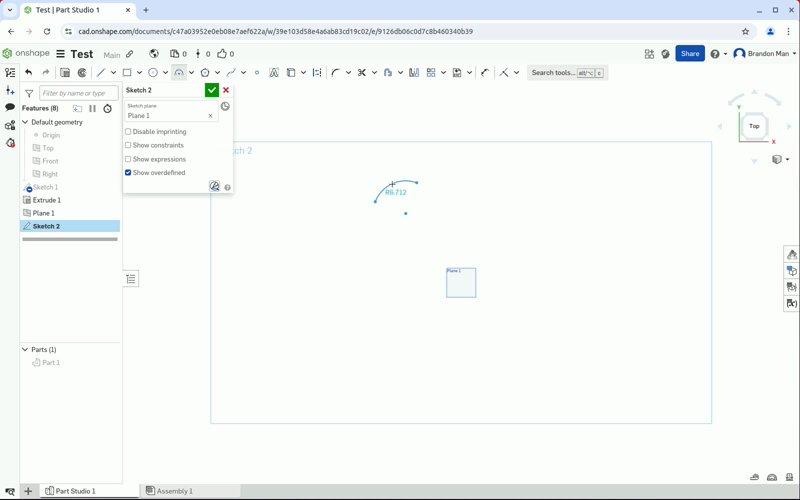
key_up(shift)
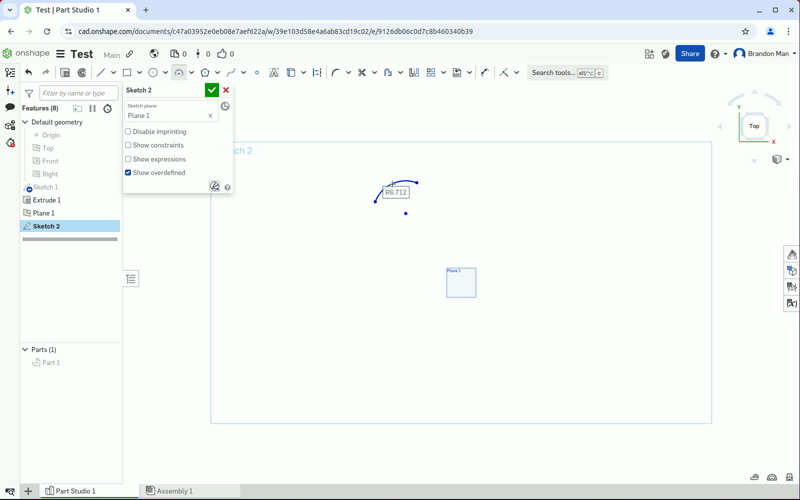
mouse_move(416, 182)
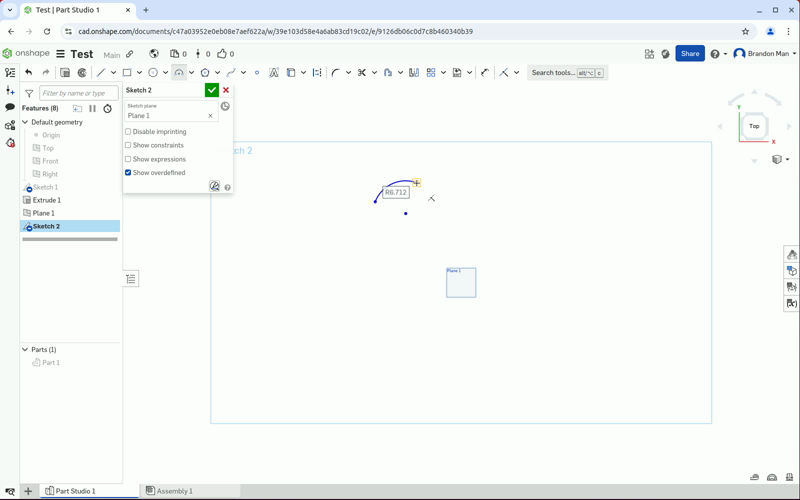
click(416, 182)
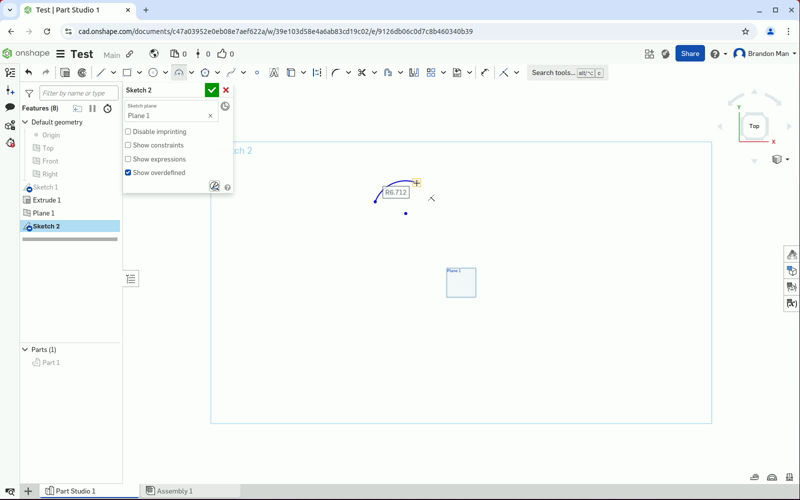
mouse_move(375, 201)
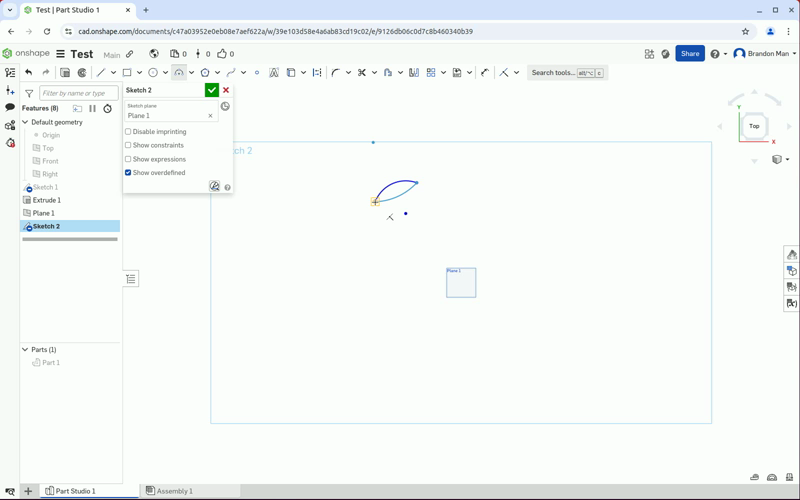
click(375, 201)
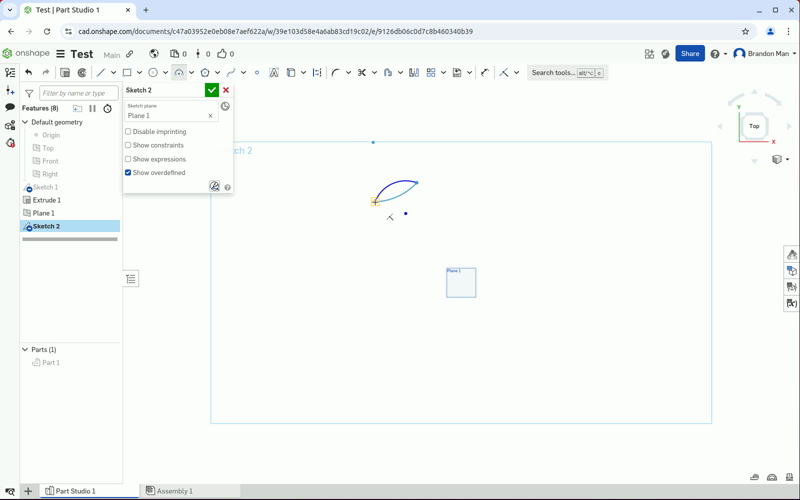
key_down(shift)
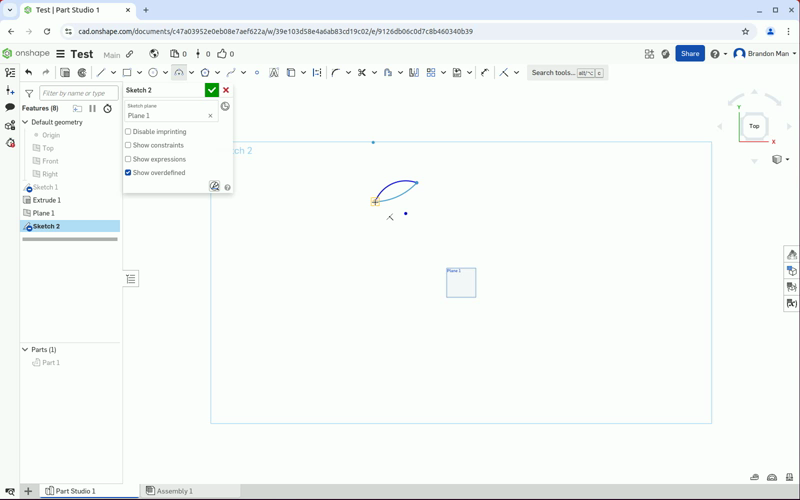
mouse_move(386, 171)
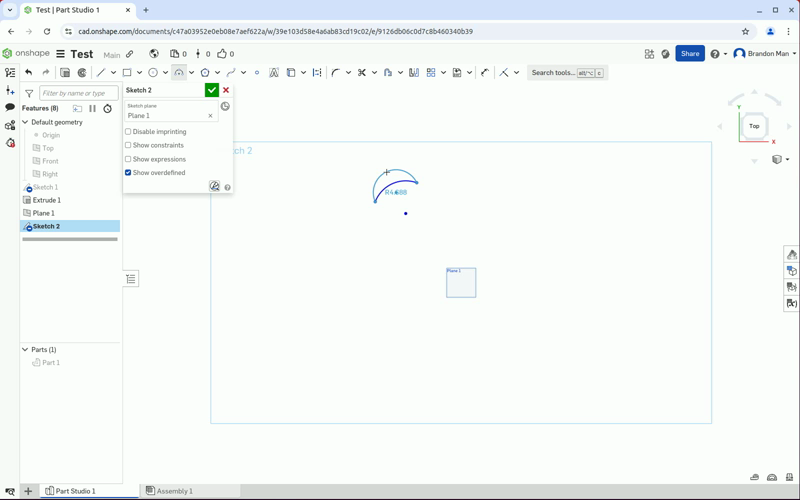
click(386, 171)
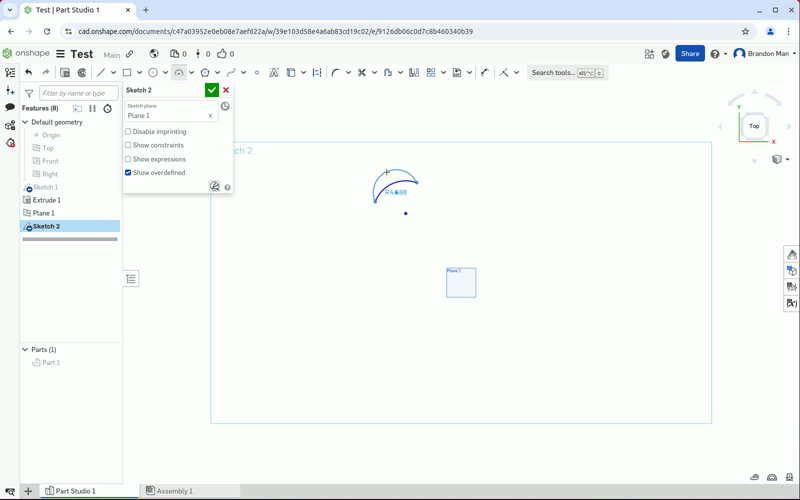
key_up(shift)
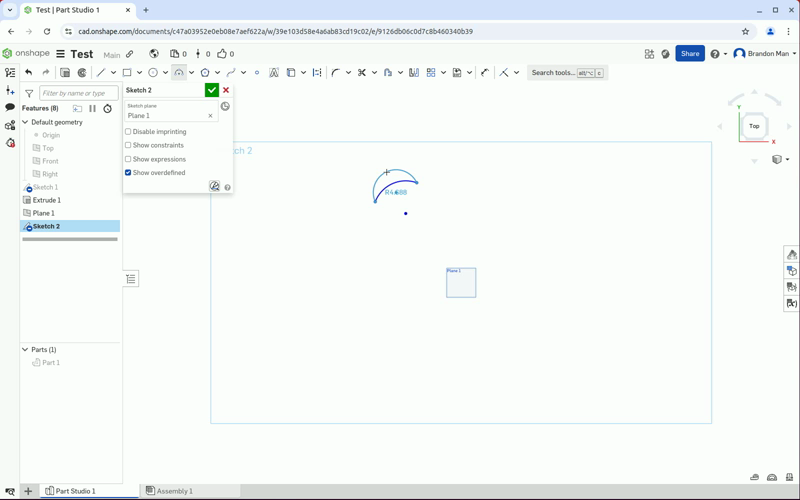
key(esc)
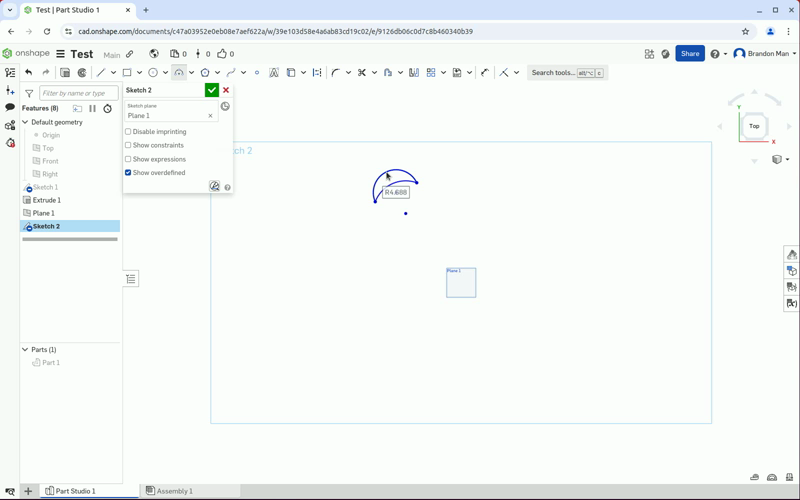
mouse_move(384, 187)
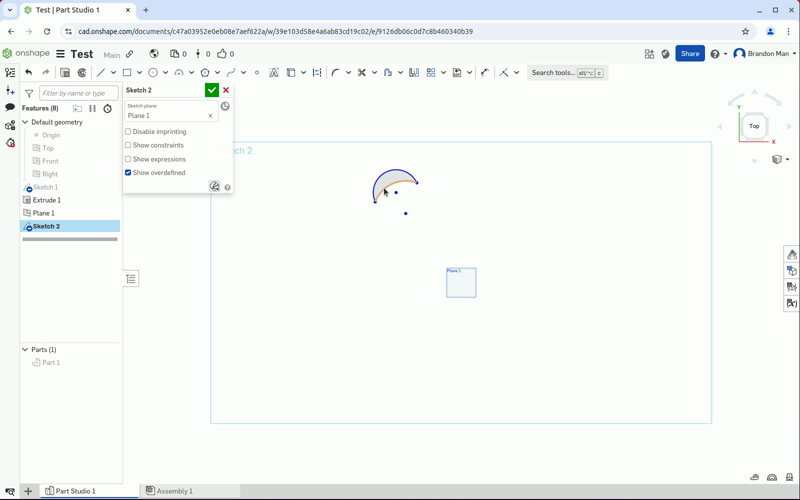
scroll(6)
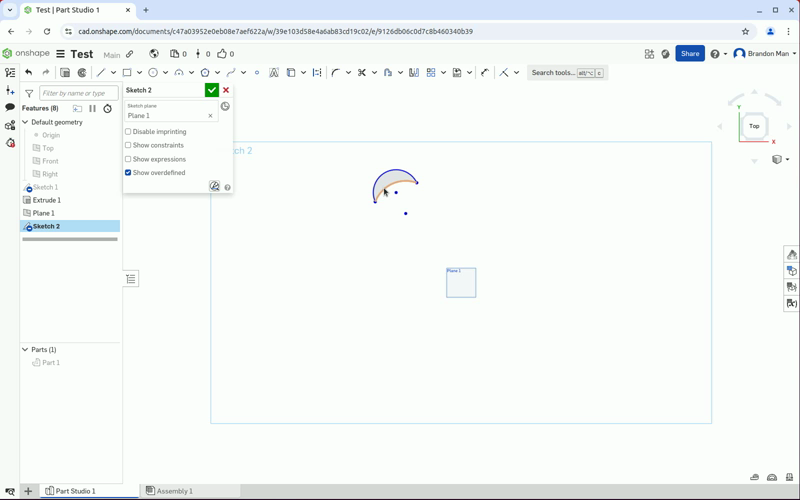
scroll(6)
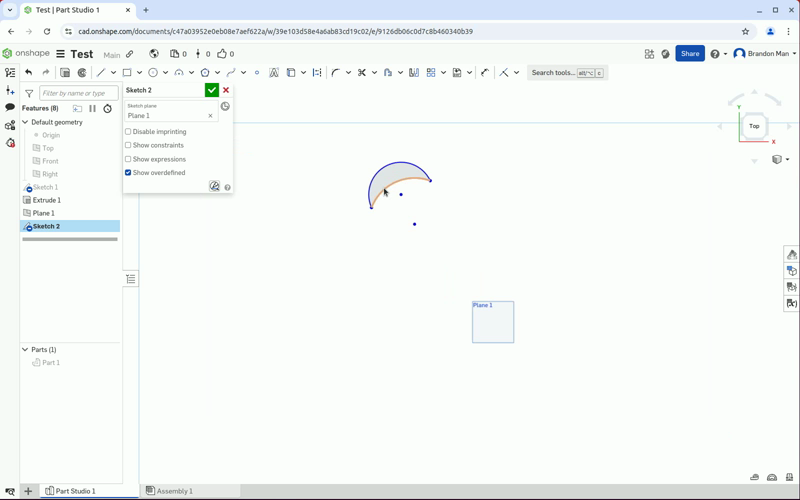
scroll(6)
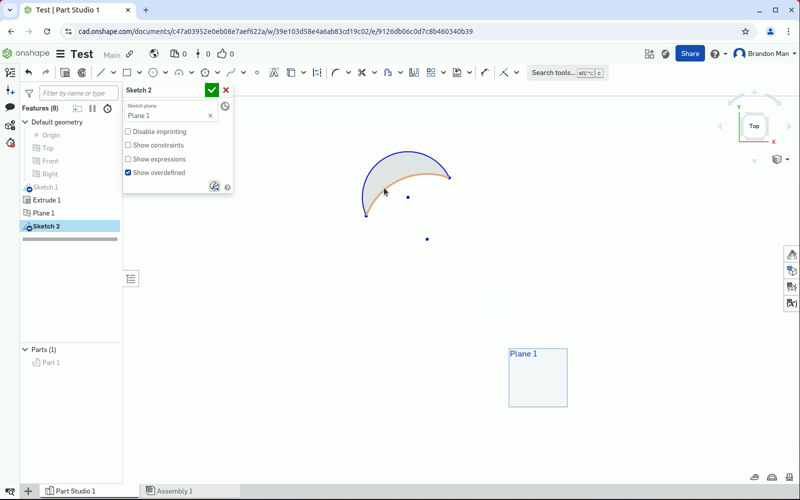
scroll(6)
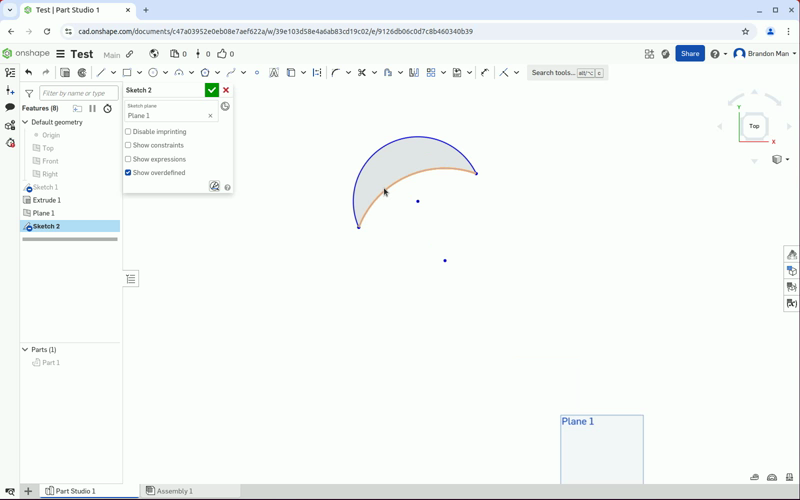
scroll(6)
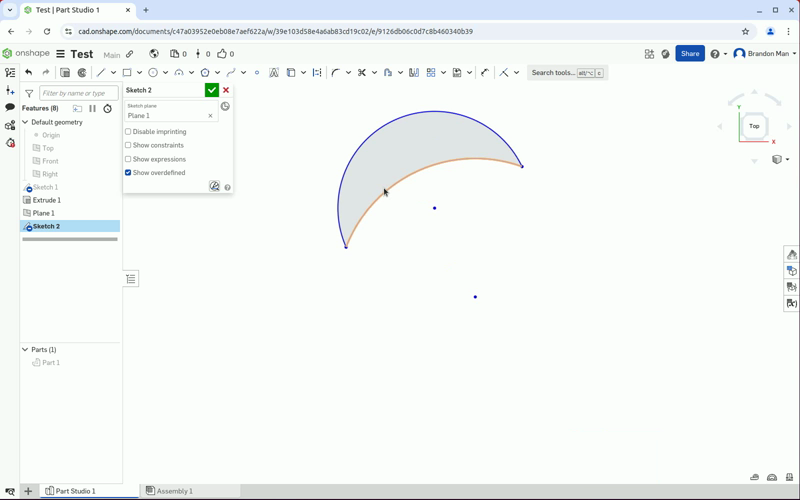
scroll(6)
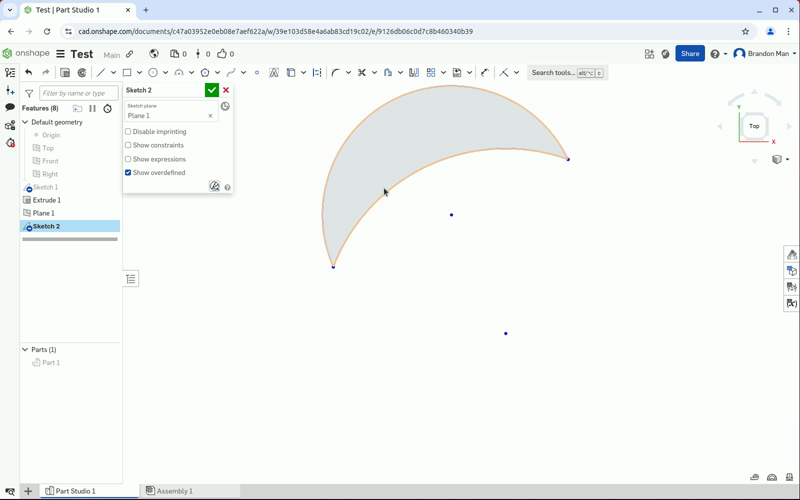
scroll(6)
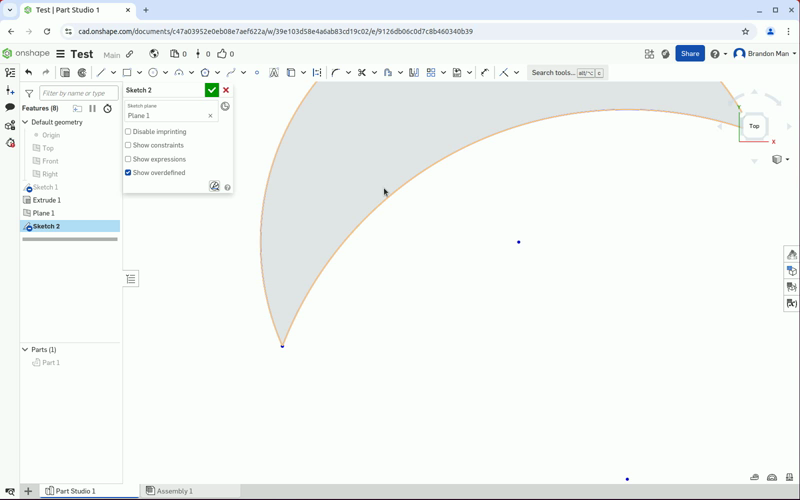
click(384, 187)
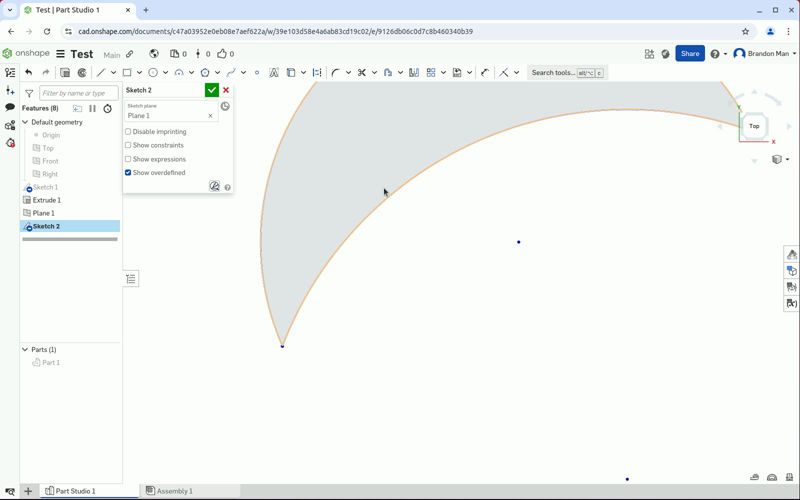
scroll(-6)
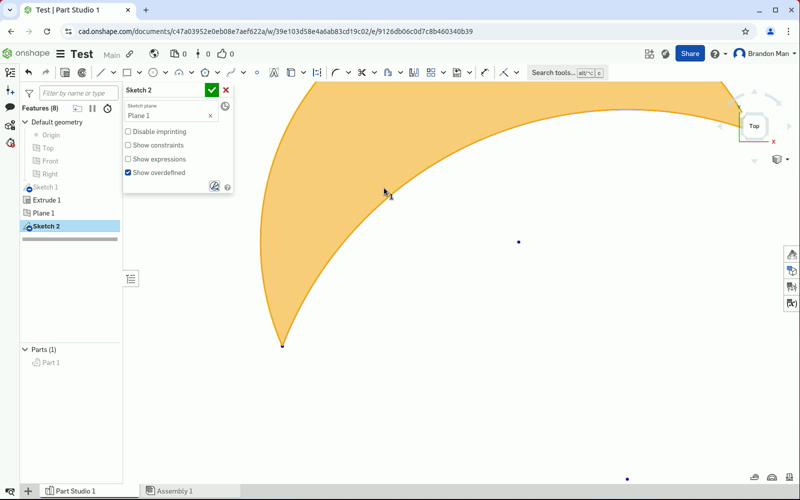
scroll(-6)
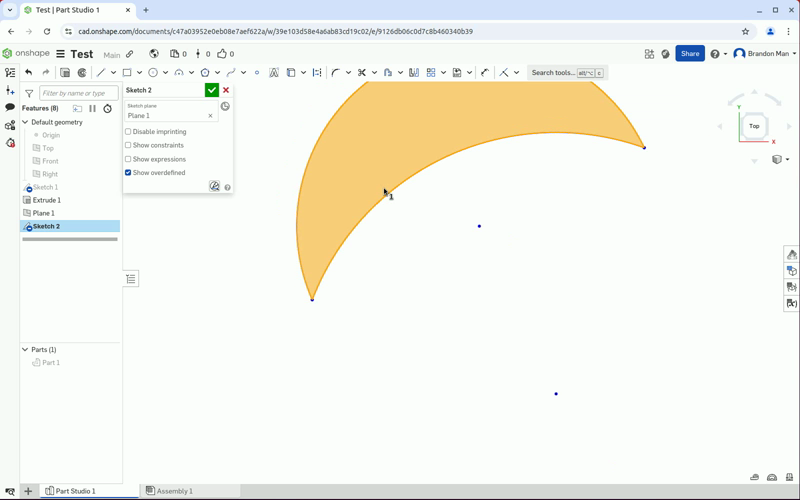
scroll(-6)
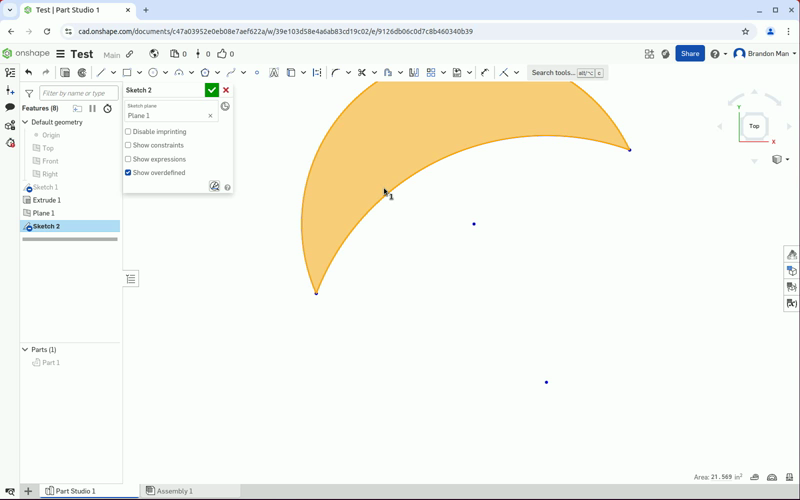
scroll(-6)
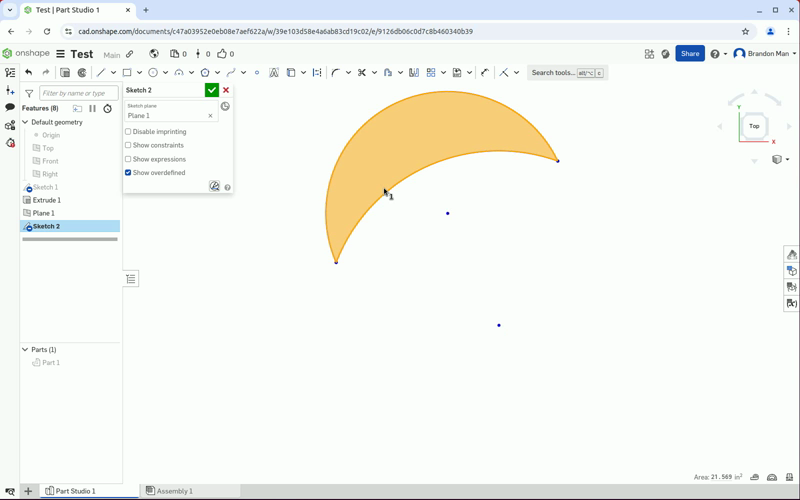
scroll(-6)
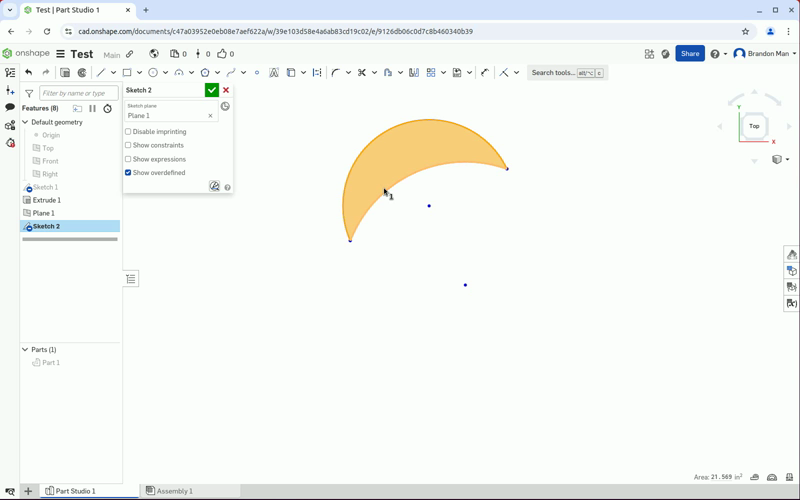
scroll(-6)
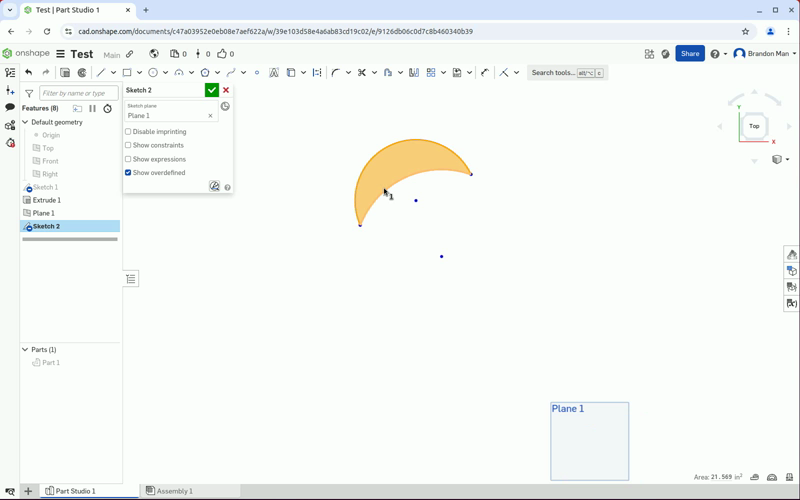
scroll(-6)
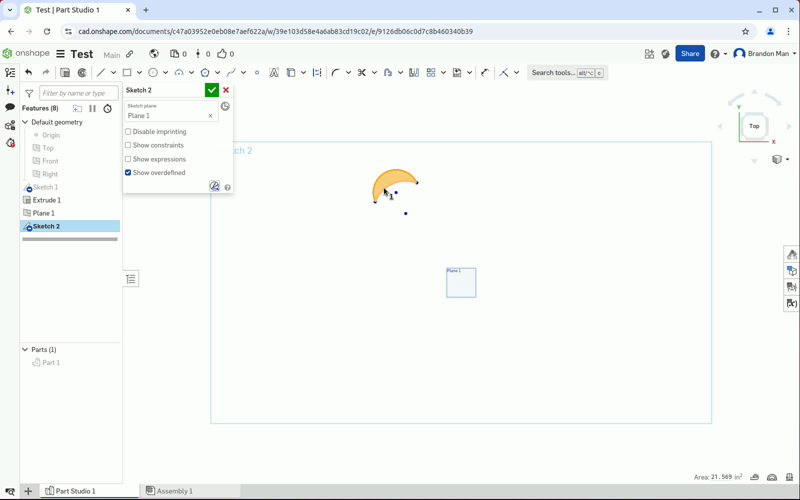
mouse_move(73, 352)
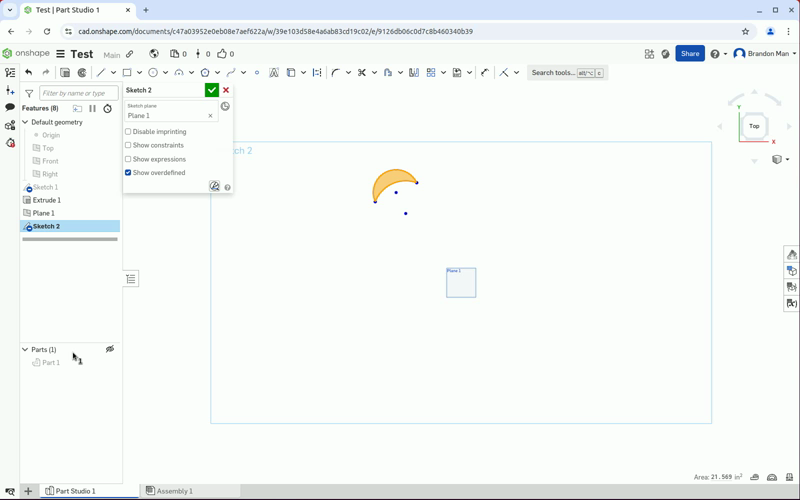
key(shift+y)
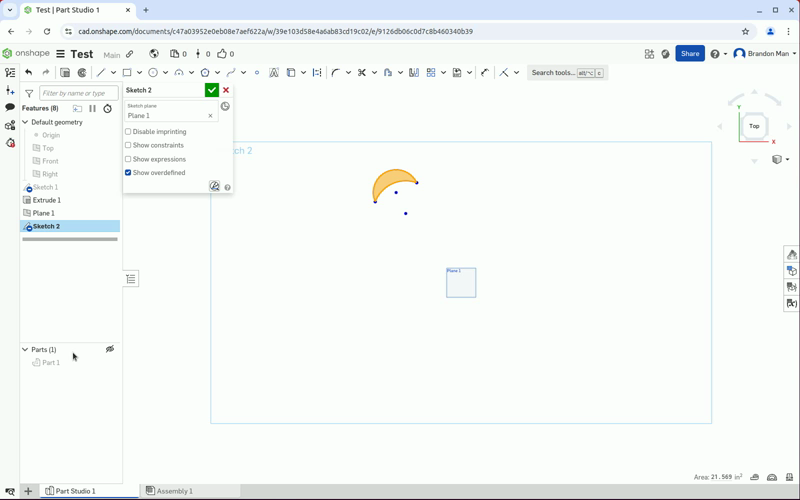
key(shift+e)
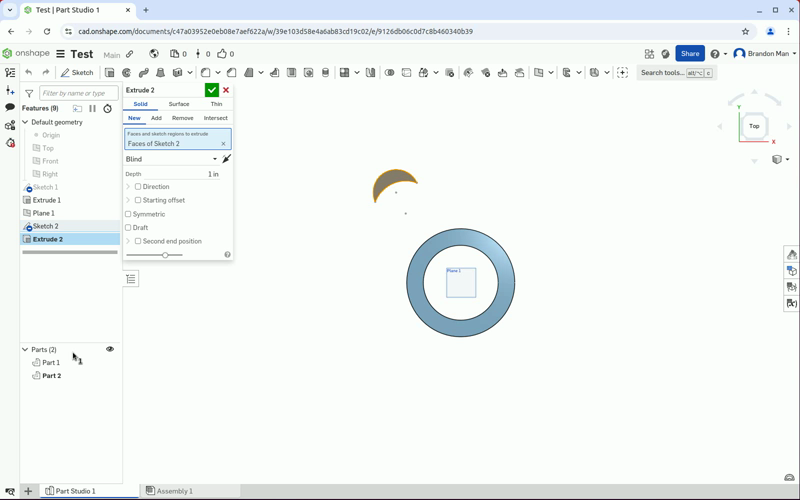
mouse_move(143, 106)
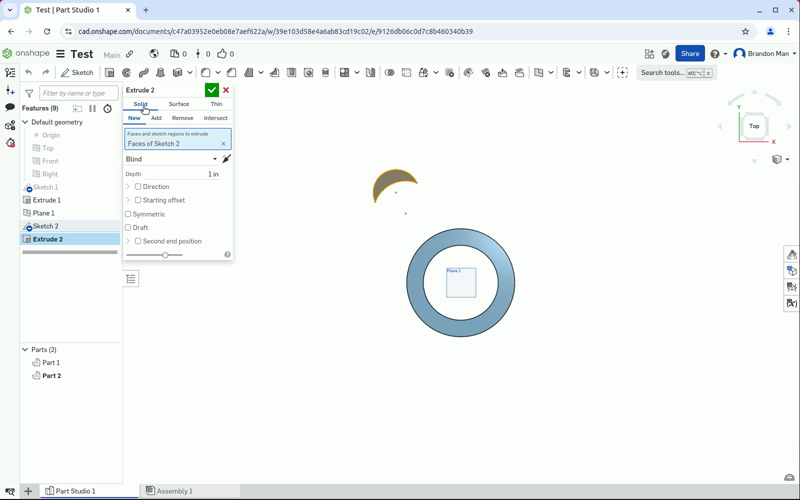
click(143, 106)
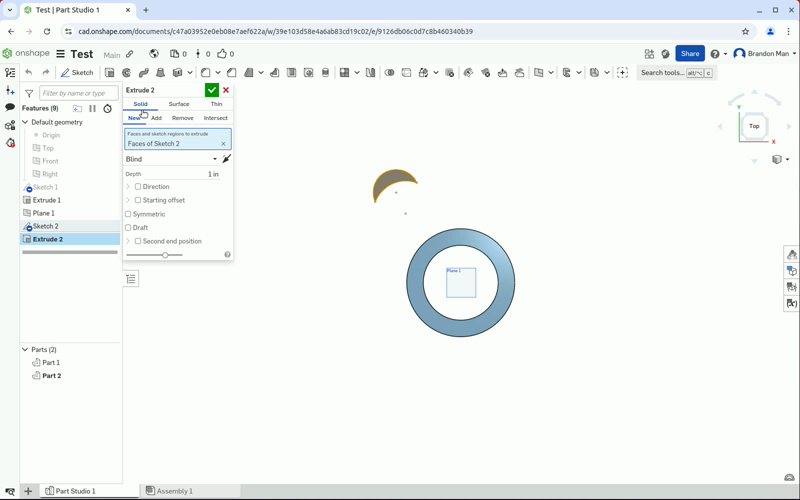
mouse_move(137, 120)
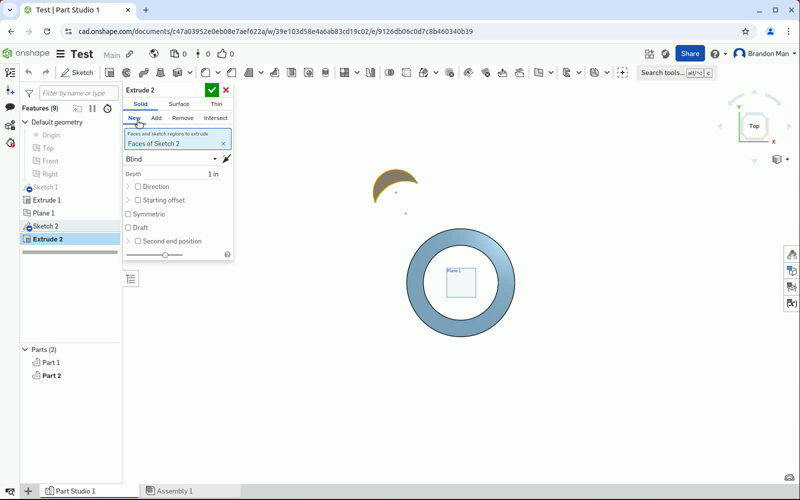
click(137, 120)
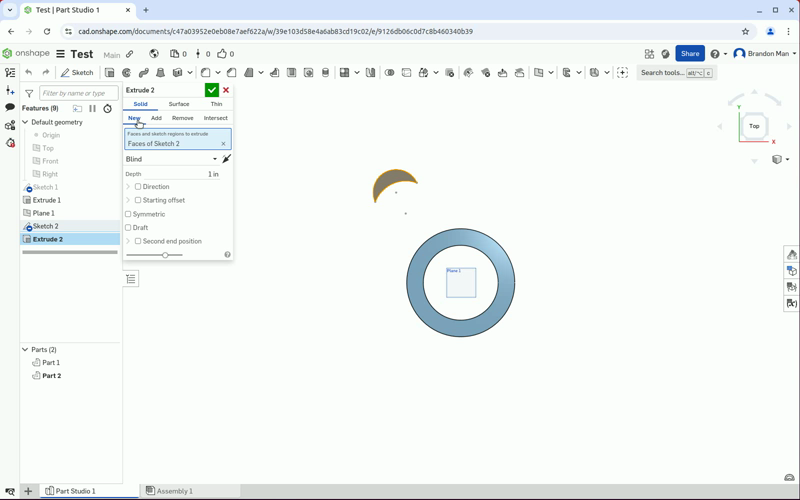
key(tab, 4)
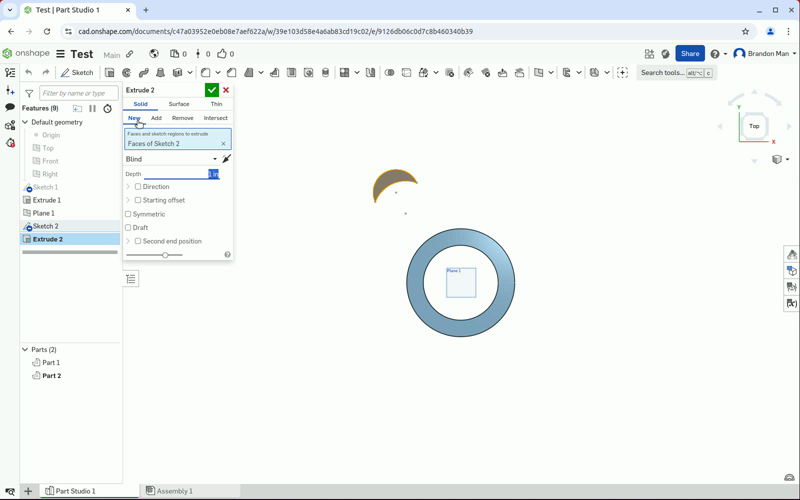
text(8.666)
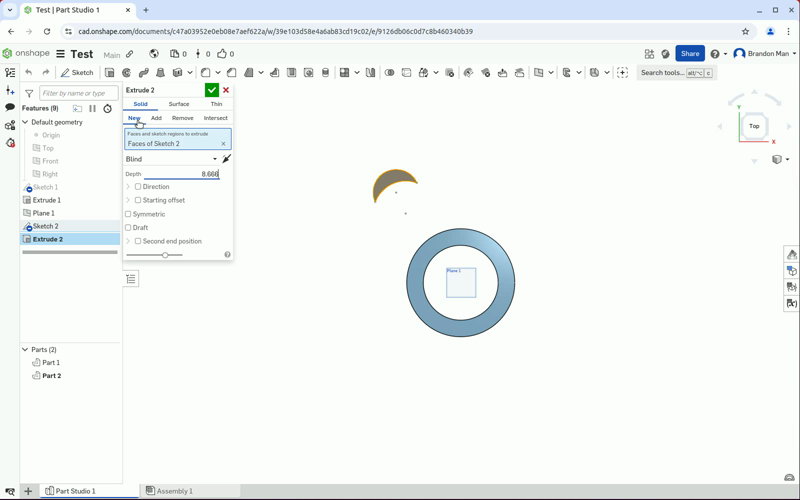
key(enter)
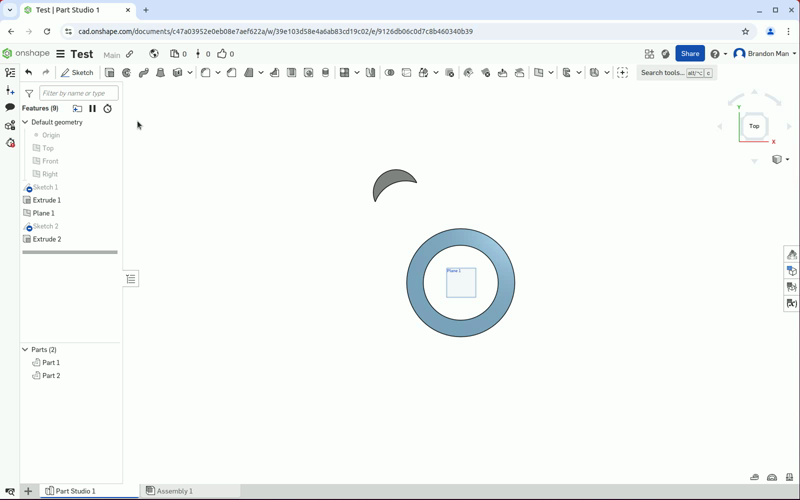
key(shift+h)
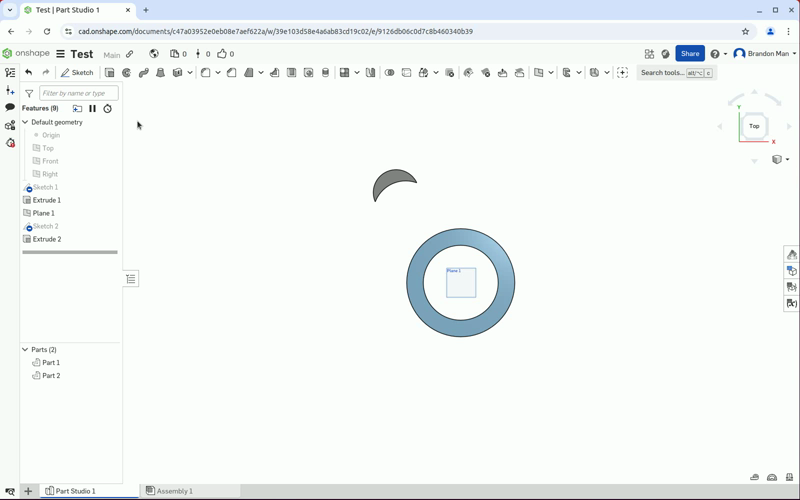
key(shift+h)
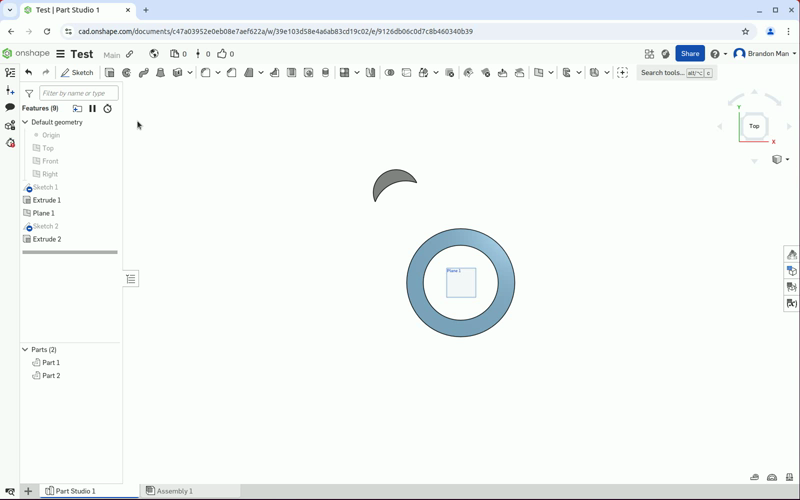
mouse_move(73, 189)
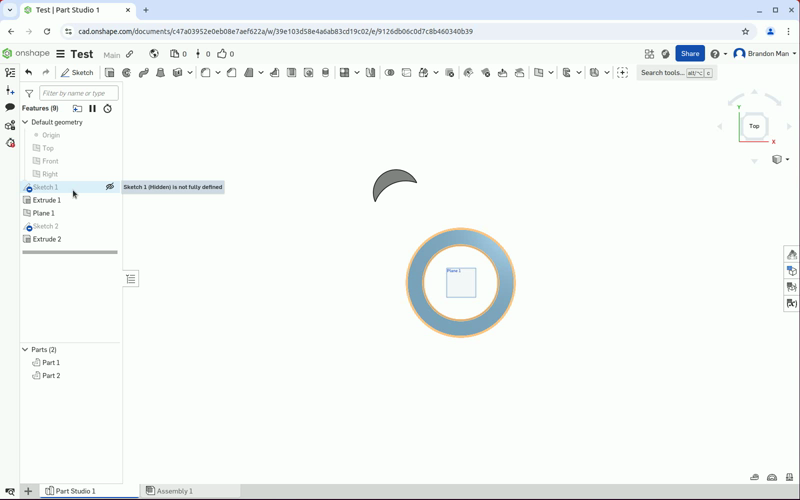
click(73, 189)
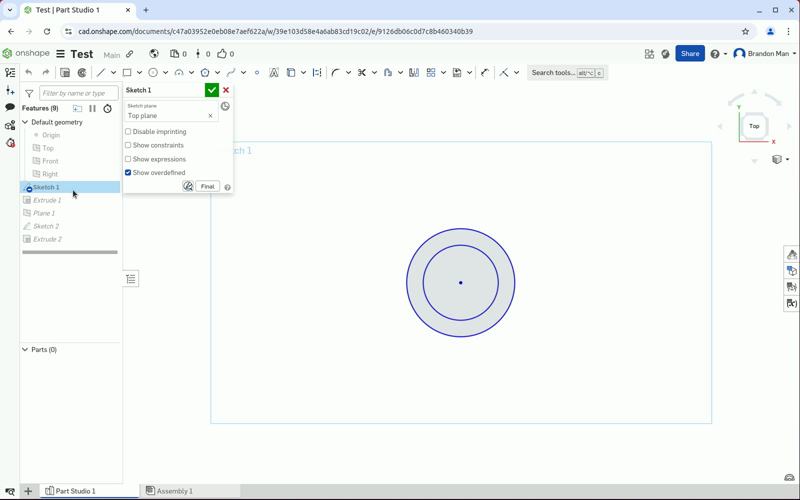
mouse_move(229, 92)
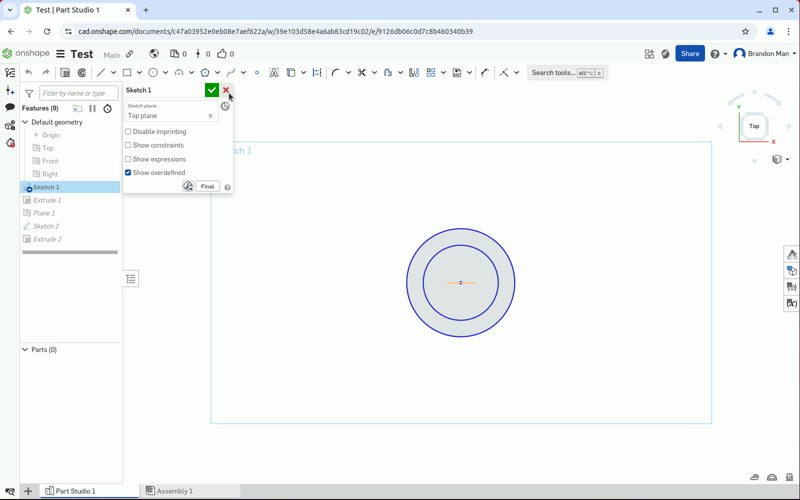
click(229, 92)
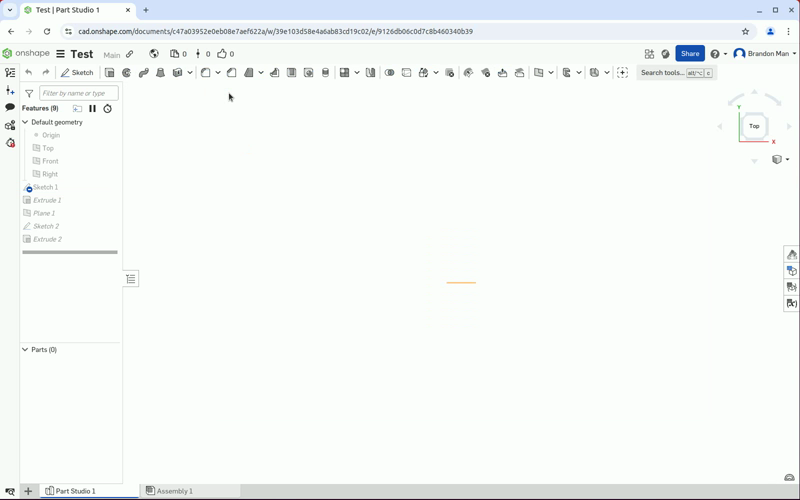
key(shift+s)
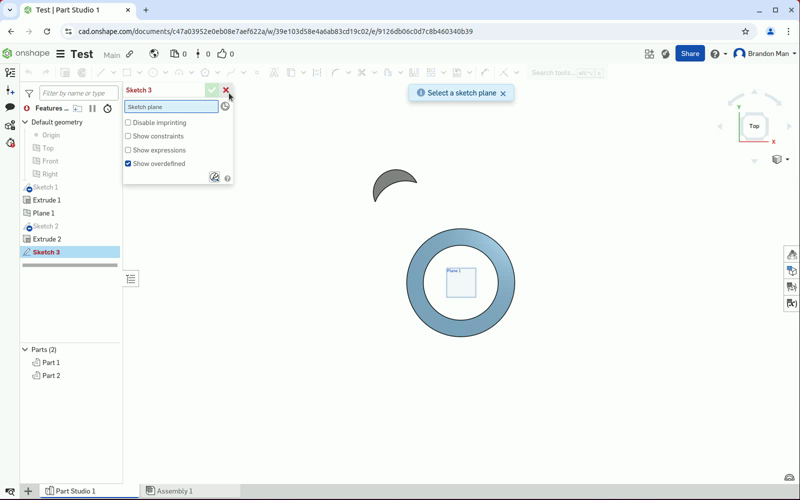
mouse_move(73, 215)
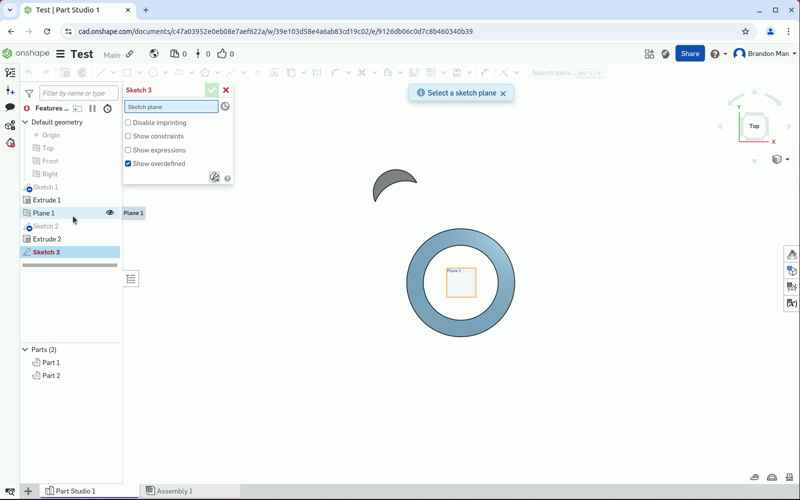
click(73, 215)
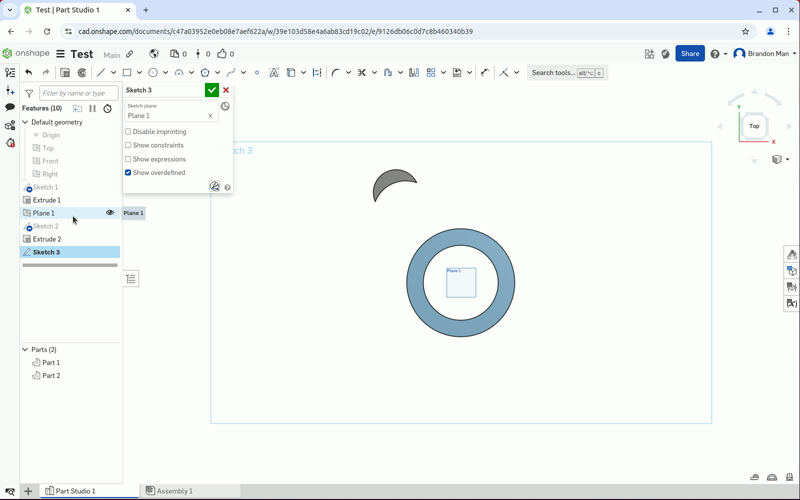
mouse_move(73, 352)
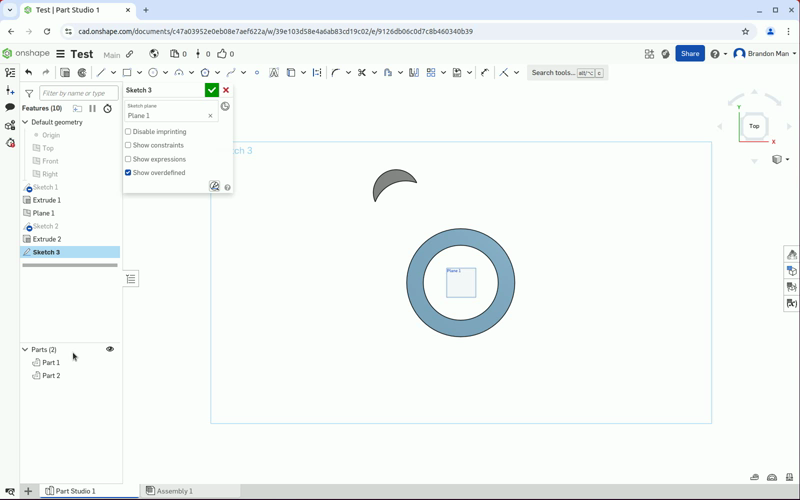
key(y)
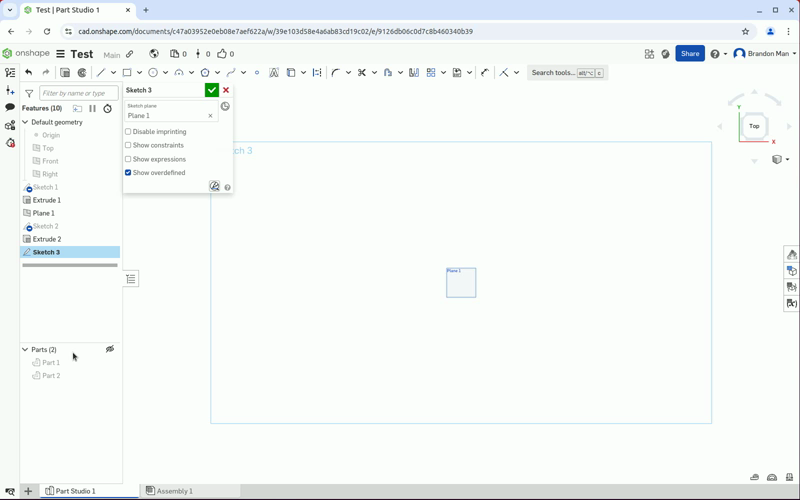
key(a)
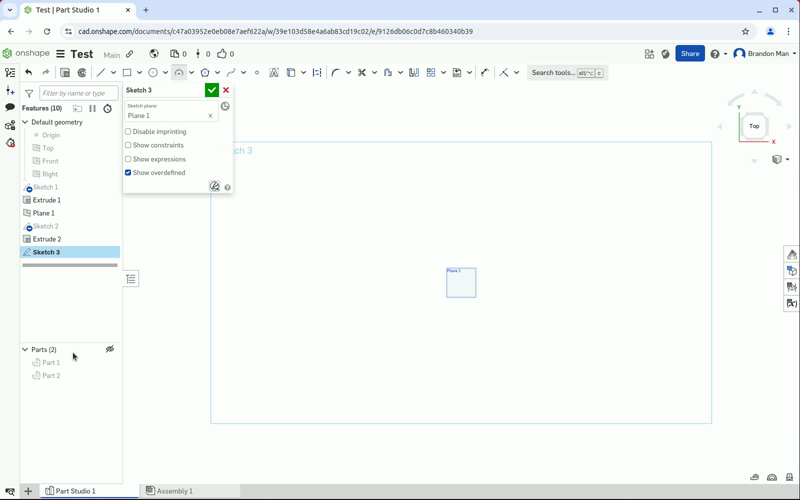
key_down(shift)
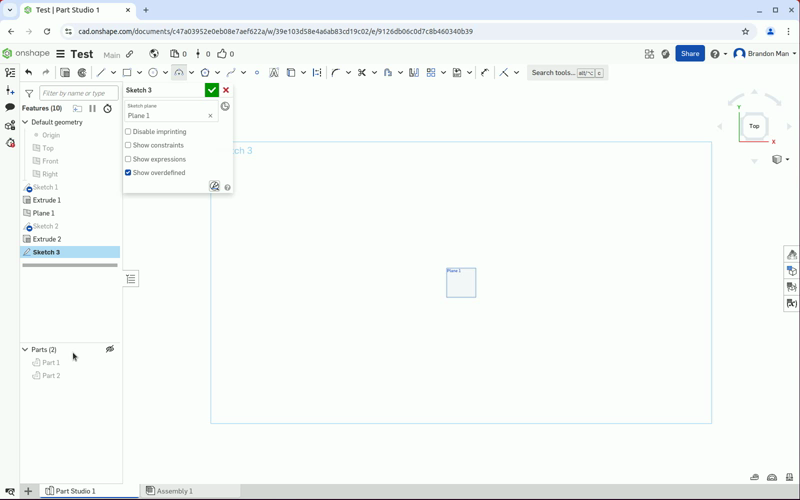
mouse_move(375, 201)
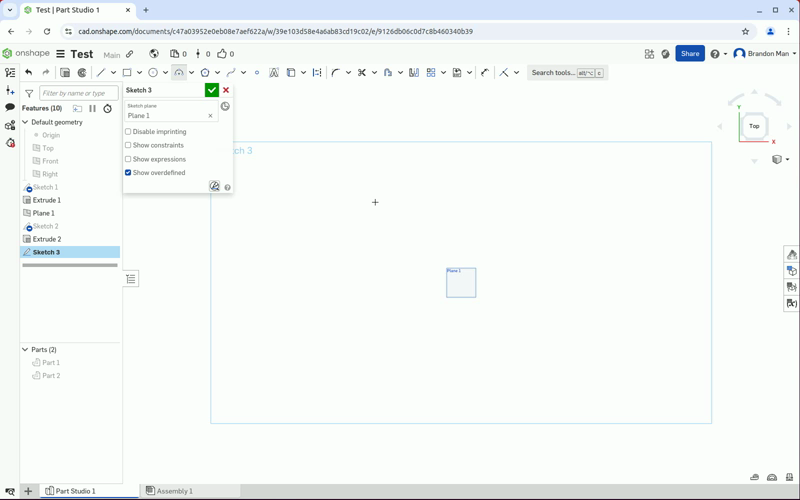
click(375, 201)
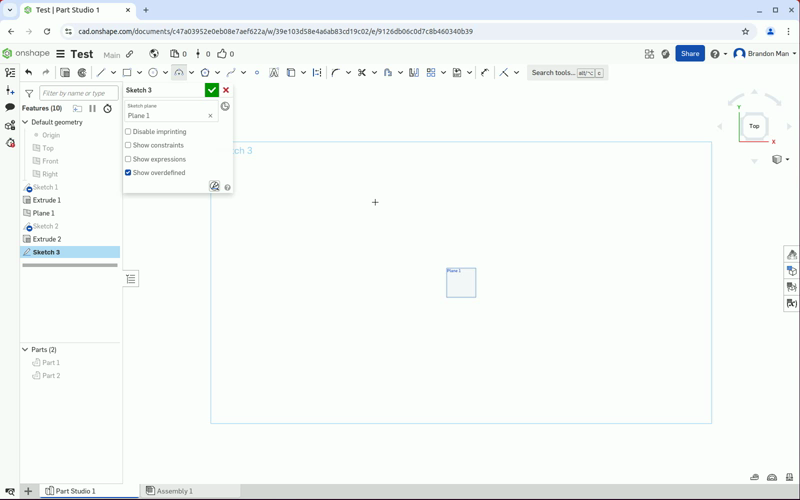
key_up(shift)
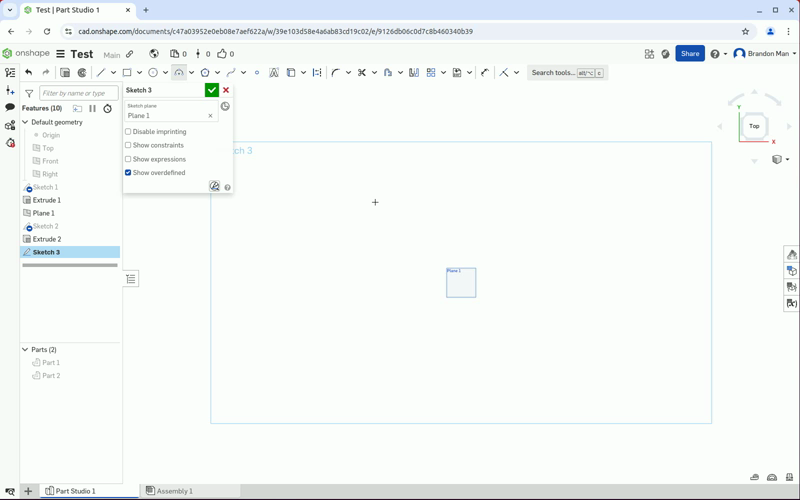
key_down(shift)
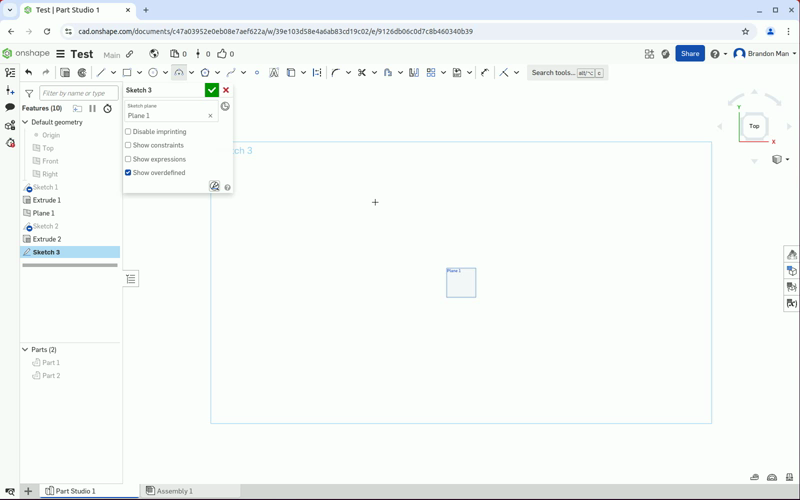
mouse_move(416, 182)
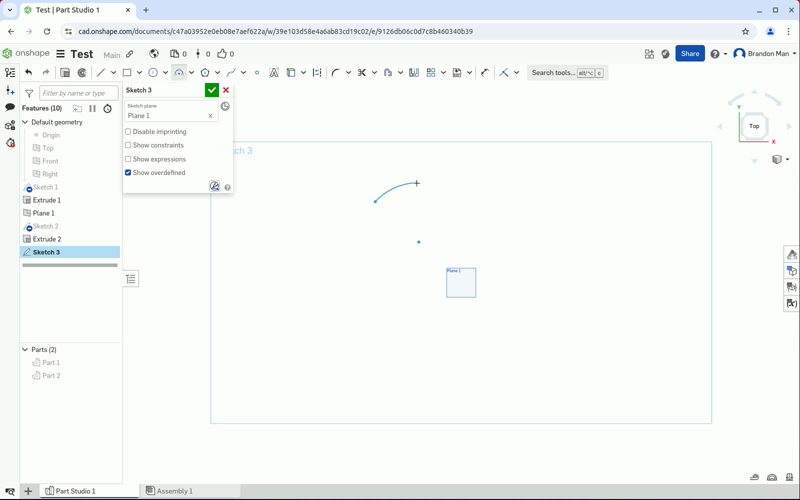
click(416, 182)
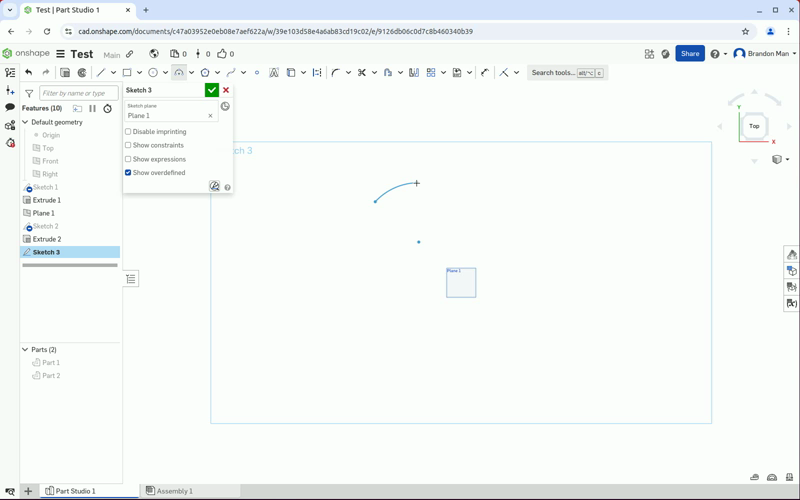
mouse_move(419, 243)
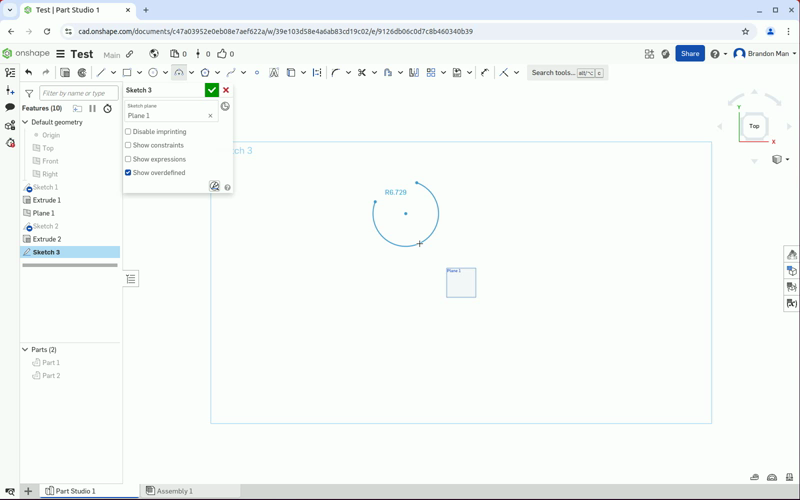
click(419, 243)
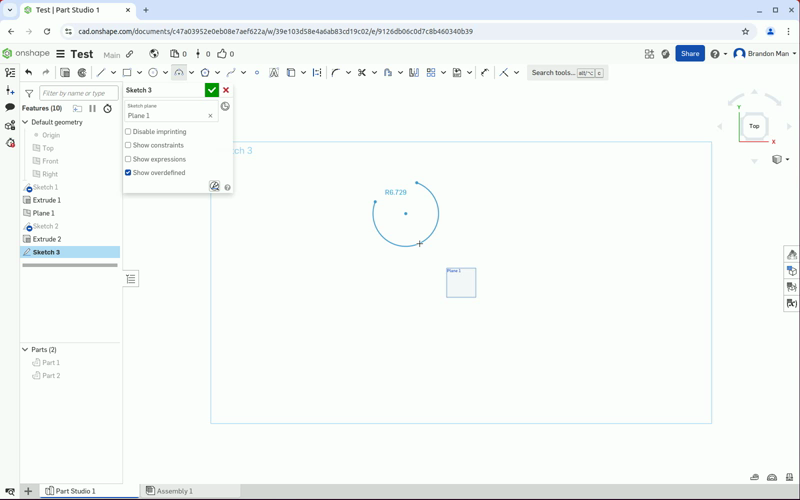
key_up(shift)
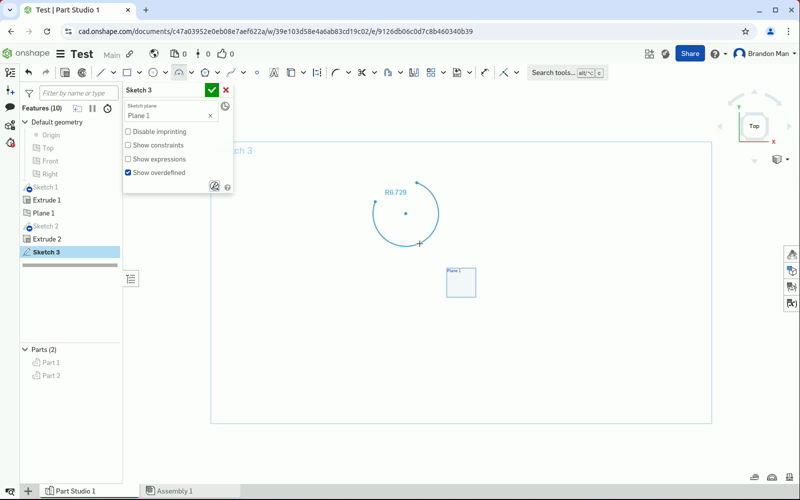
mouse_move(416, 182)
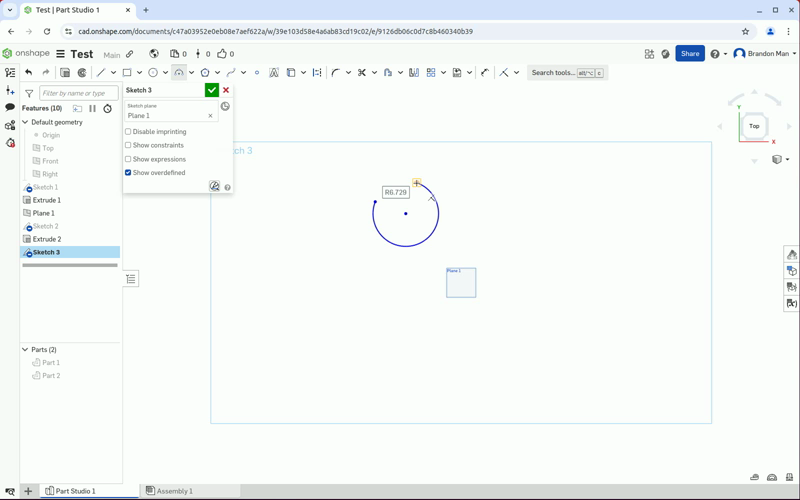
click(416, 182)
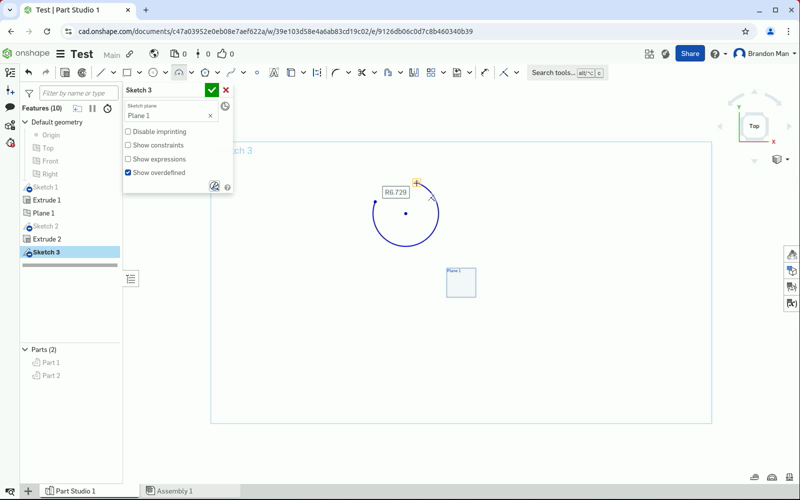
mouse_move(375, 201)
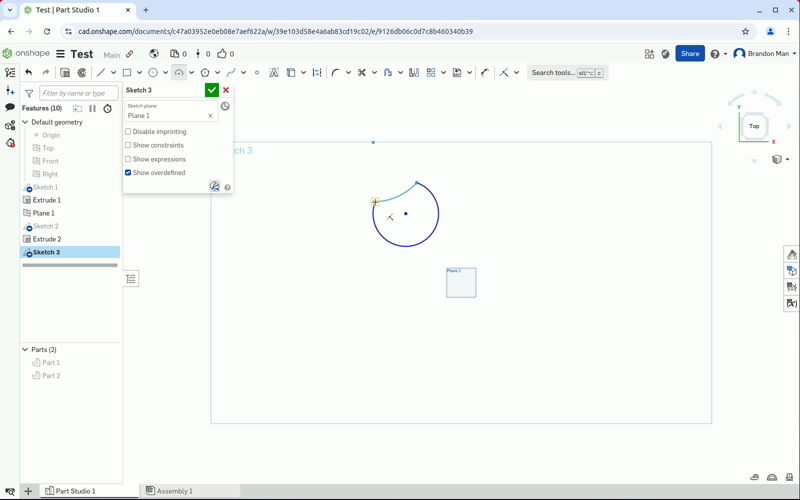
click(375, 201)
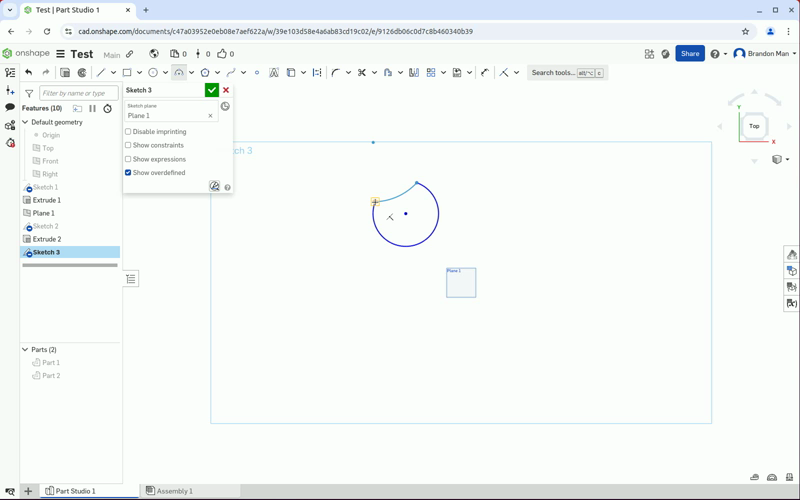
key_down(shift)
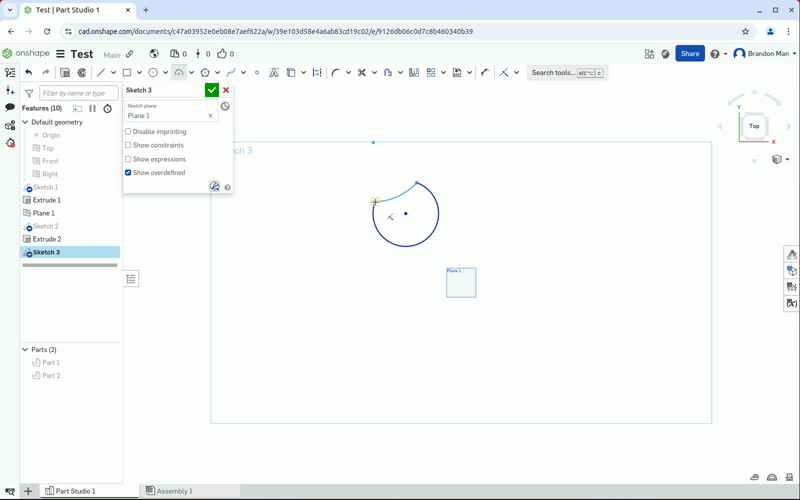
mouse_move(405, 213)
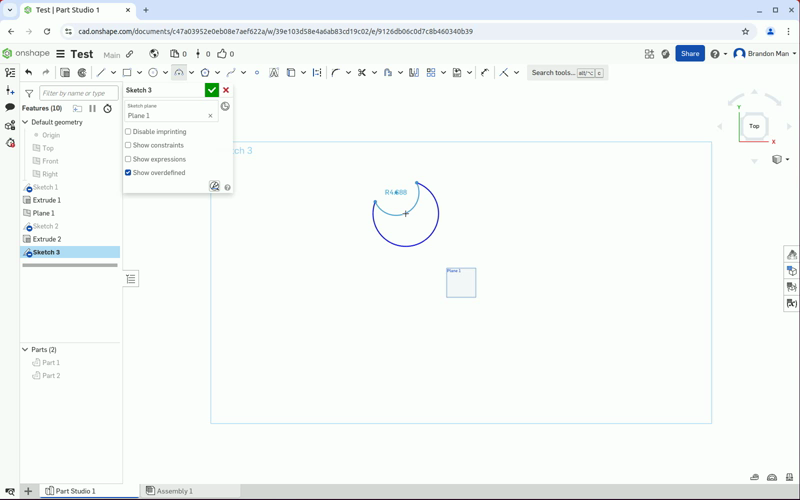
click(405, 213)
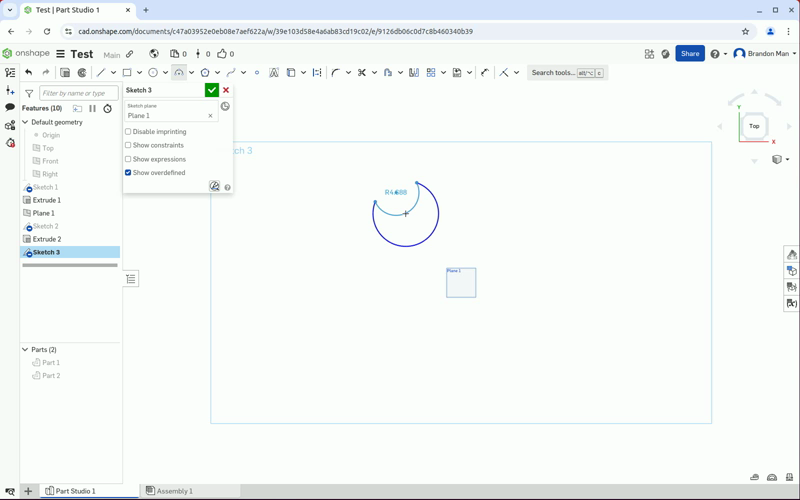
key_up(shift)
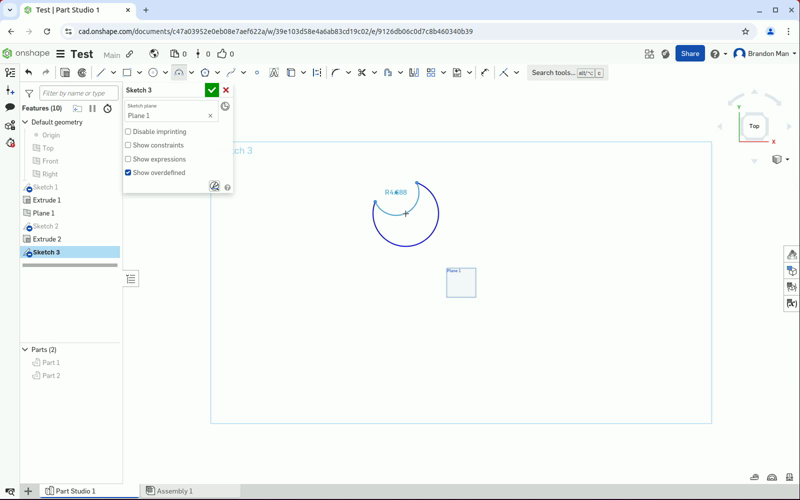
key(esc)
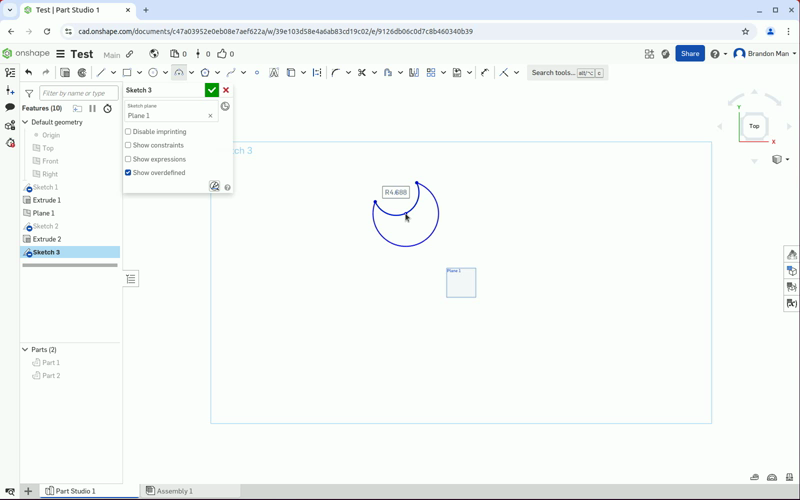
mouse_move(429, 220)
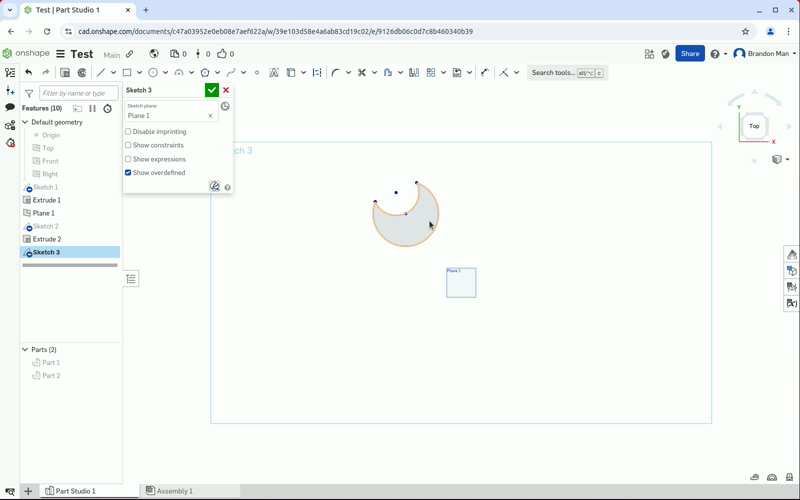
click(429, 220)
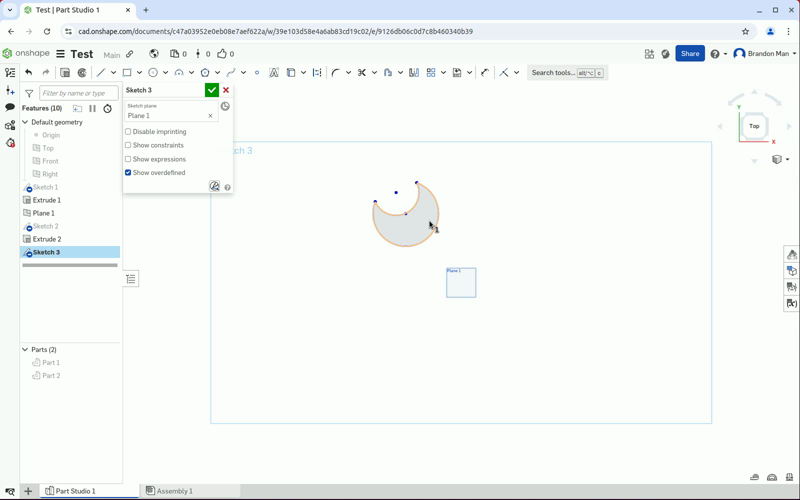
mouse_move(73, 352)
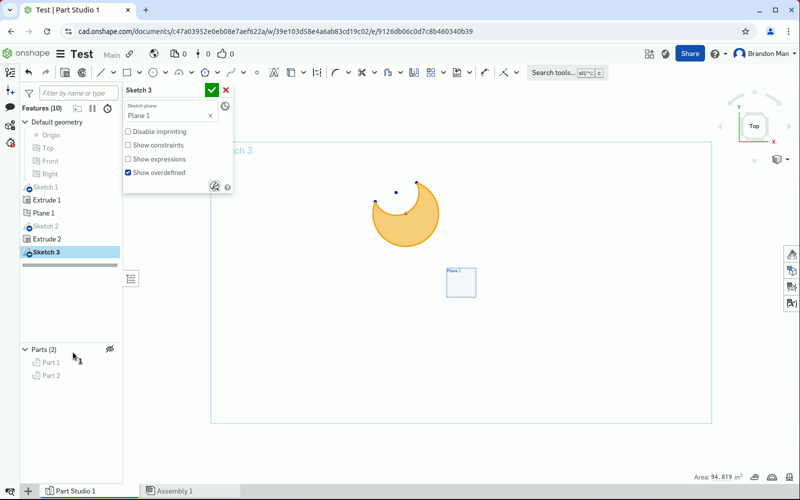
key(shift+y)
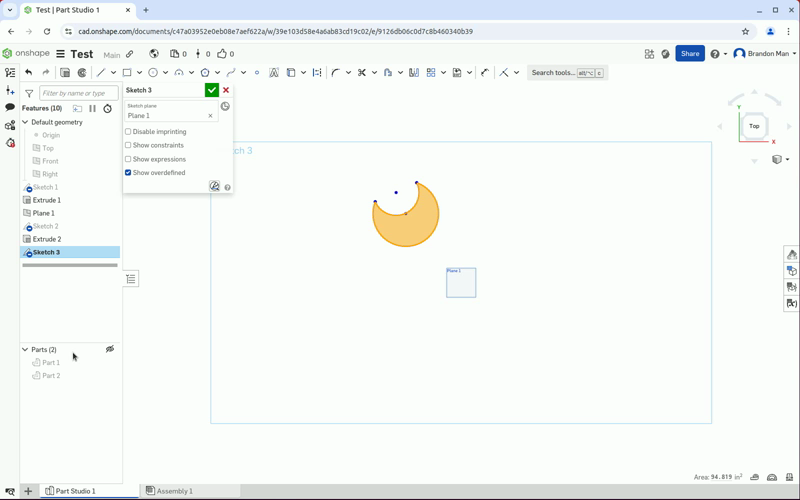
key(shift+e)
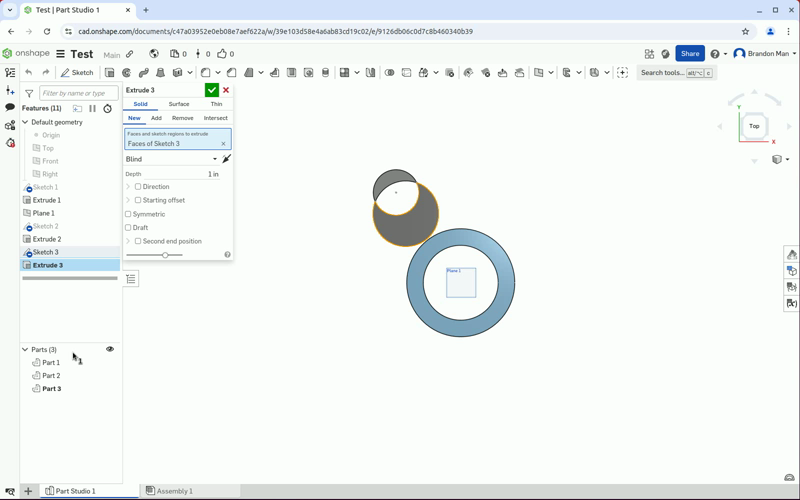
mouse_move(143, 106)
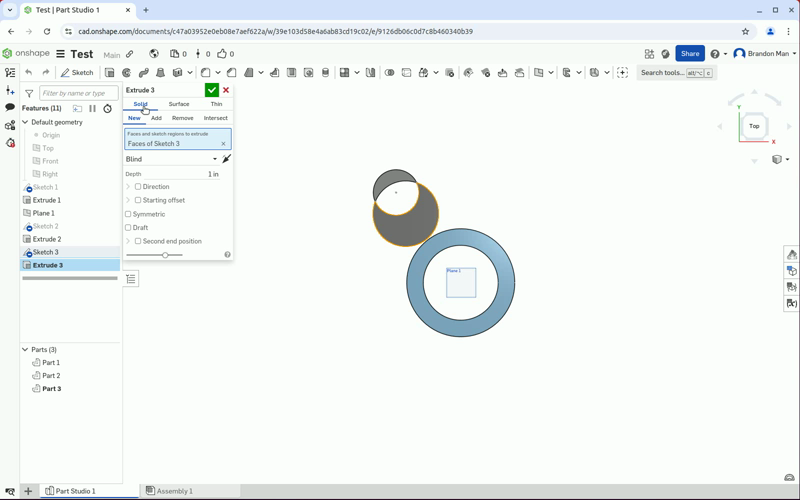
click(143, 106)
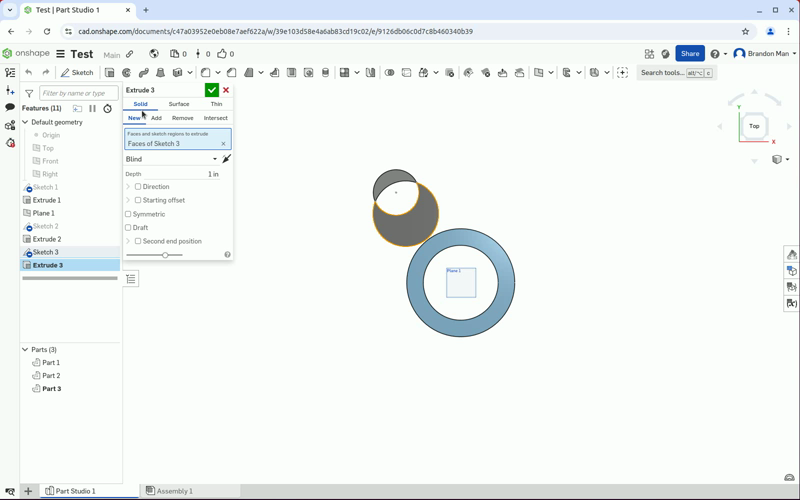
mouse_move(137, 120)
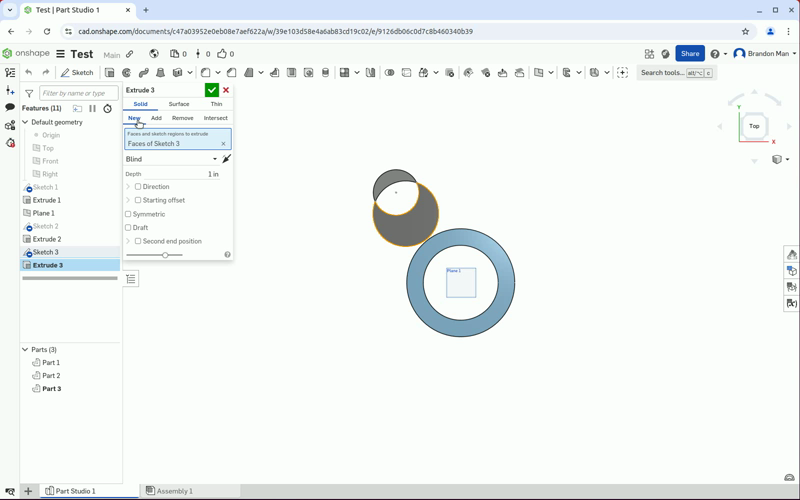
click(137, 120)
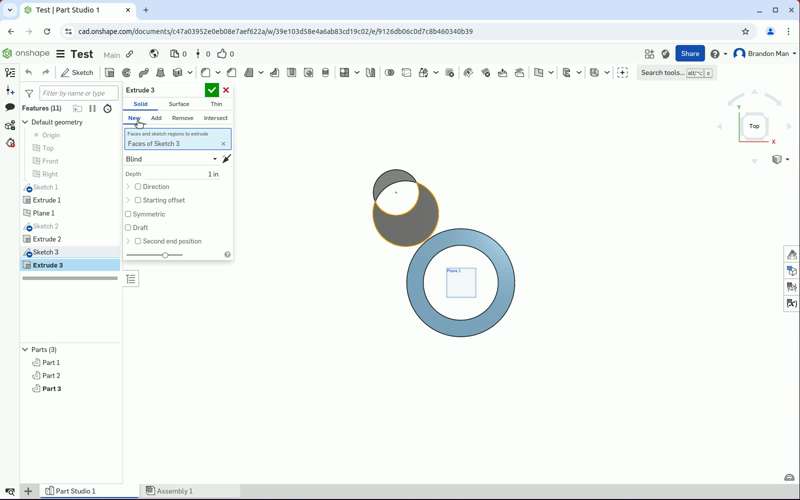
key(tab, 4)
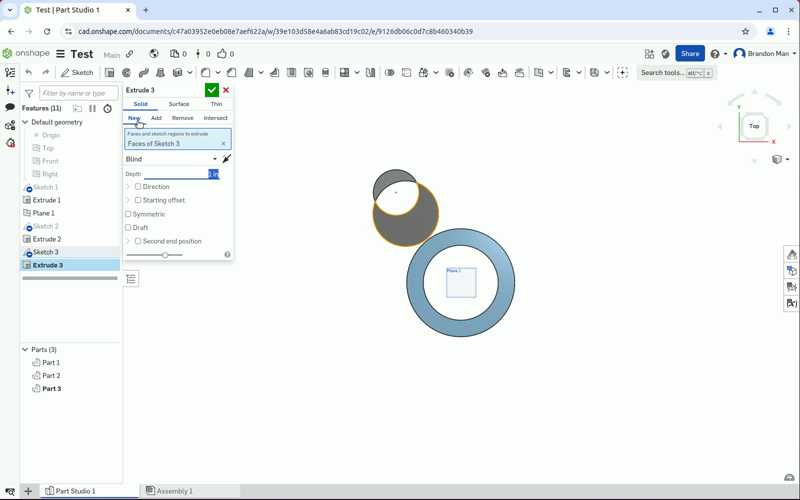
text(8.666)
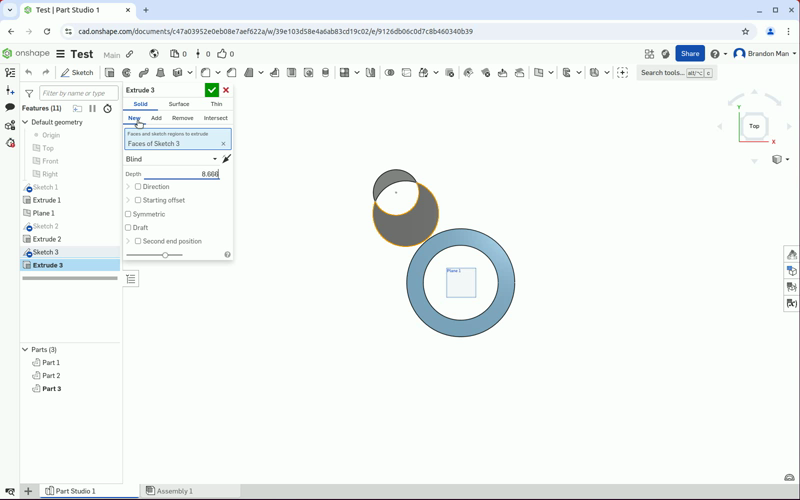
key(enter)
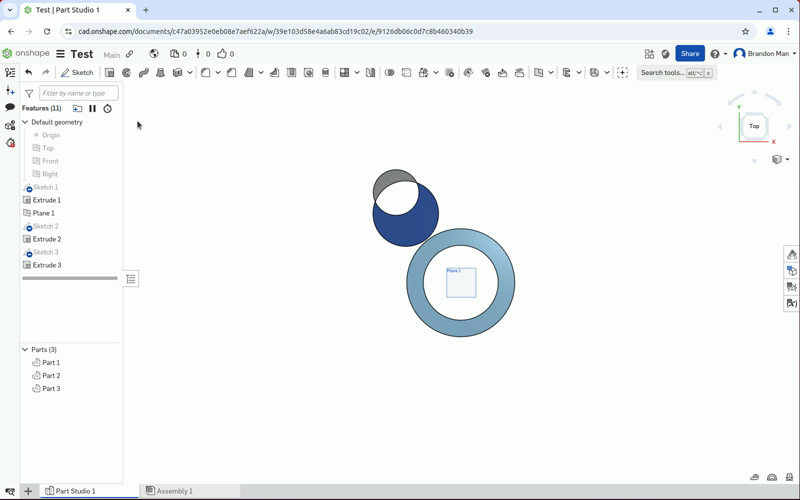
key(shift+h)
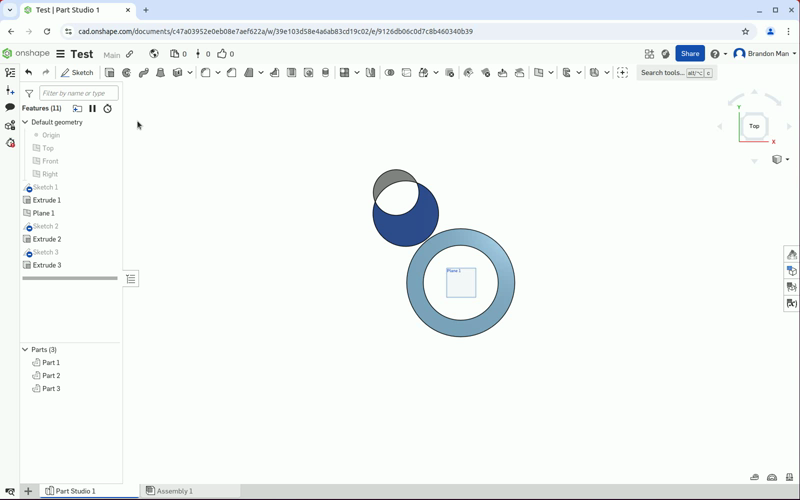
key(shift+h)
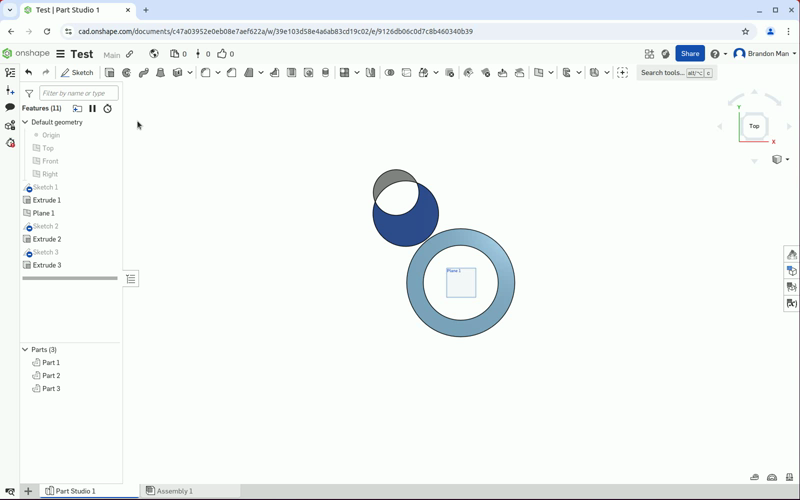
mouse_move(73, 189)
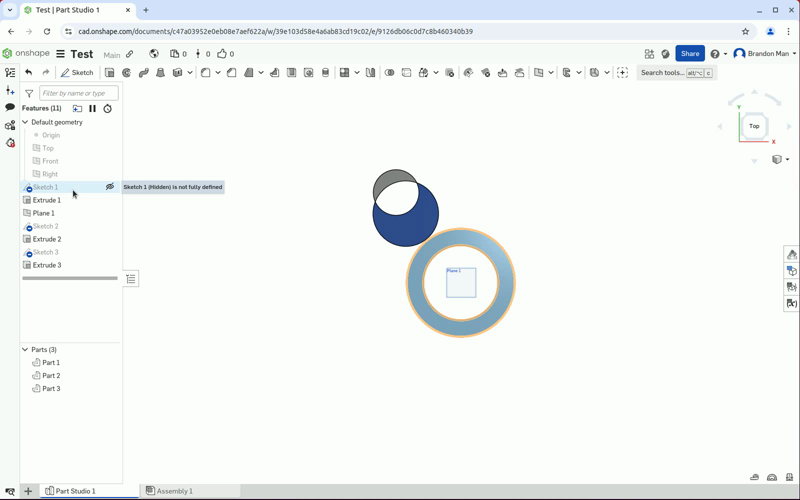
click(73, 189)
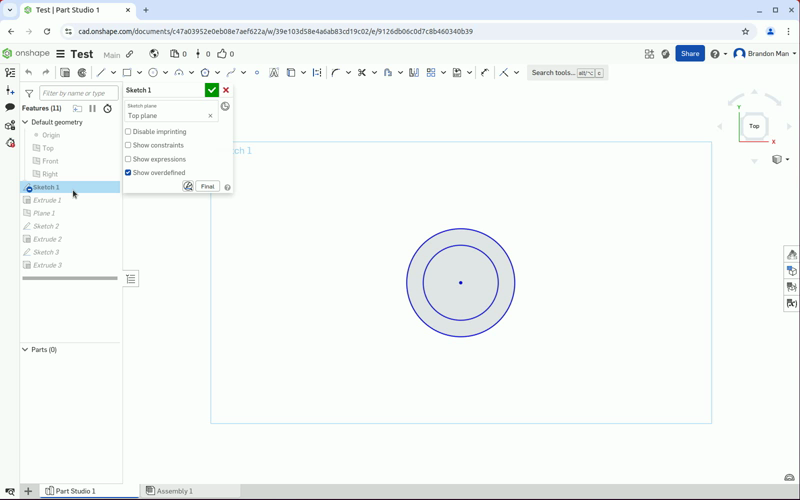
mouse_move(229, 92)
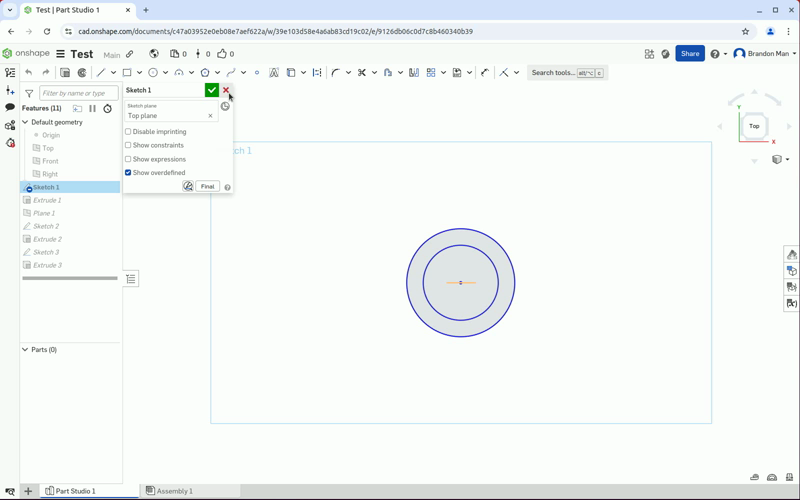
click(229, 92)
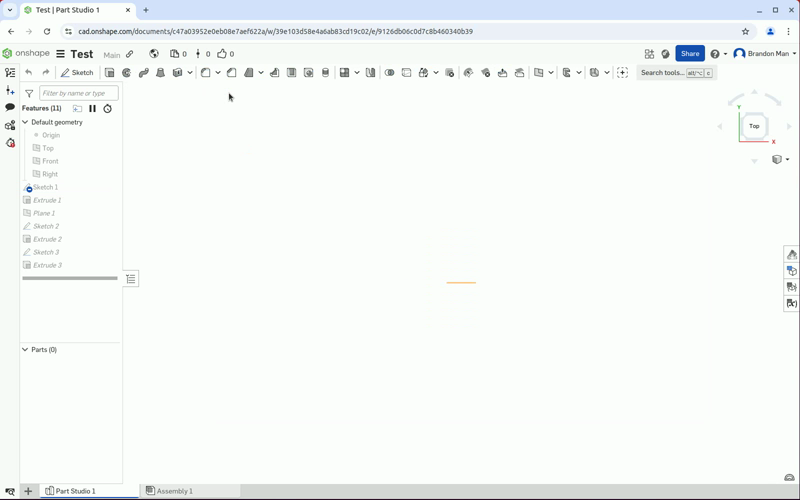
key(shift+s)
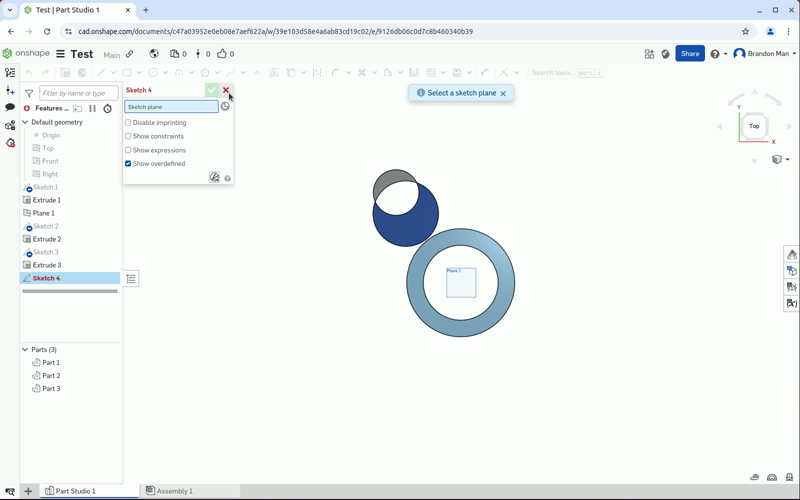
mouse_move(73, 215)
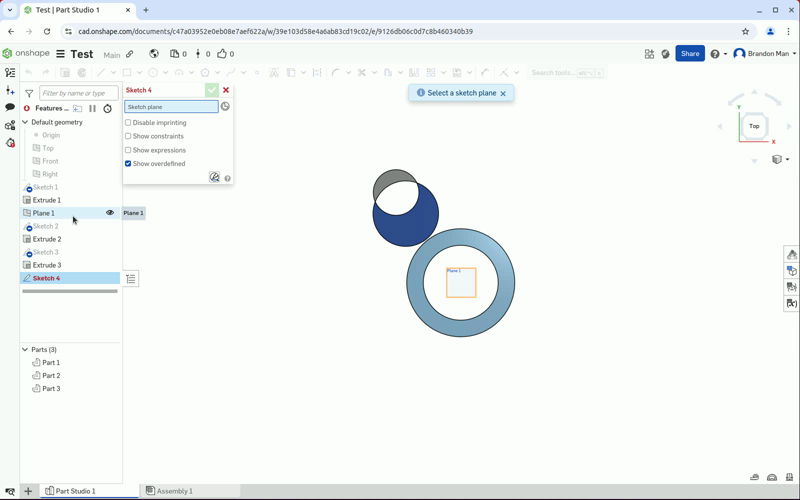
click(73, 215)
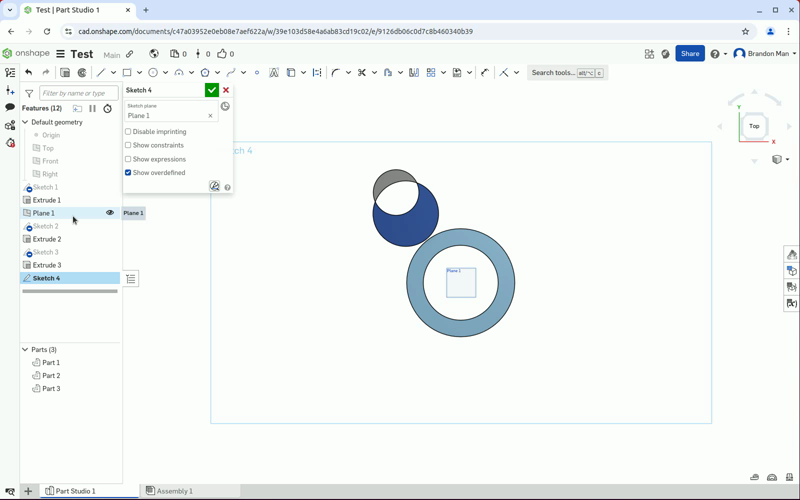
mouse_move(73, 352)
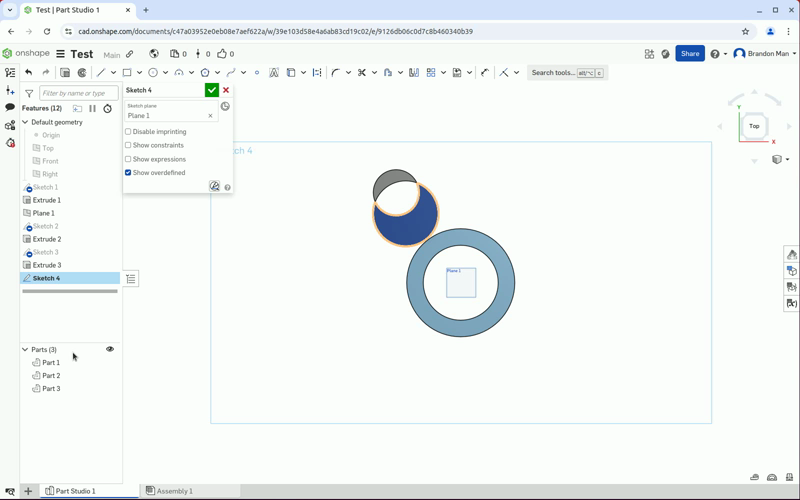
key(y)
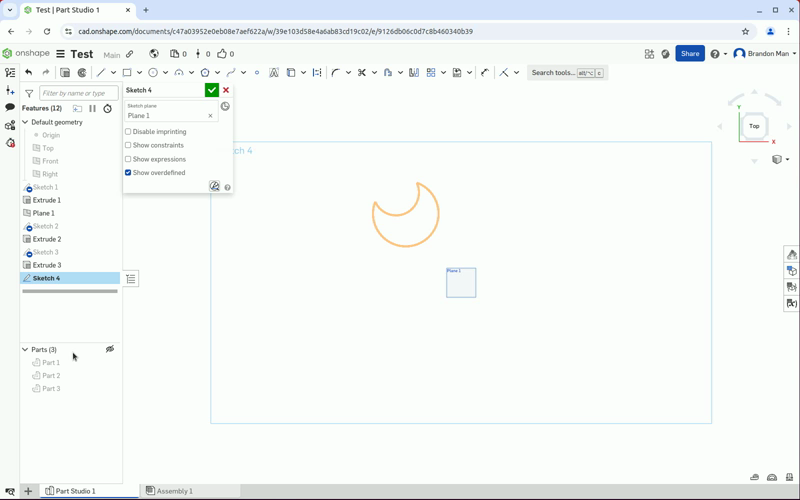
key(a)
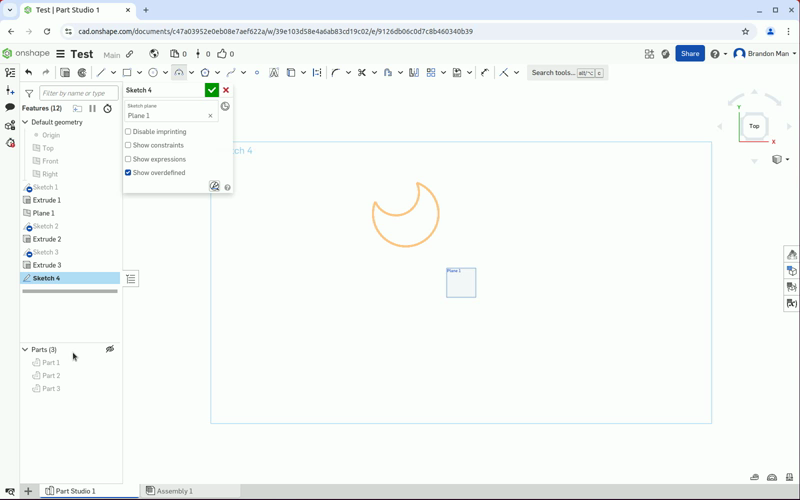
key_down(shift)
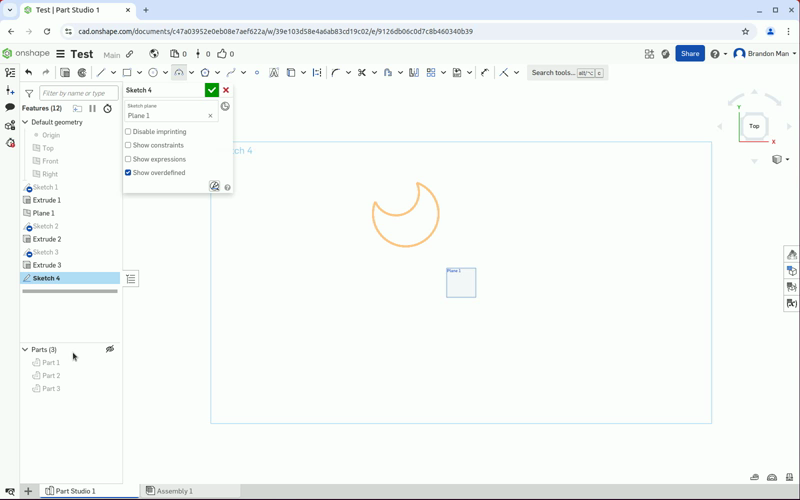
mouse_move(375, 201)
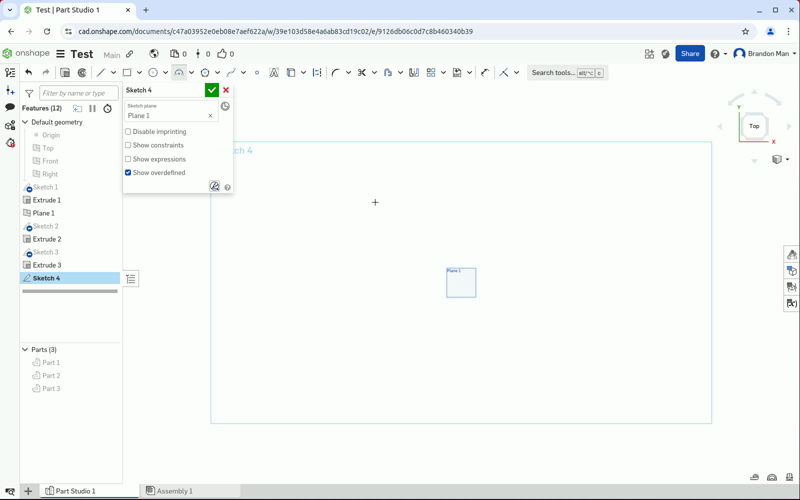
click(375, 201)
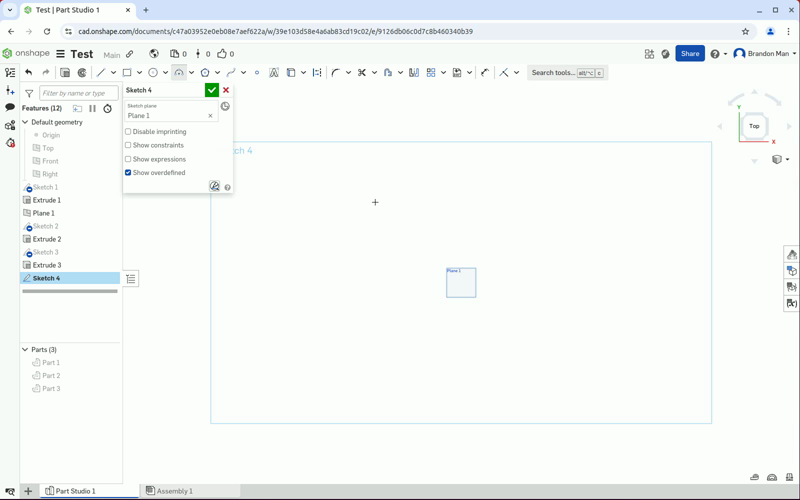
key_up(shift)
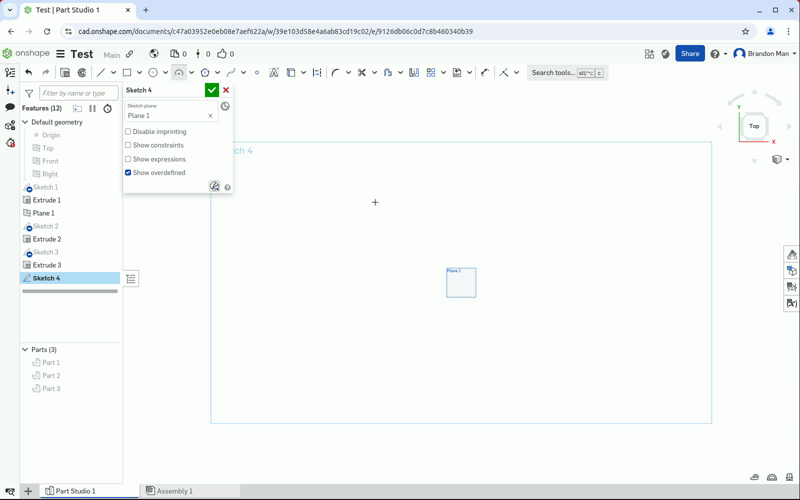
key_down(shift)
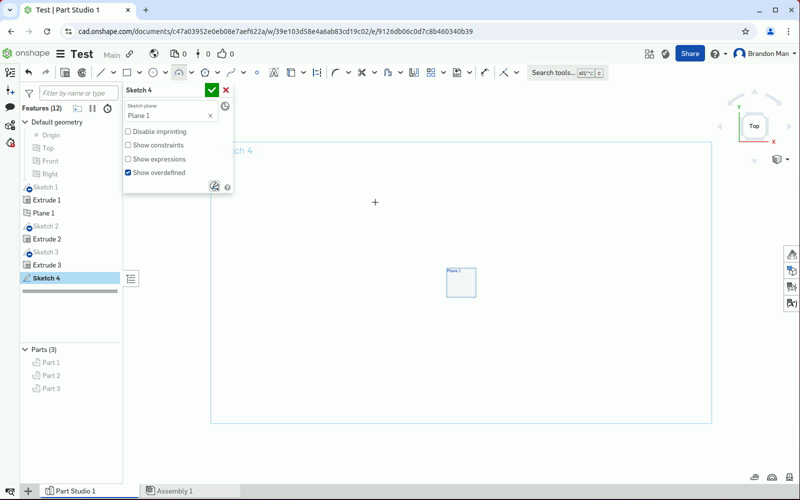
mouse_move(416, 182)
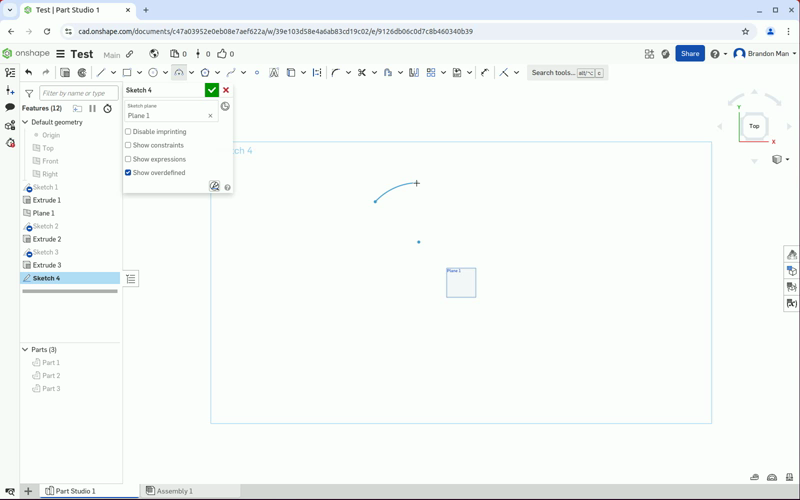
click(416, 182)
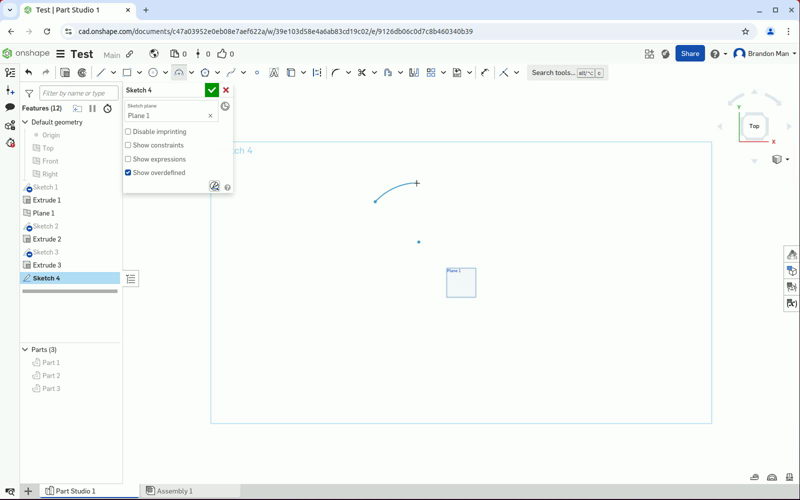
mouse_move(405, 213)
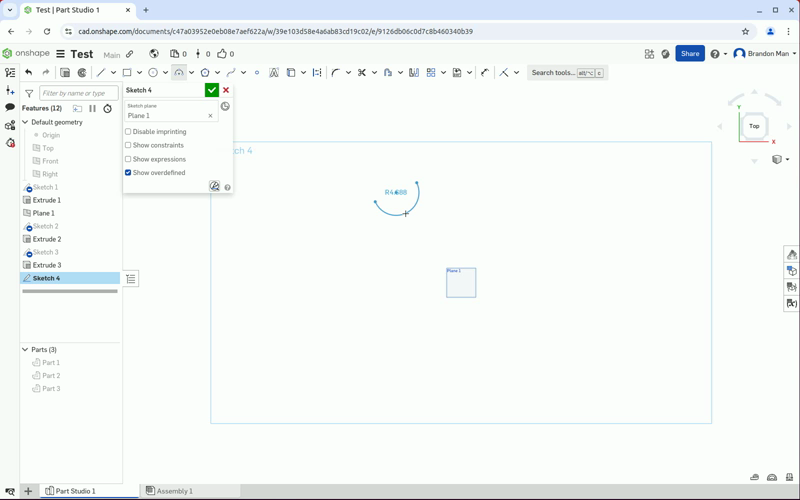
click(405, 213)
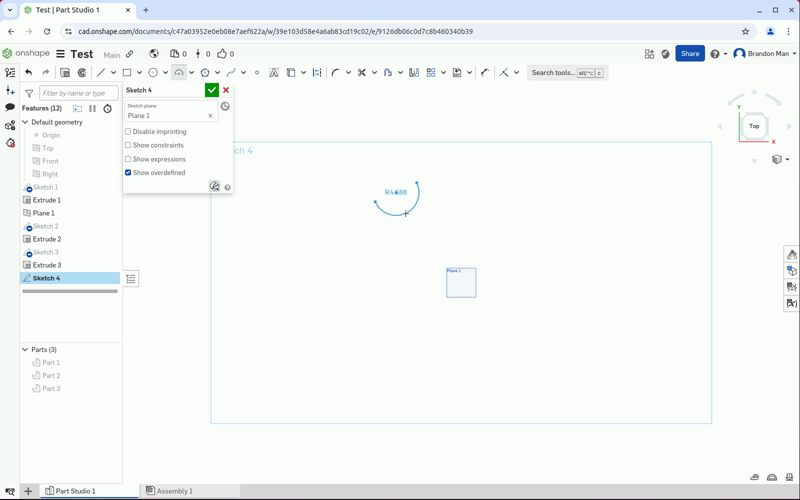
key_up(shift)
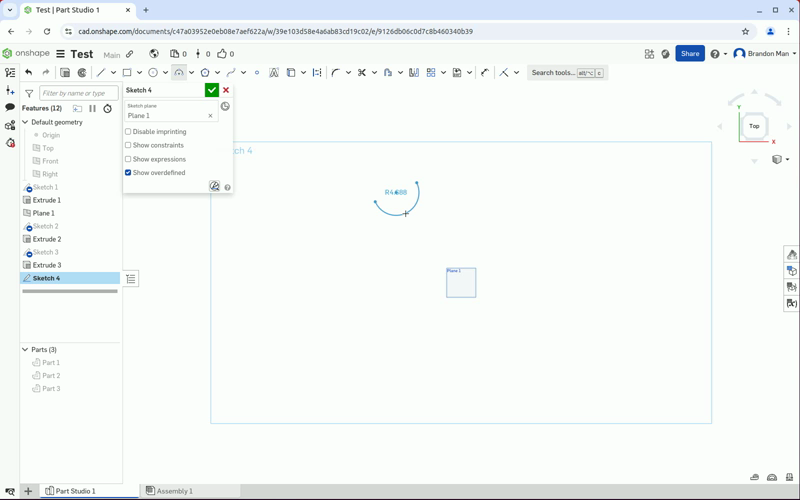
mouse_move(416, 182)
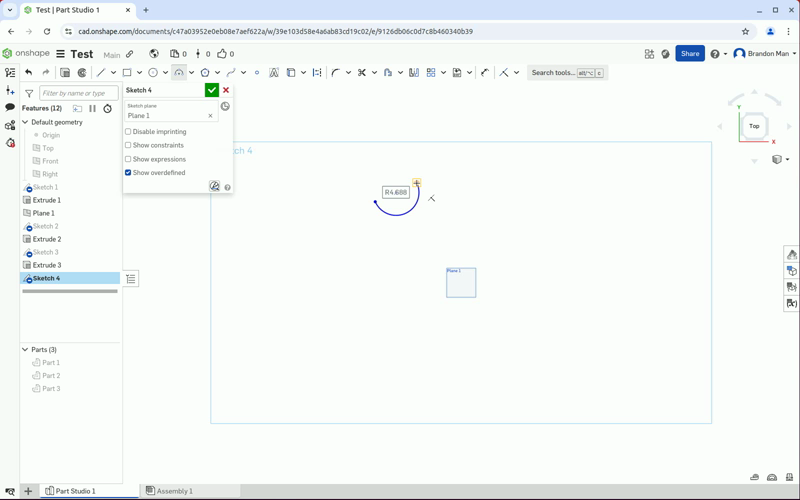
click(416, 182)
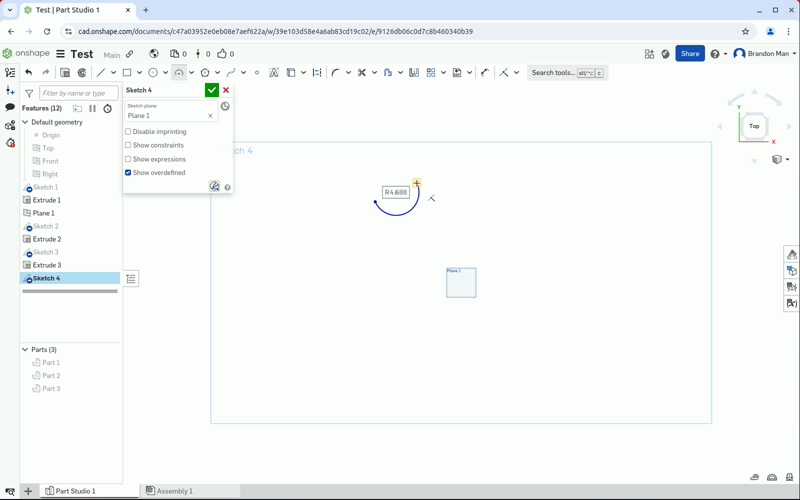
mouse_move(375, 201)
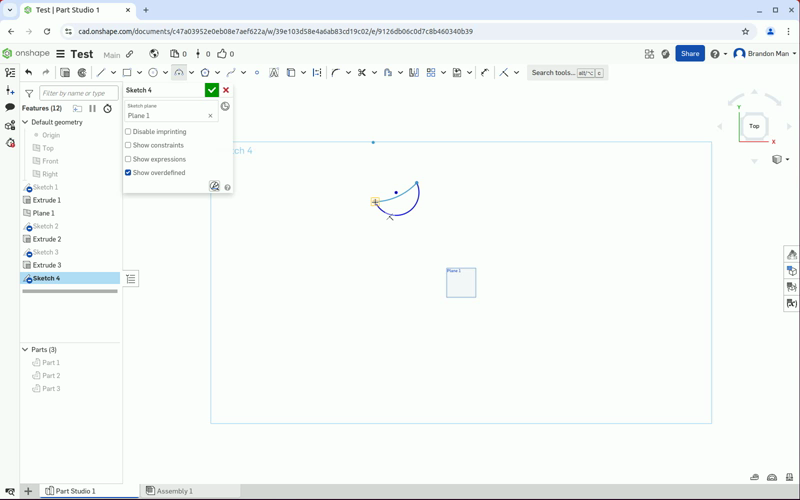
click(375, 201)
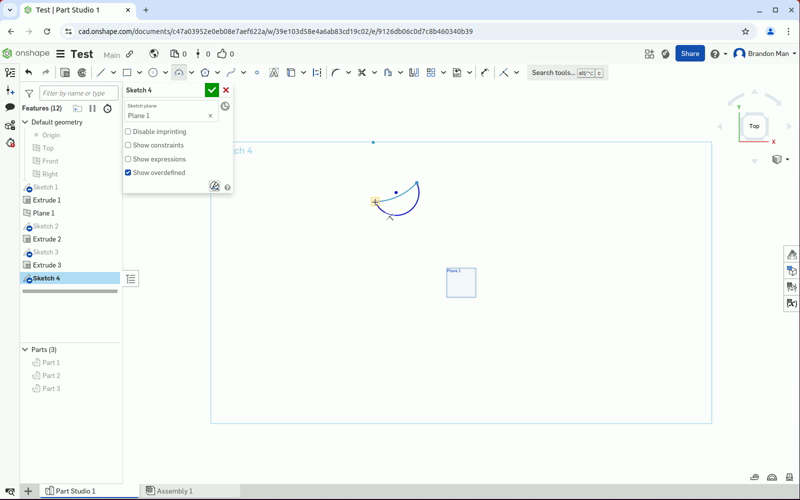
key_down(shift)
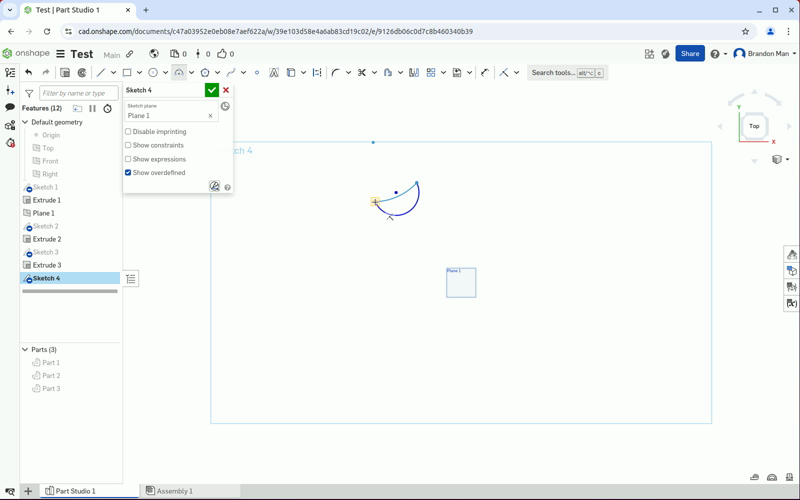
mouse_move(392, 183)
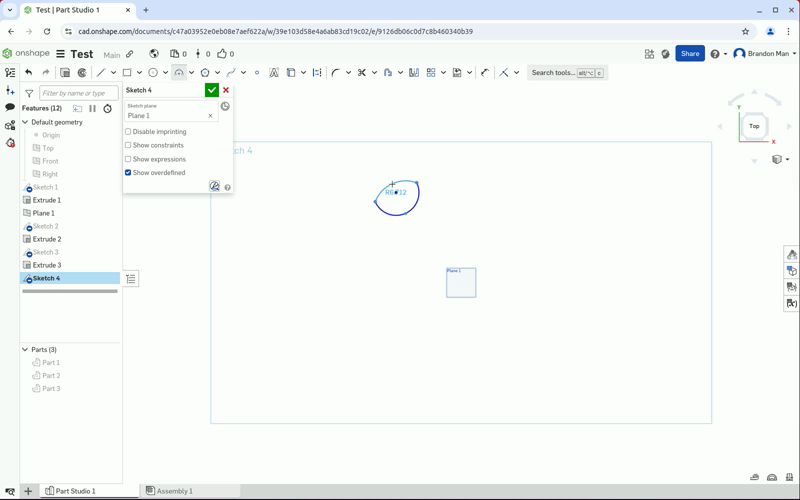
click(392, 183)
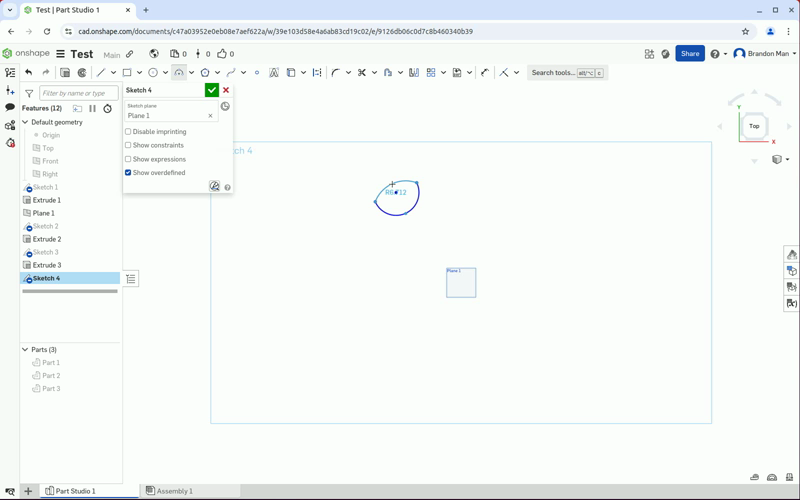
key_up(shift)
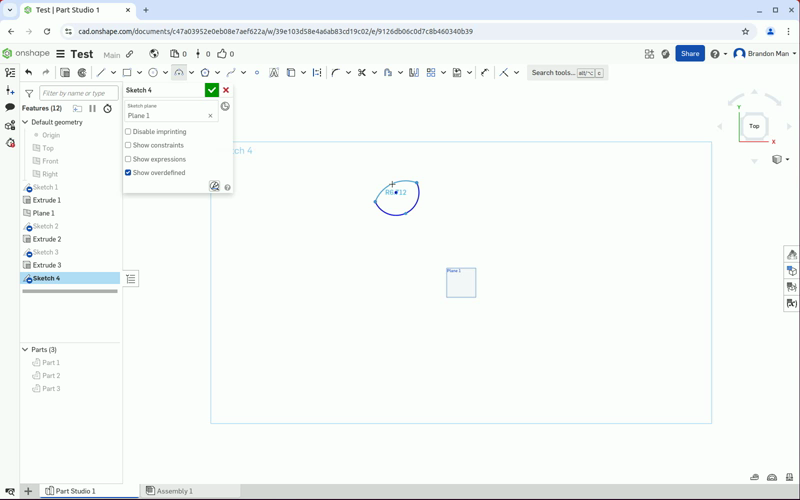
key(esc)
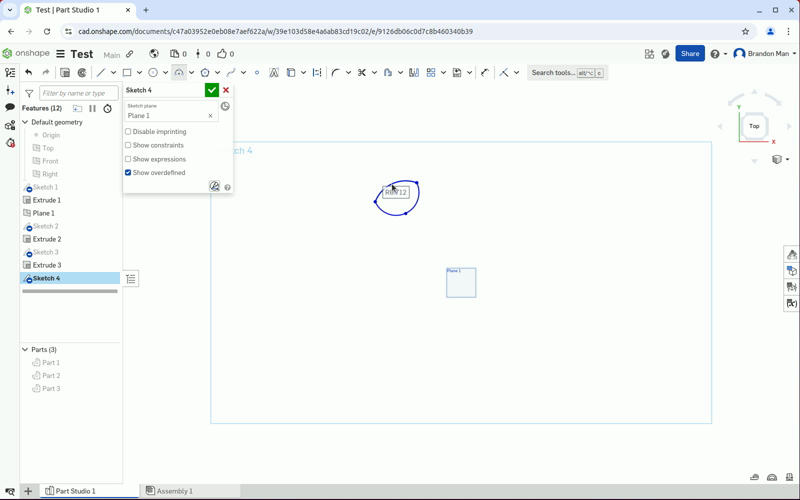
mouse_move(392, 190)
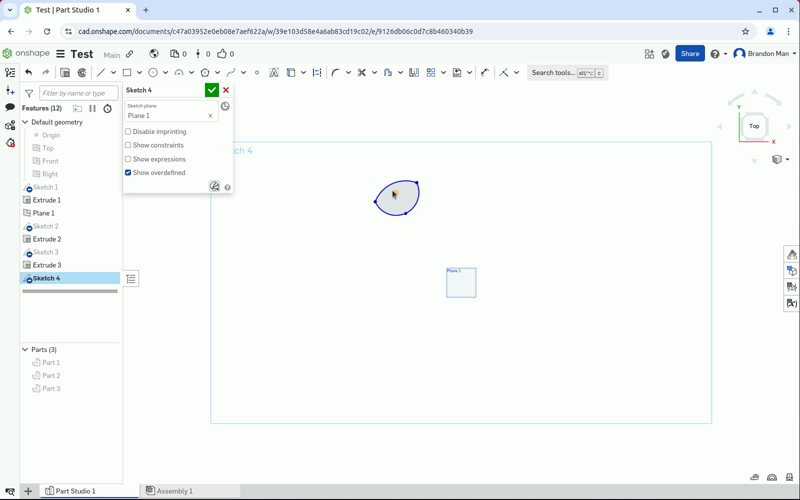
scroll(6)
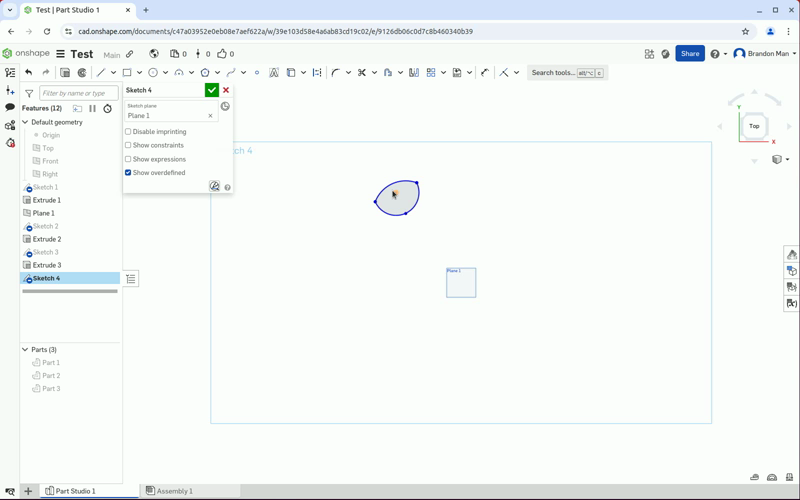
scroll(6)
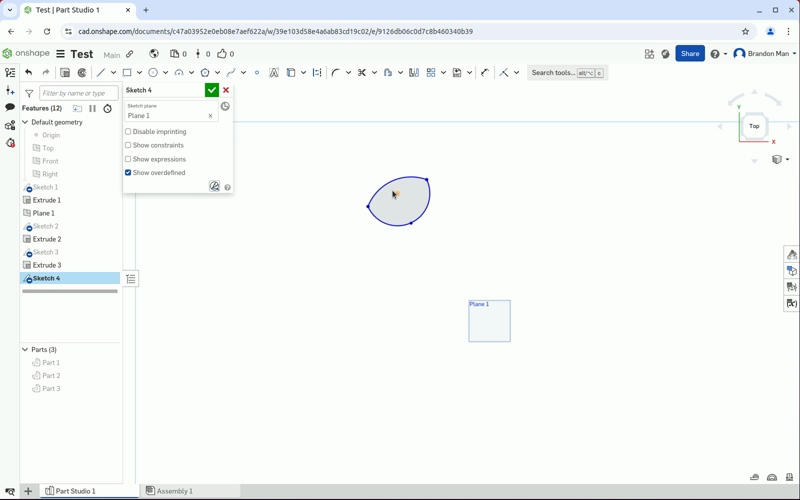
scroll(6)
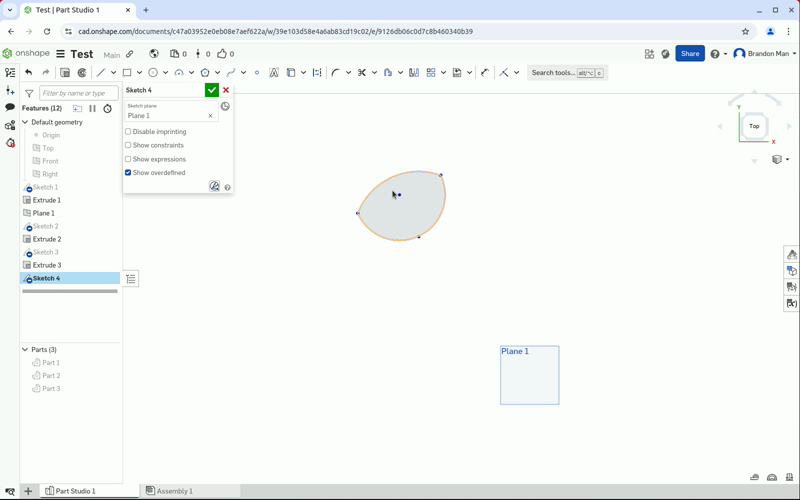
scroll(6)
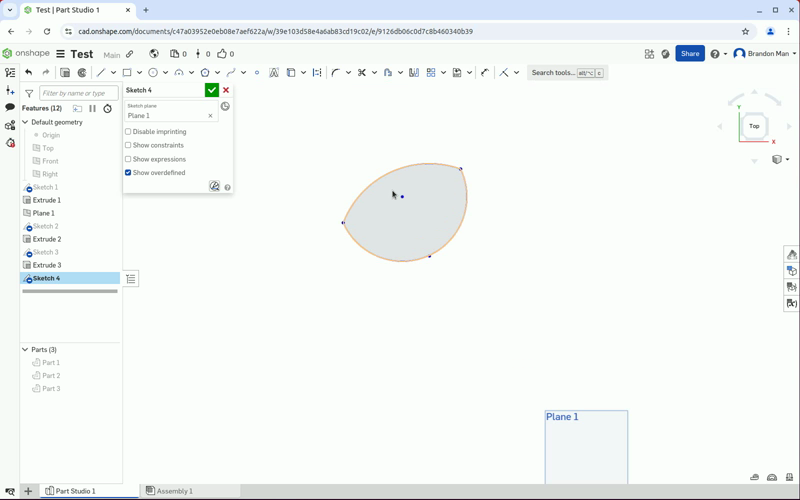
scroll(6)
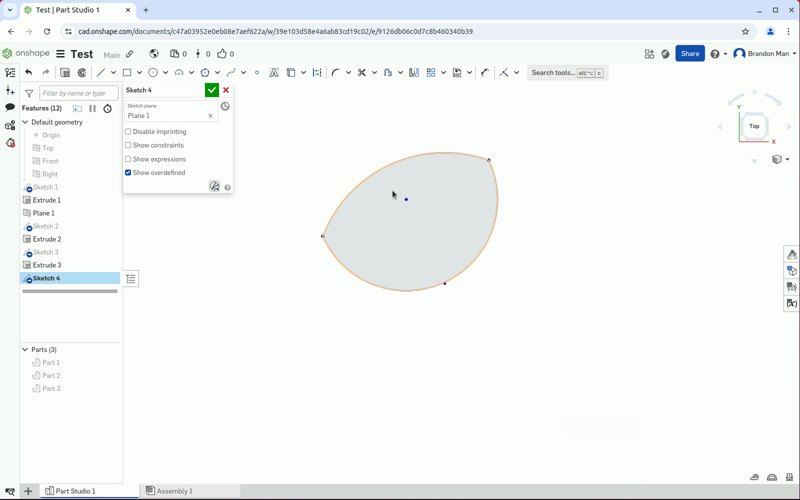
scroll(6)
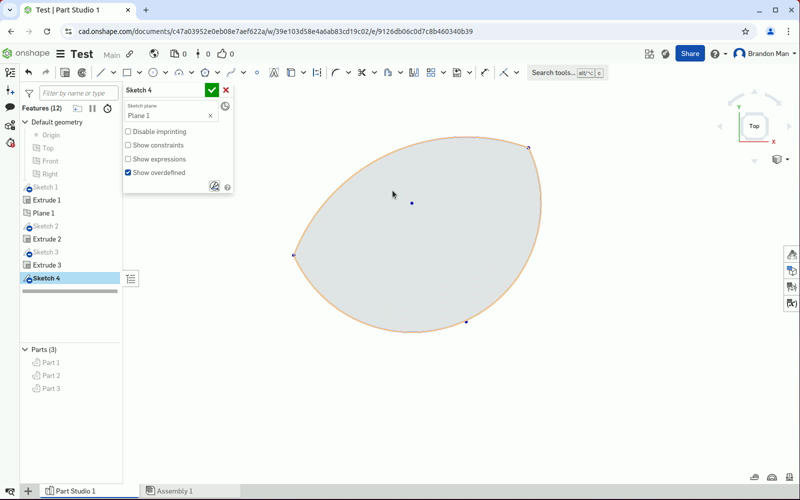
scroll(6)
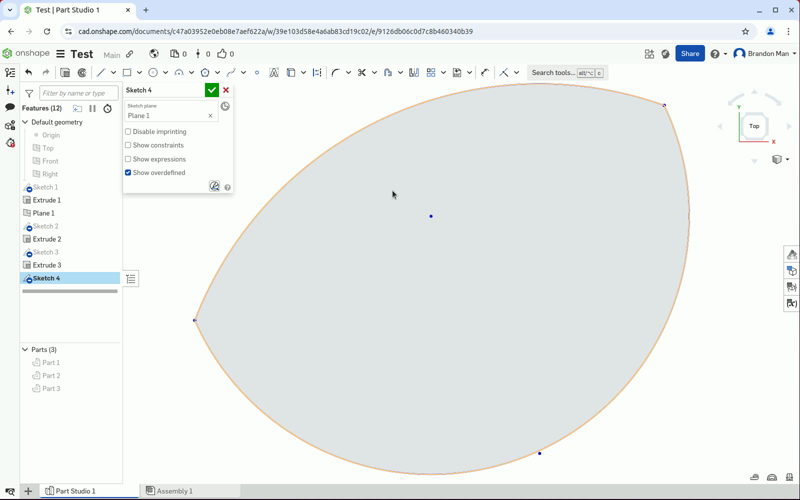
click(392, 190)
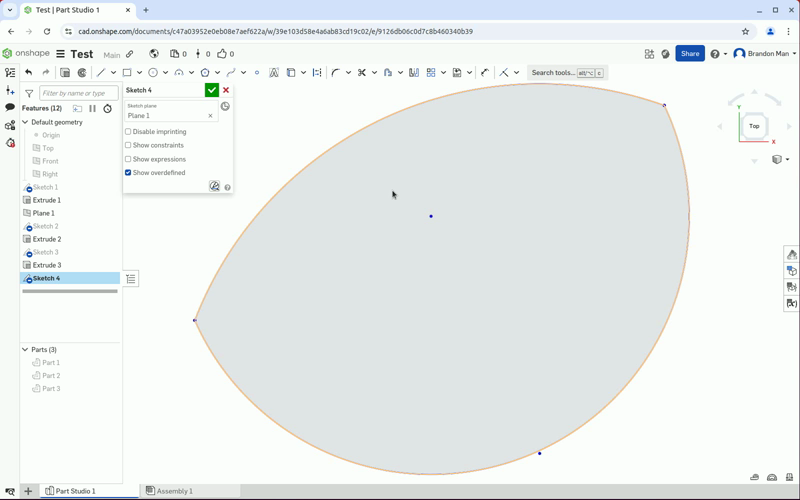
scroll(-6)
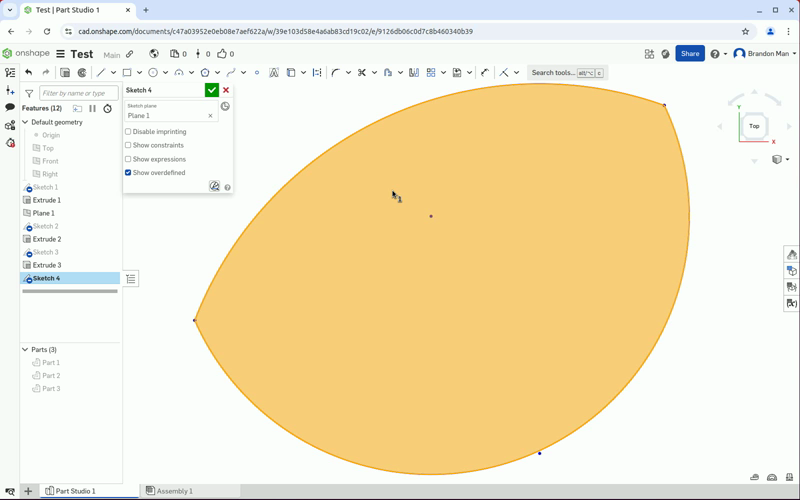
scroll(-6)
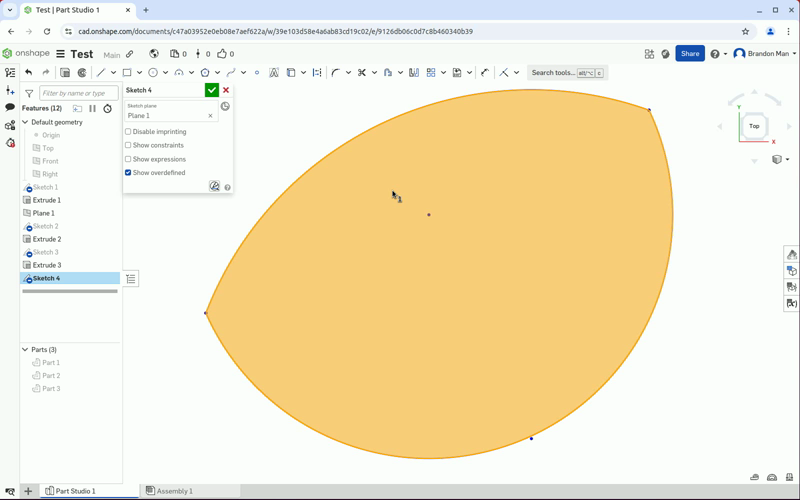
scroll(-6)
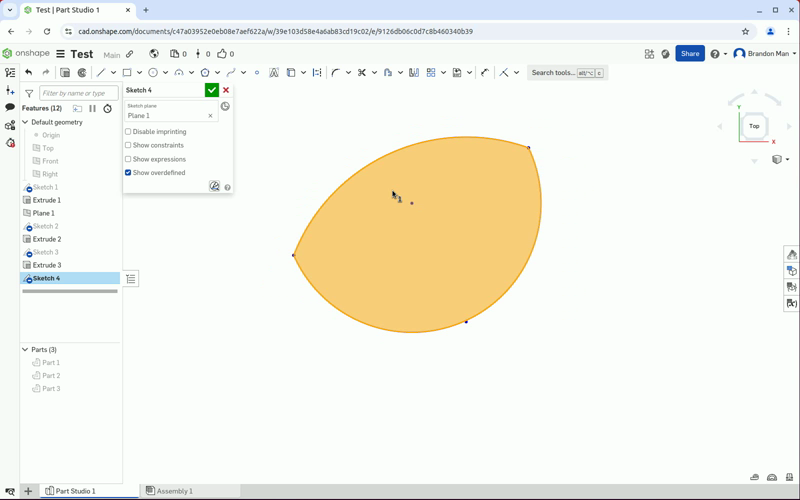
scroll(-6)
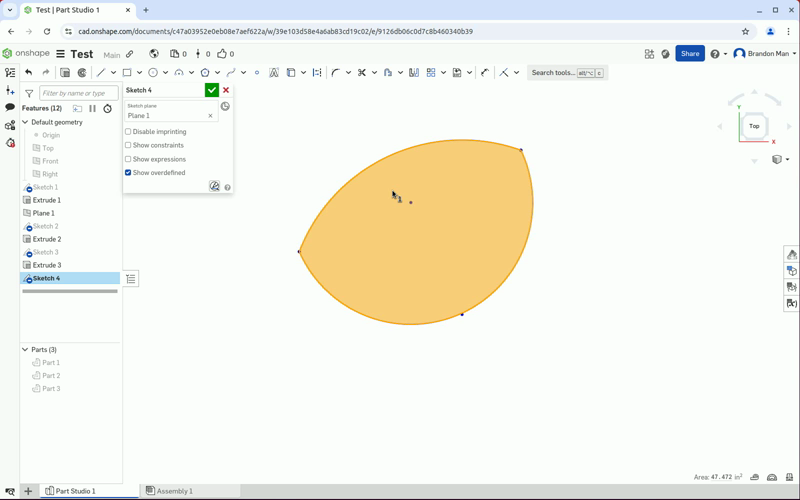
scroll(-6)
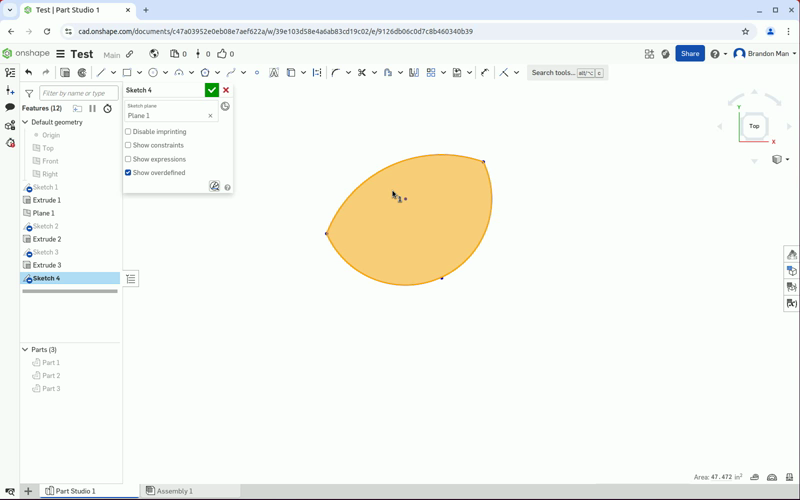
scroll(-6)
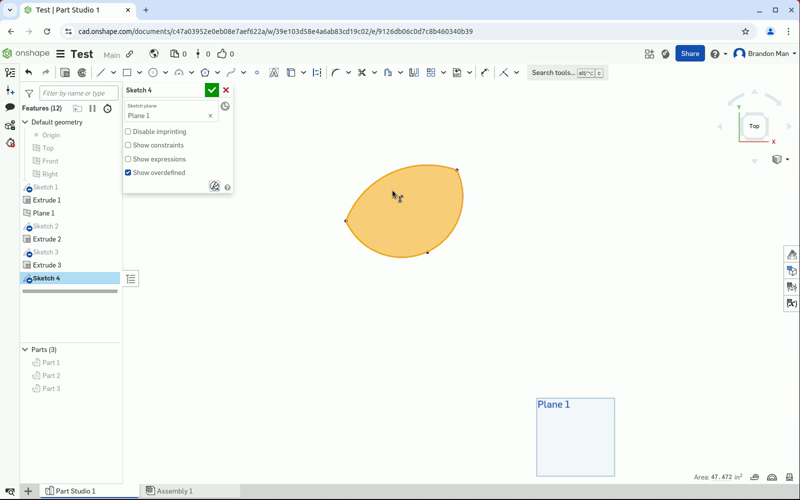
scroll(-6)
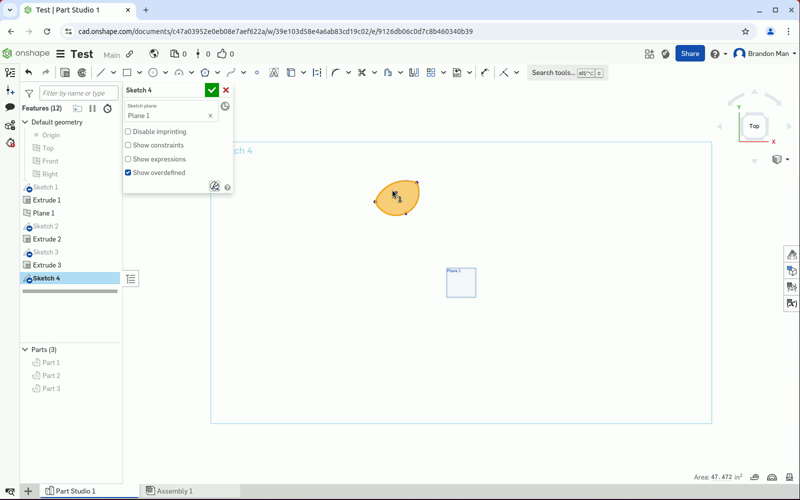
mouse_move(73, 352)
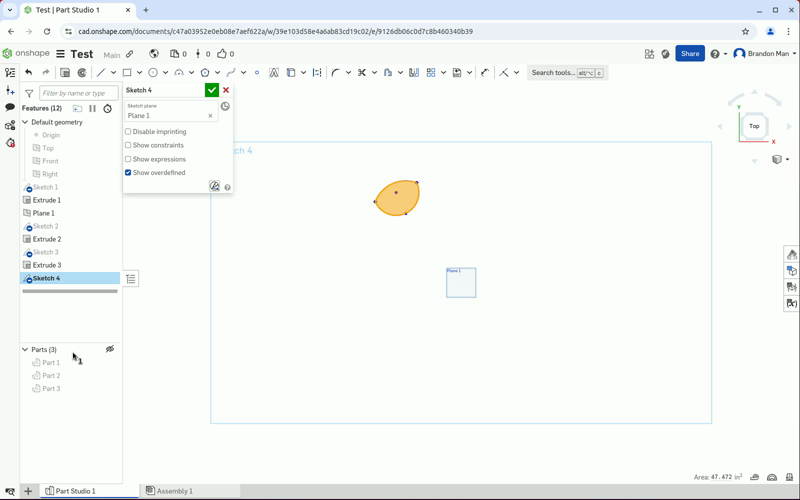
key(shift+y)
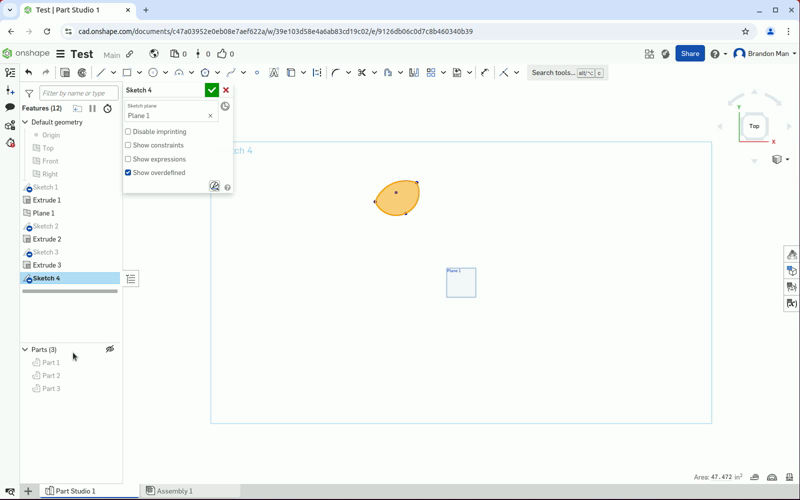
key(shift+e)
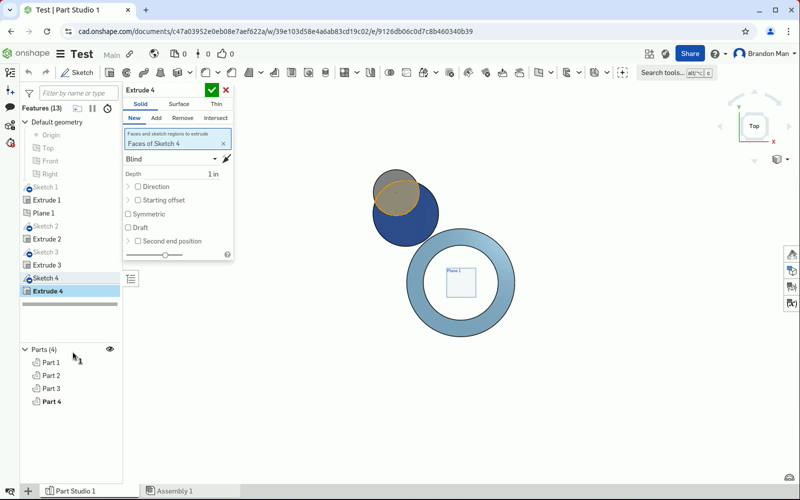
mouse_move(143, 106)
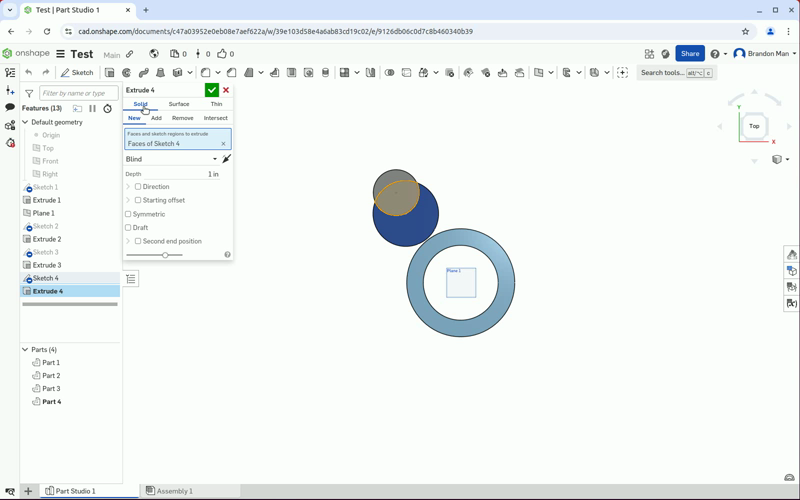
click(143, 106)
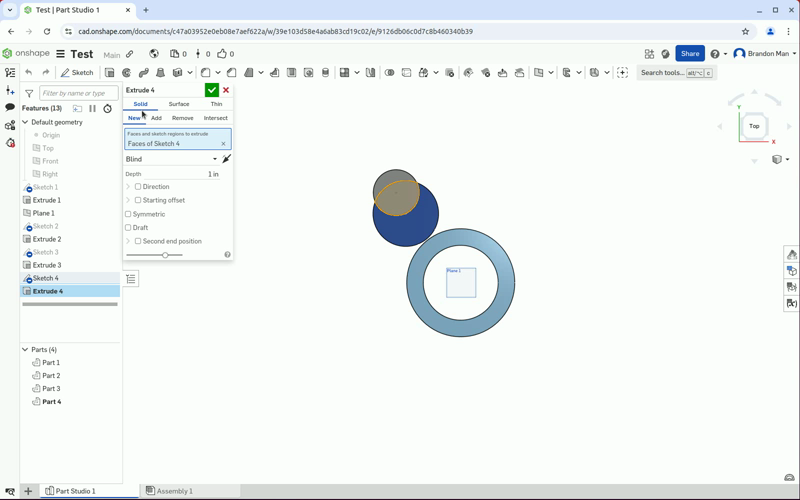
mouse_move(137, 120)
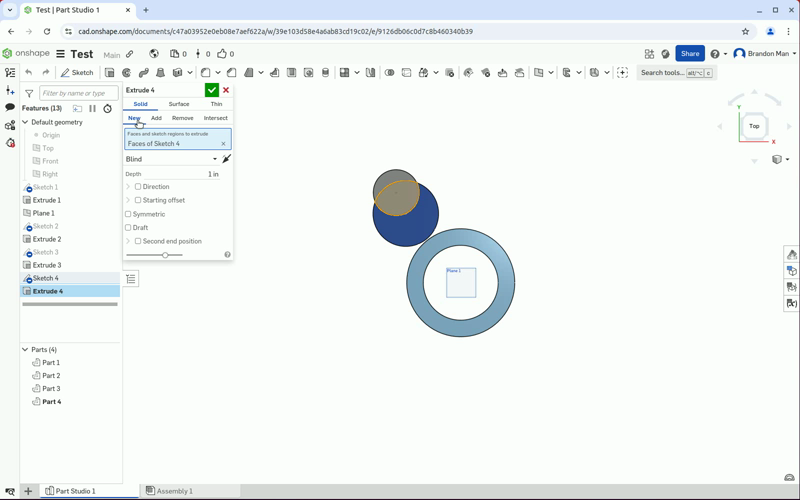
click(137, 120)
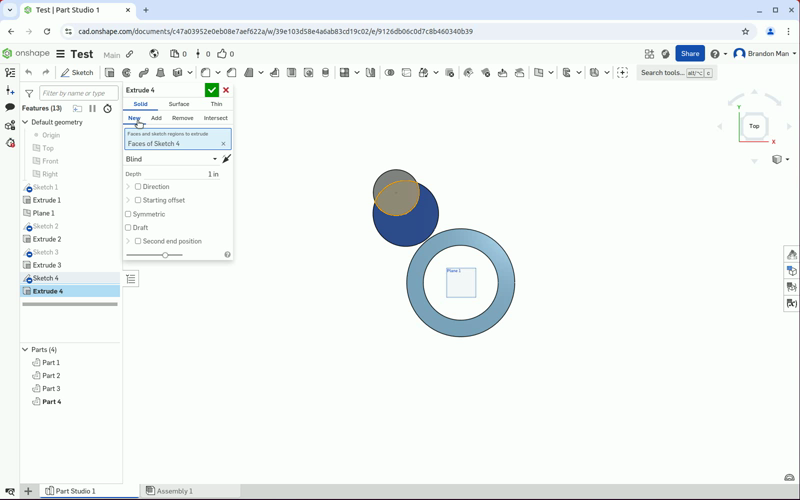
key(tab, 4)
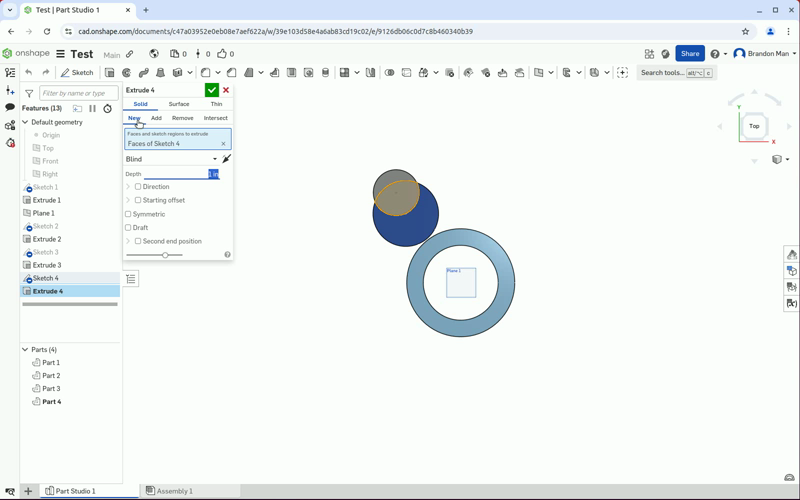
text(8.666)
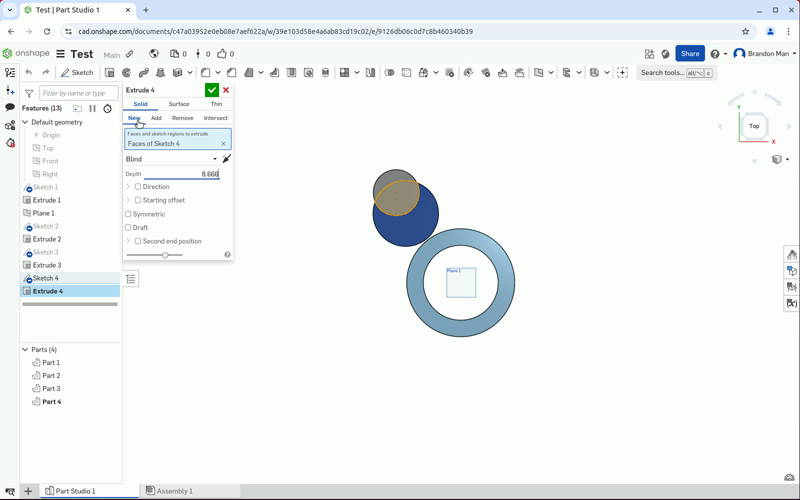
key(enter)
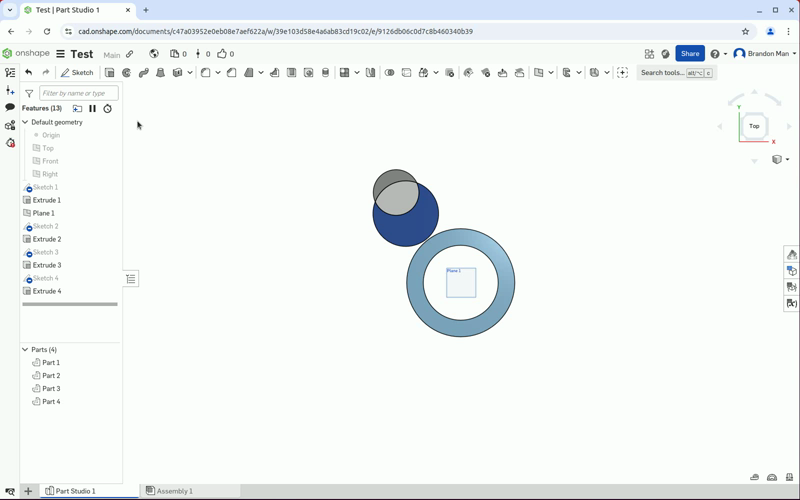
key(shift+h)
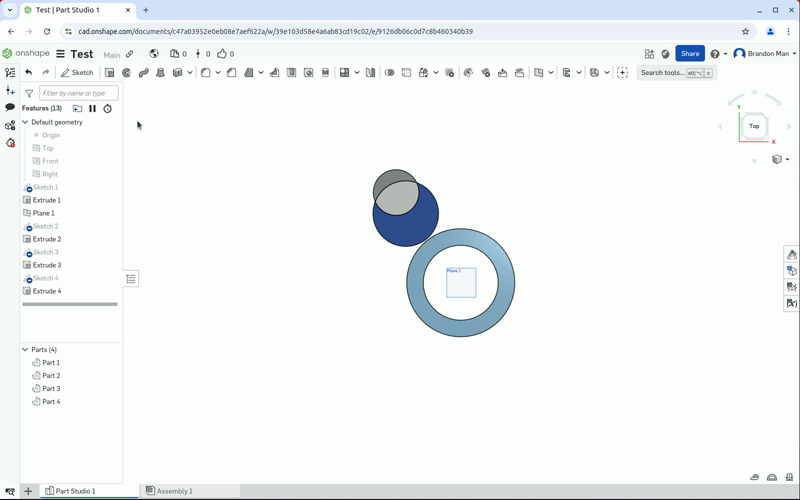
key(shift+h)
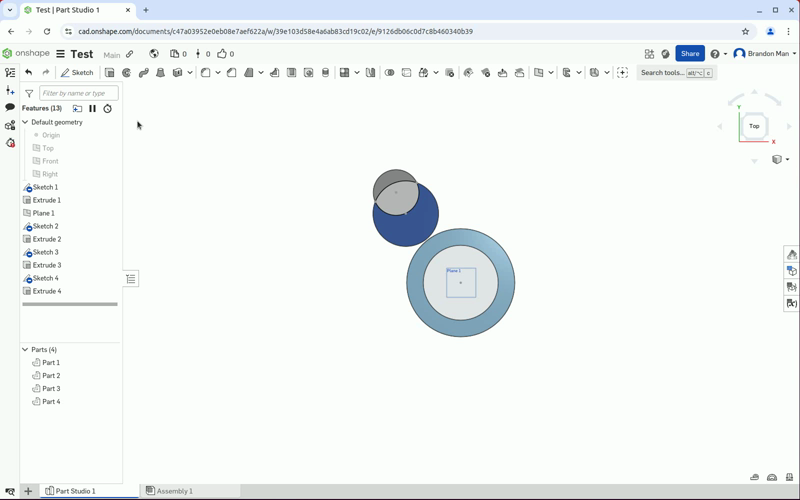
key(shift+7)
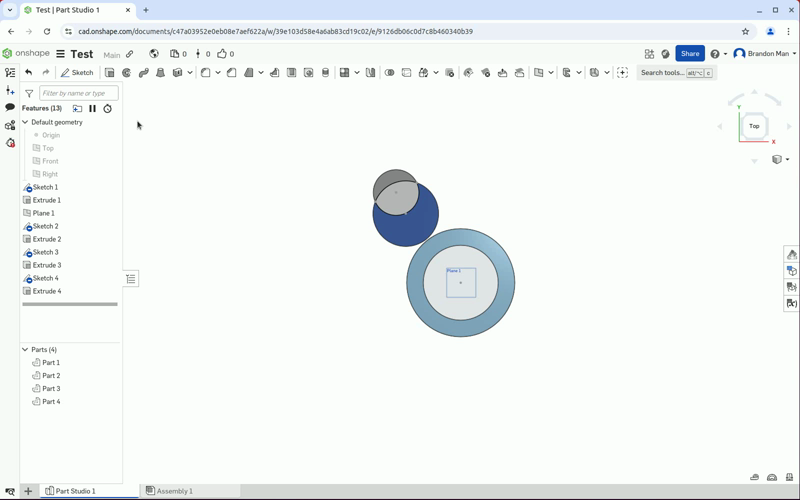
key(up, 3)
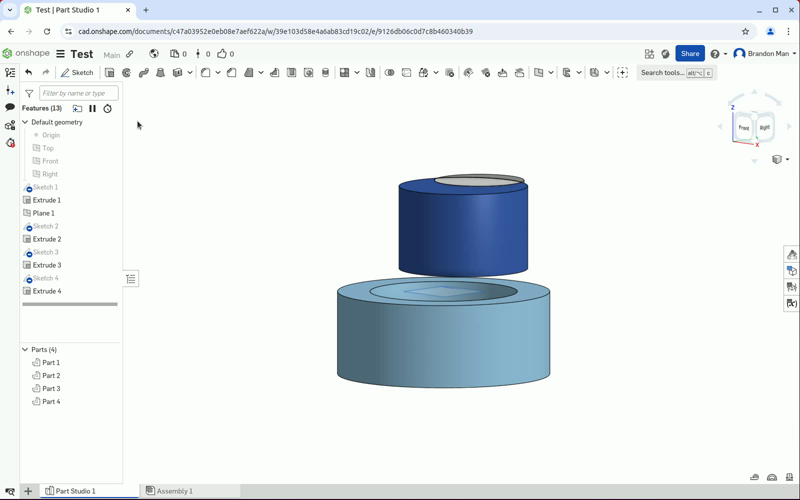
key(left, 3)
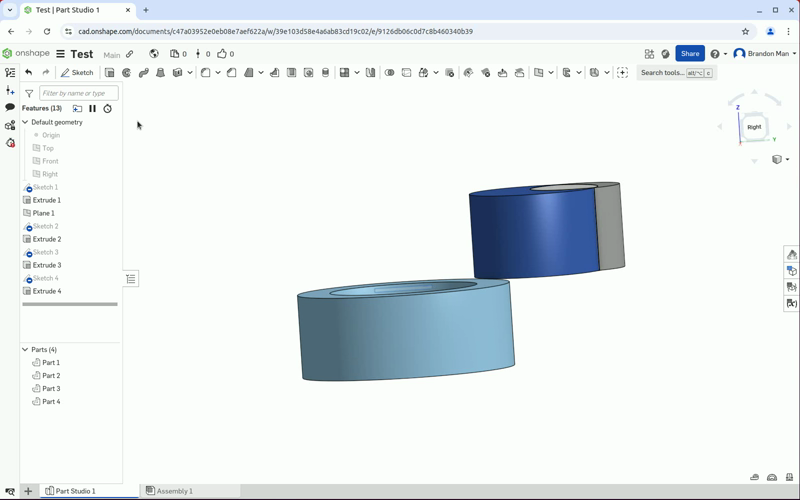
key(right, 3)
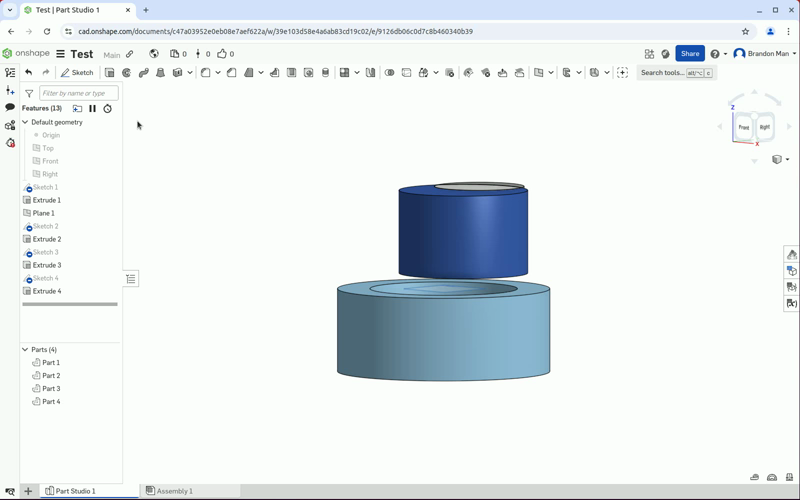
key(down, 3)
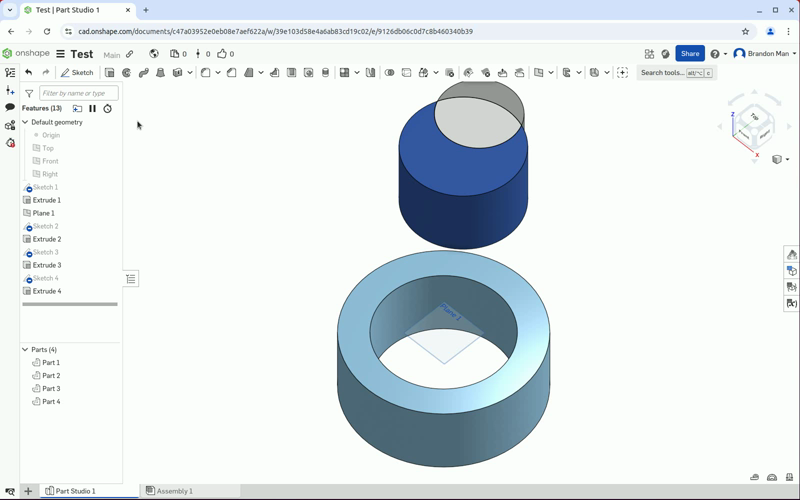
mouse_move(73, 189)
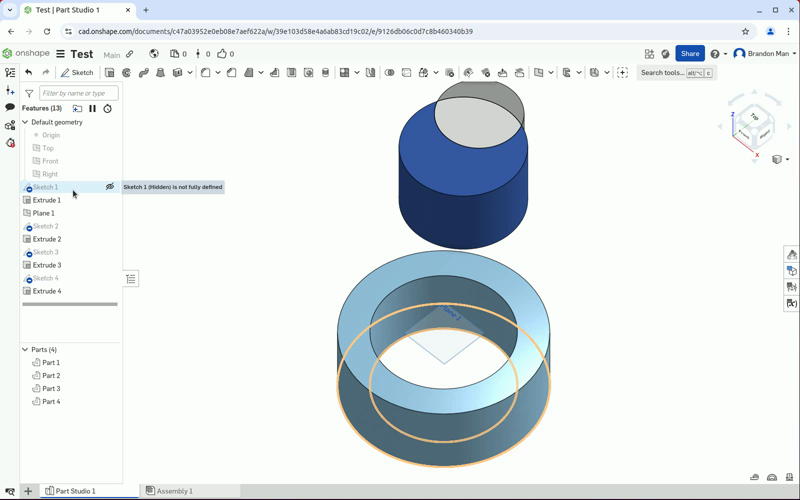
click(73, 189)